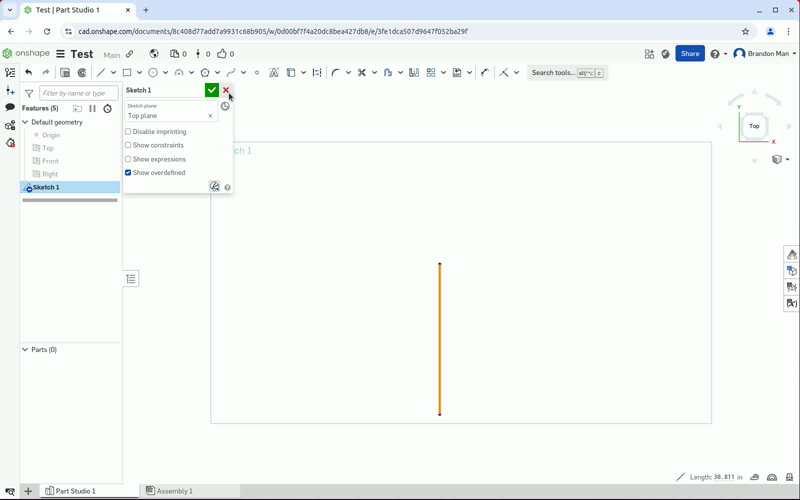
key(shift+h)
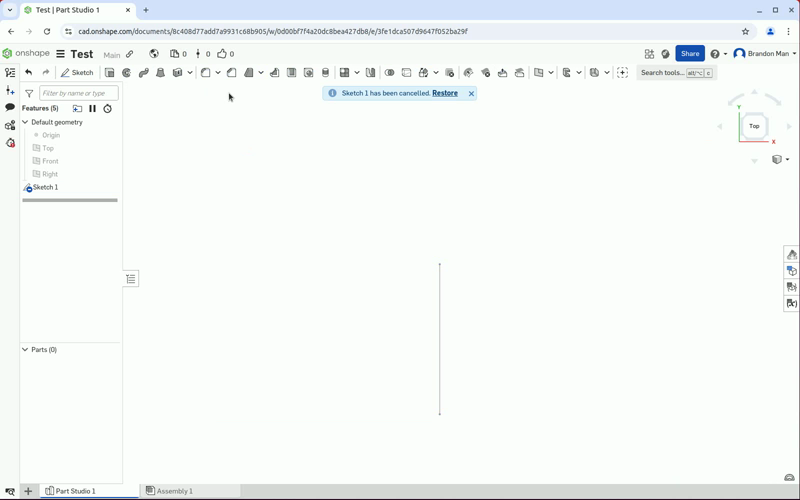
key(shift+s)
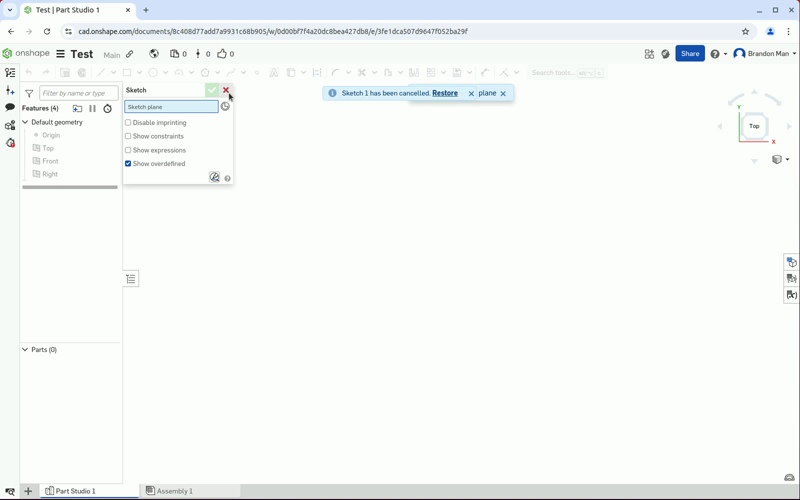
mouse_move(73, 150)
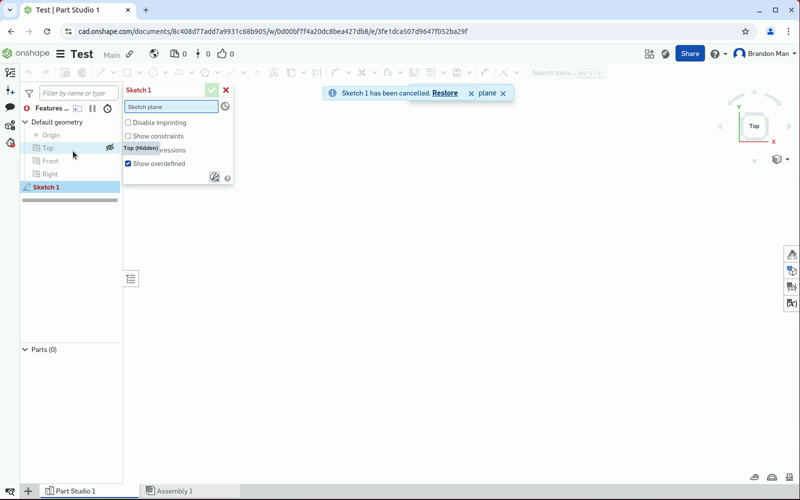
click(73, 150)
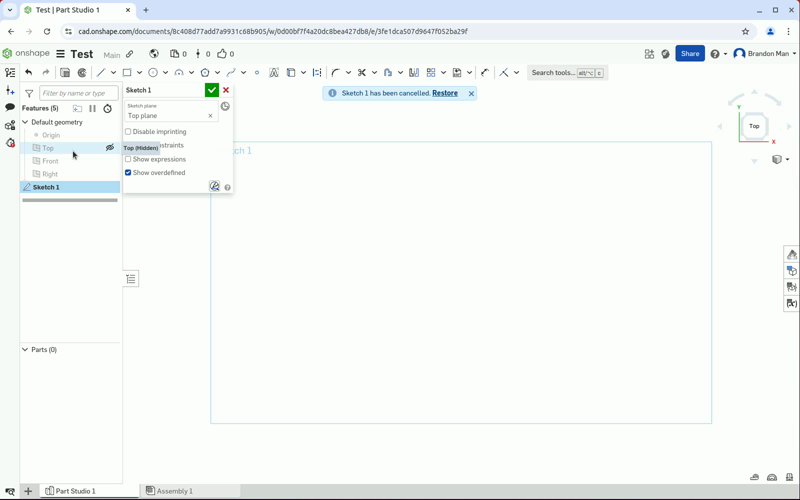
mouse_move(73, 352)
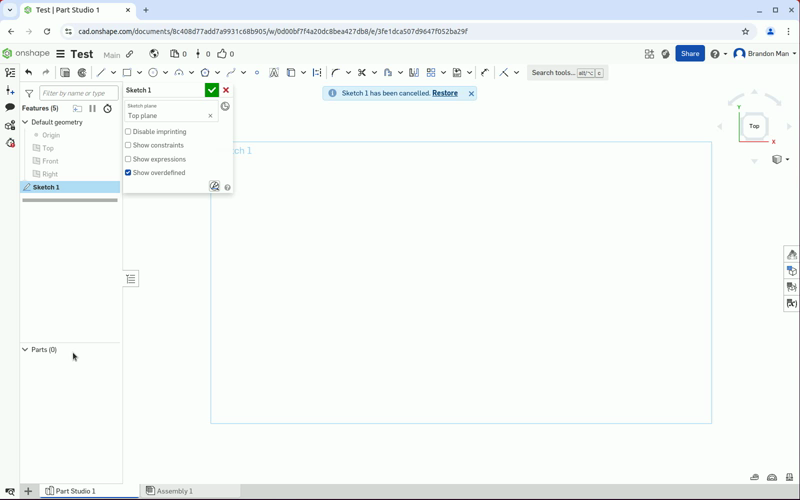
key(y)
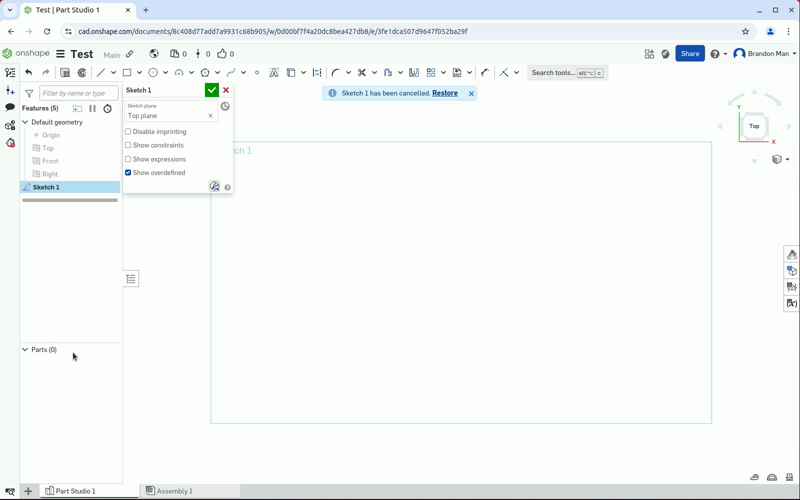
key(c)
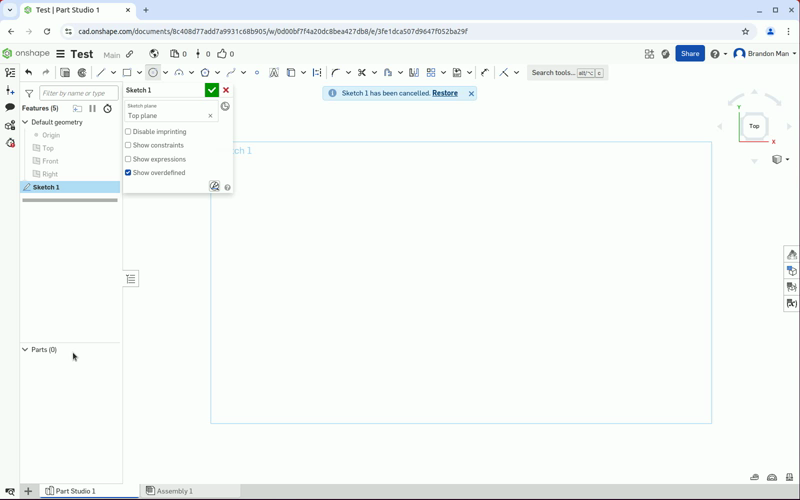
key_down(shift)
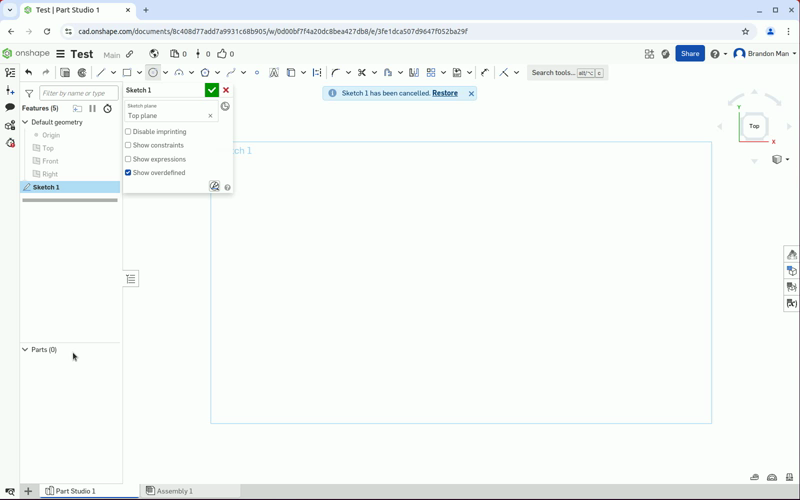
mouse_move(461, 282)
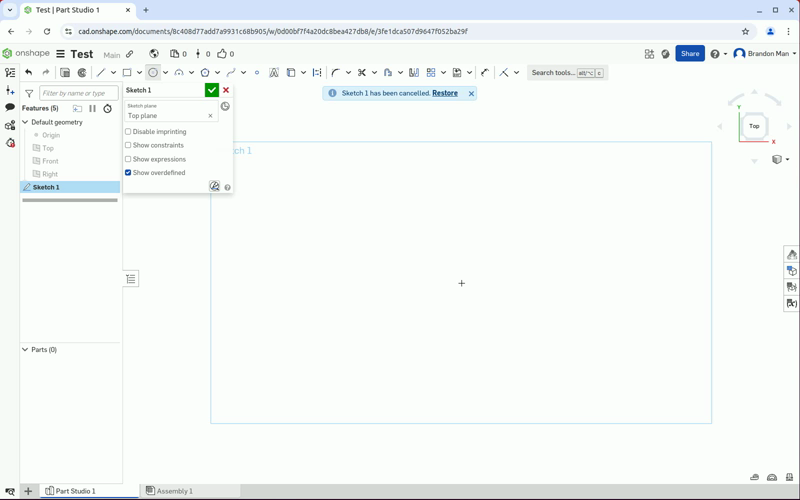
click(461, 282)
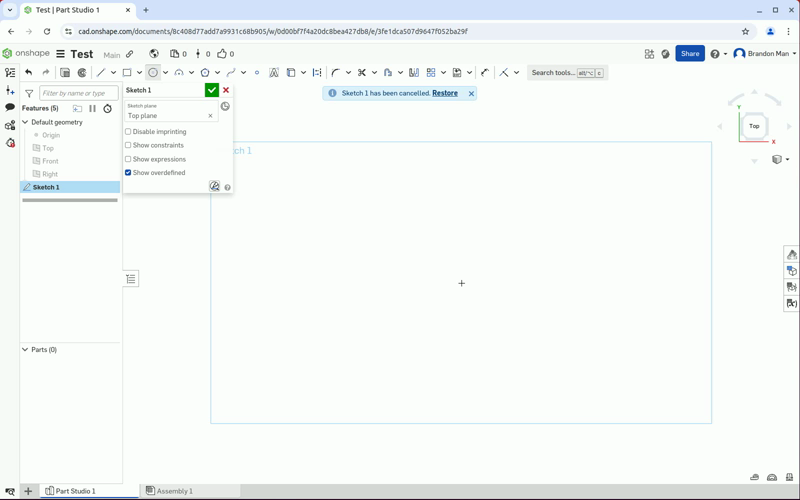
key_up(shift)
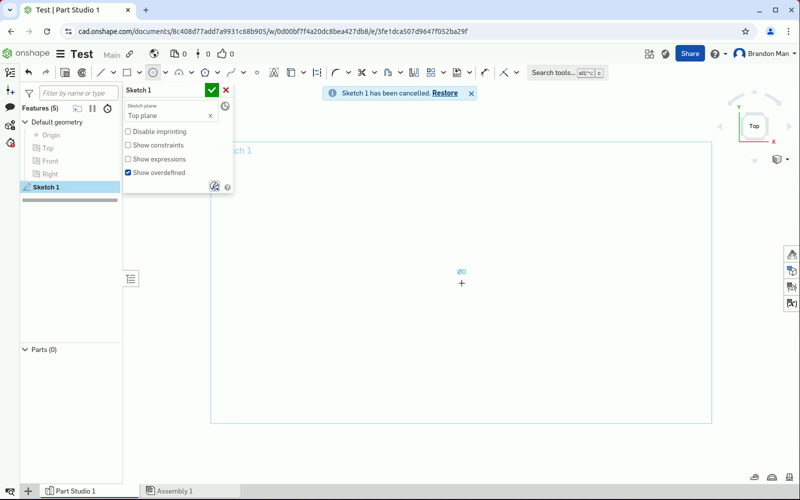
mouse_move(487, 282)
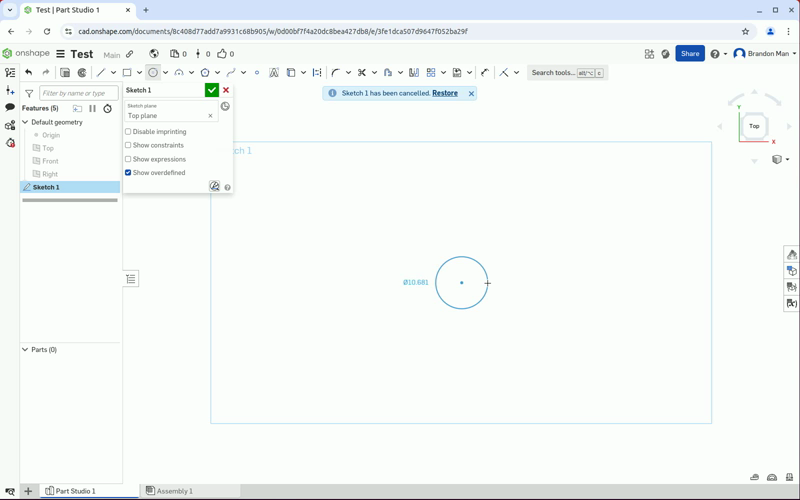
click(487, 282)
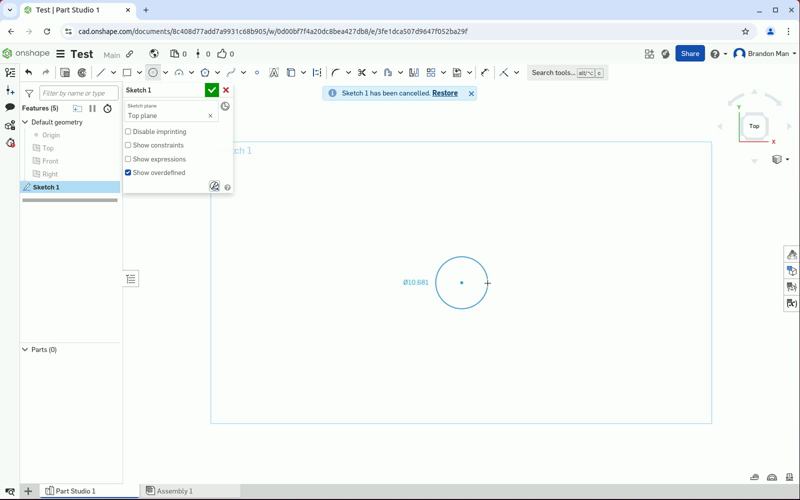
key(esc)
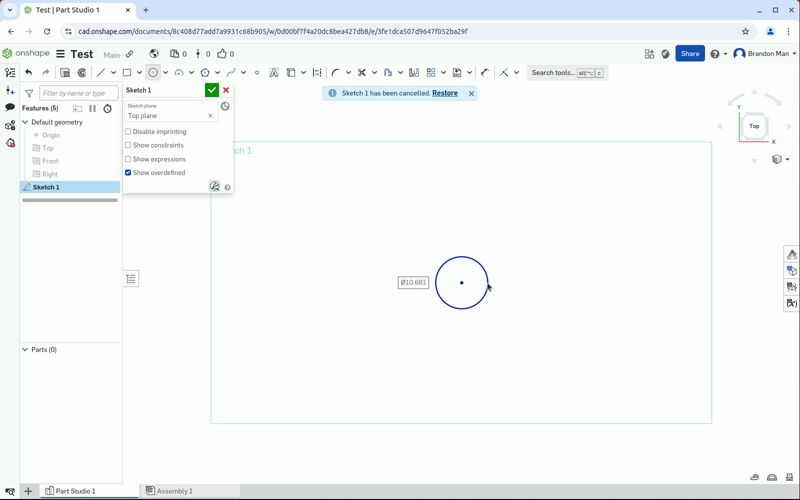
key(c)
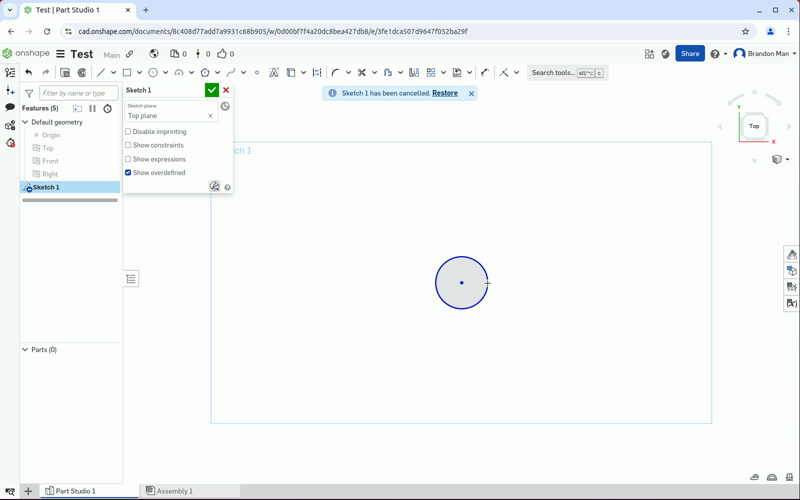
key_down(shift)
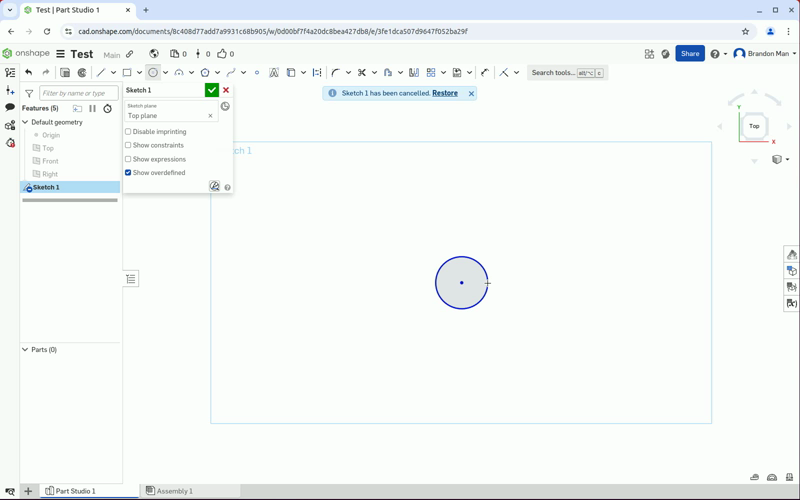
mouse_move(461, 282)
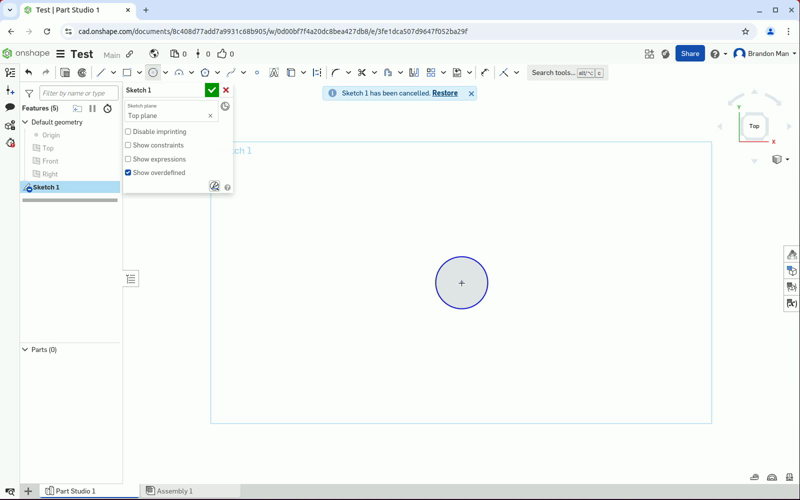
click(461, 282)
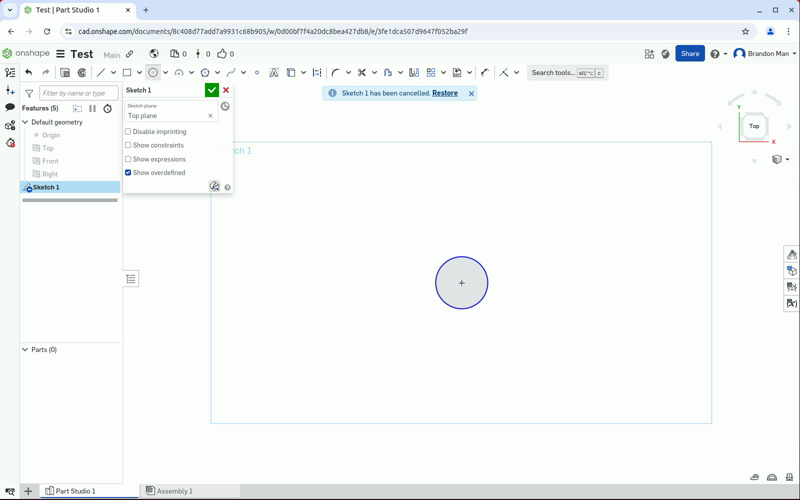
key_up(shift)
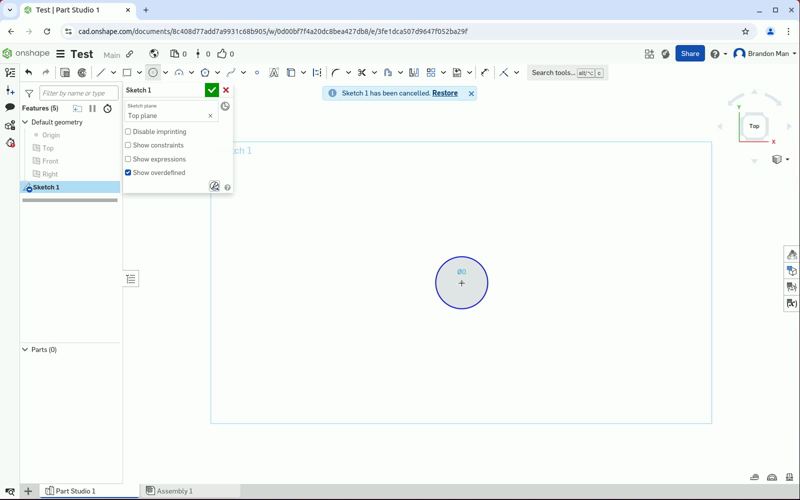
mouse_move(486, 282)
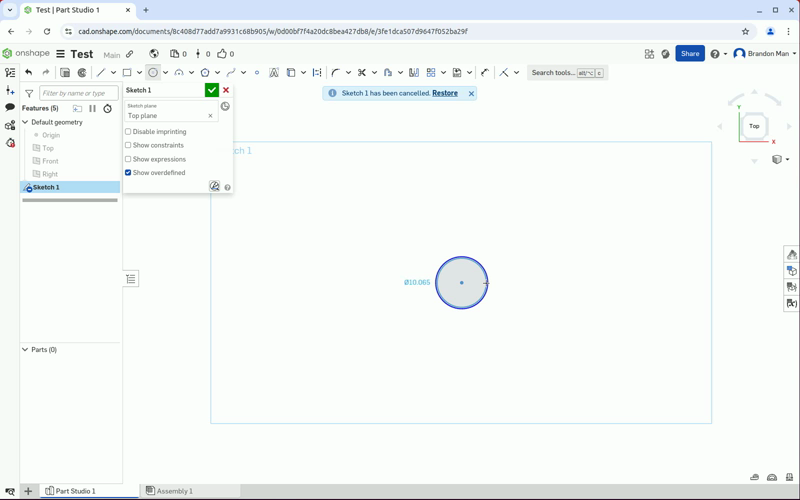
scroll(6)
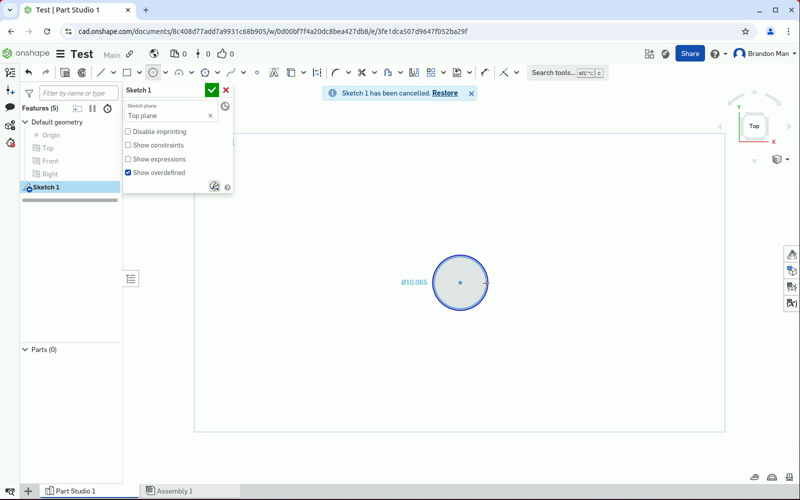
scroll(6)
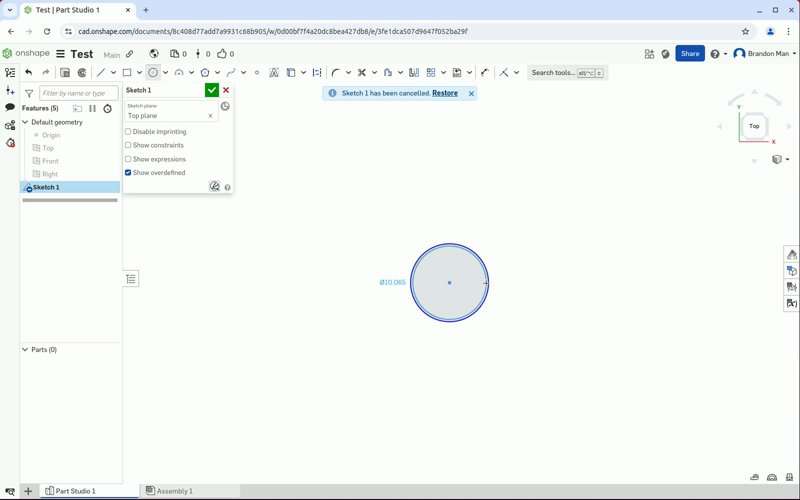
scroll(6)
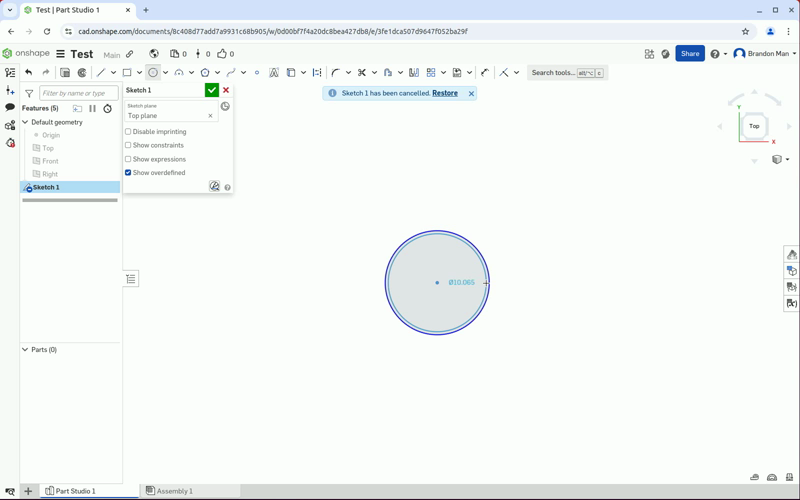
scroll(6)
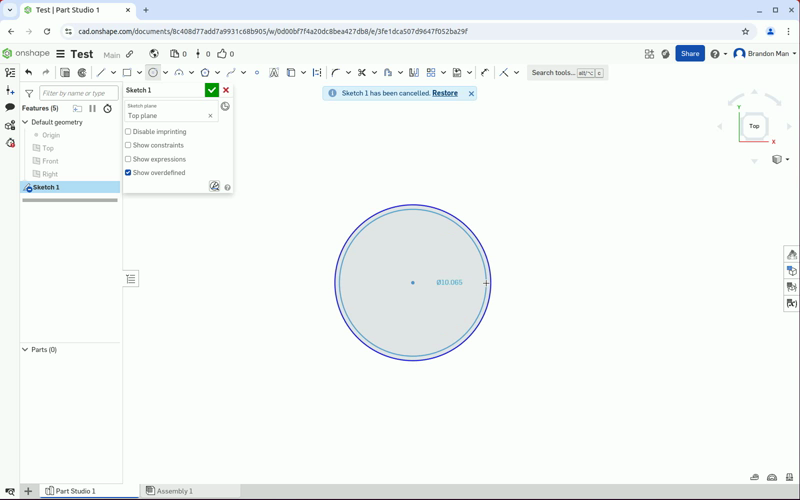
scroll(6)
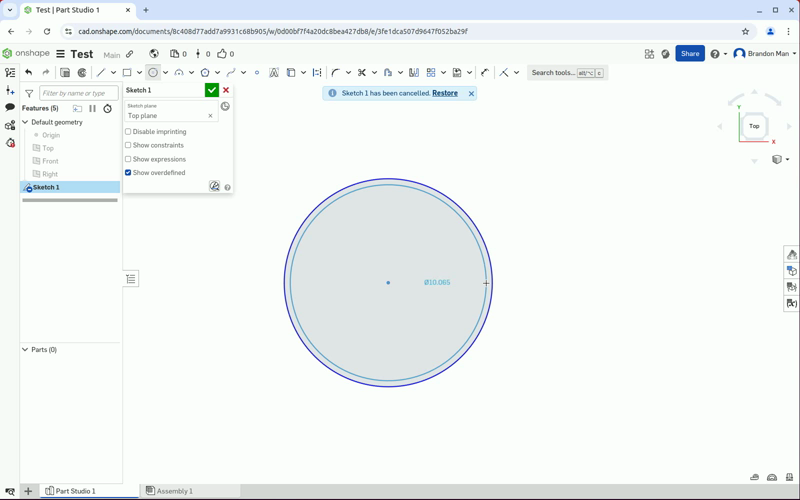
scroll(6)
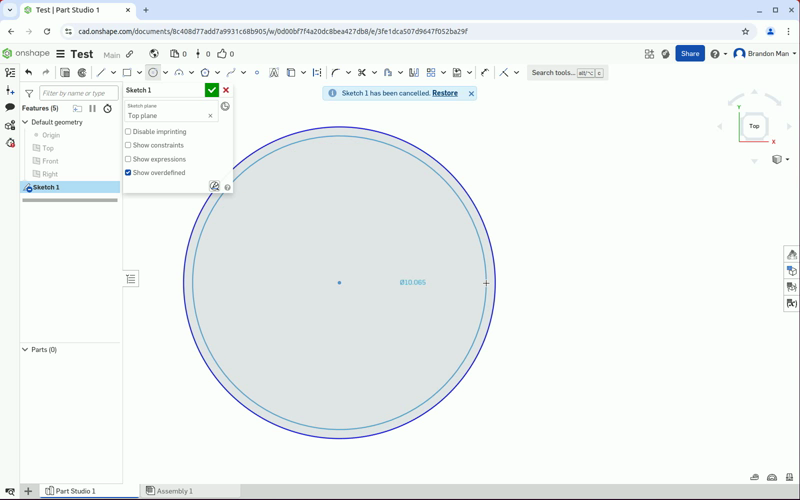
scroll(6)
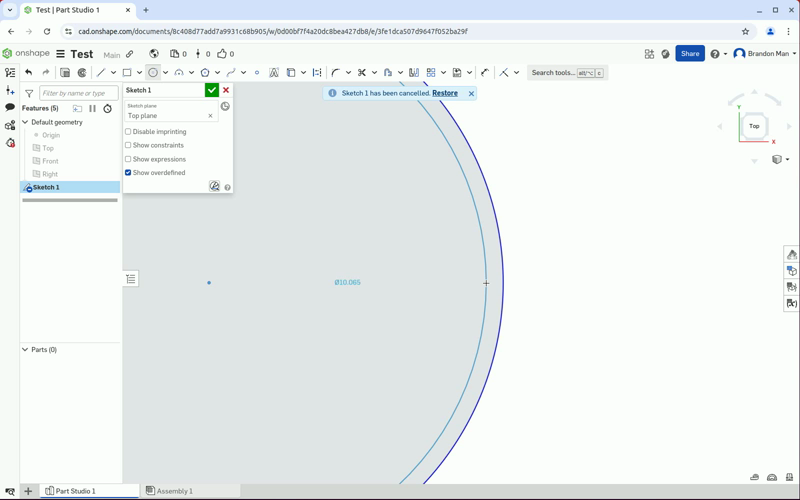
click(486, 282)
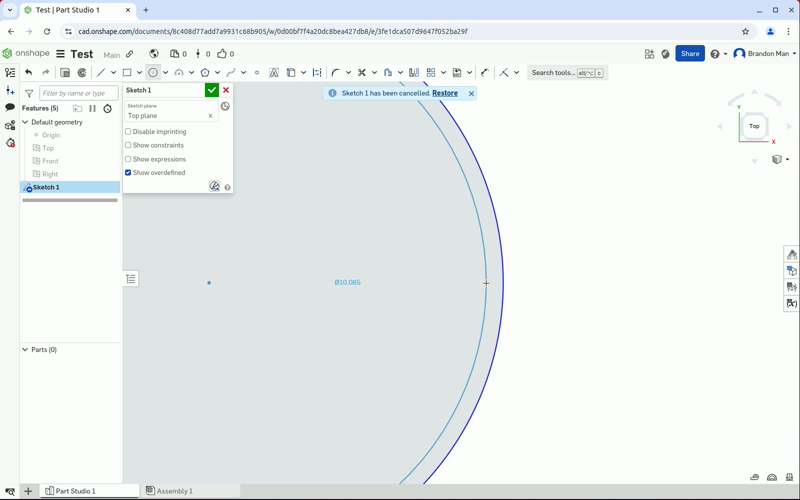
scroll(-6)
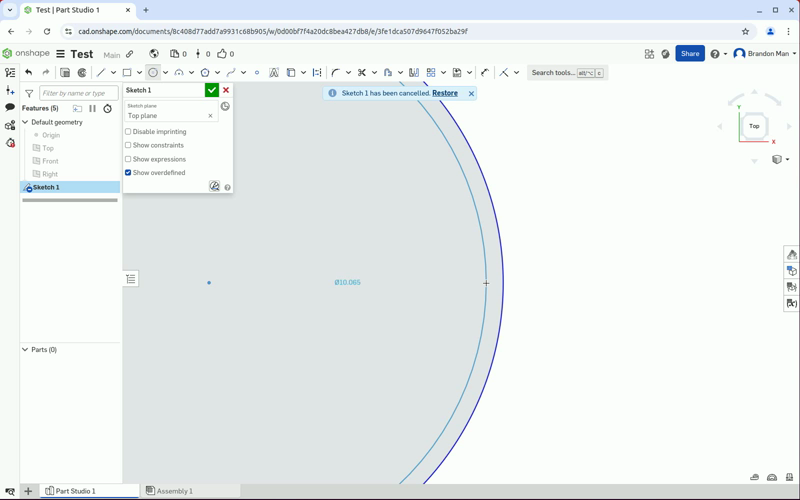
scroll(-6)
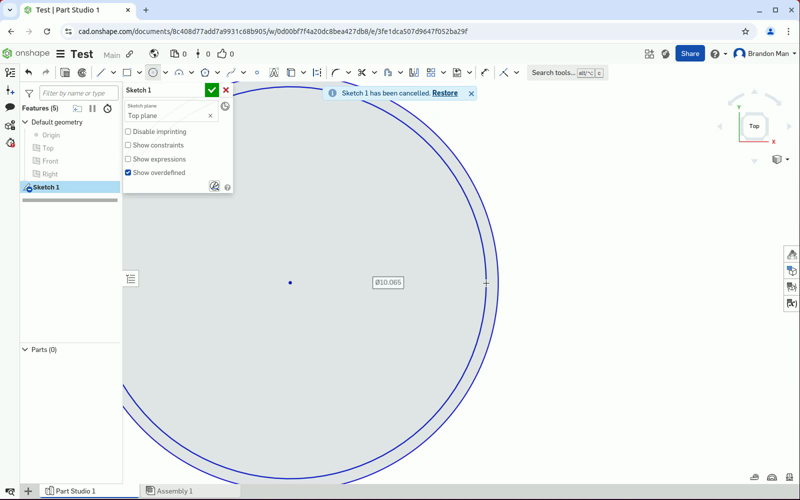
scroll(-6)
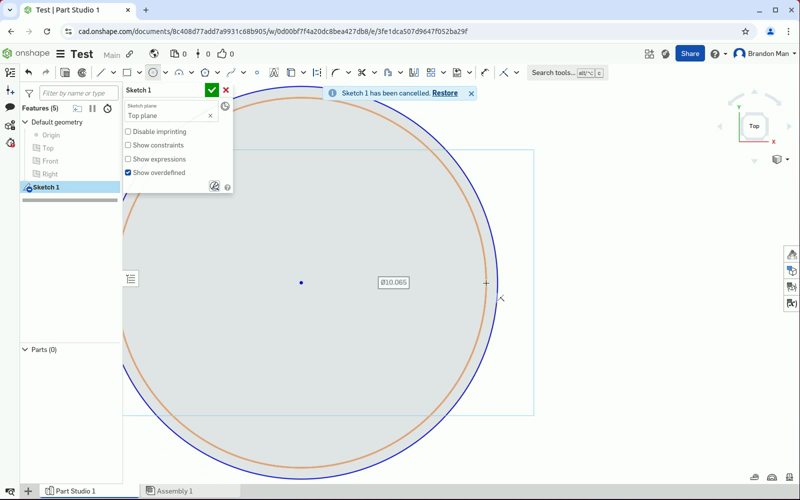
scroll(-6)
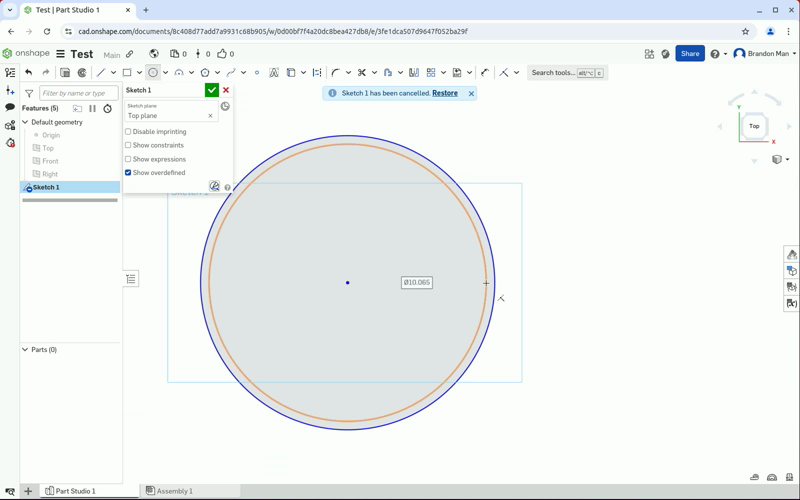
scroll(-6)
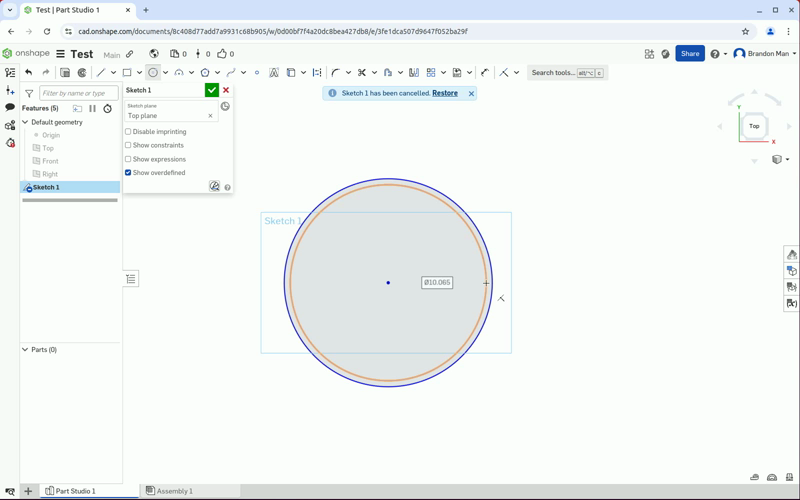
scroll(-6)
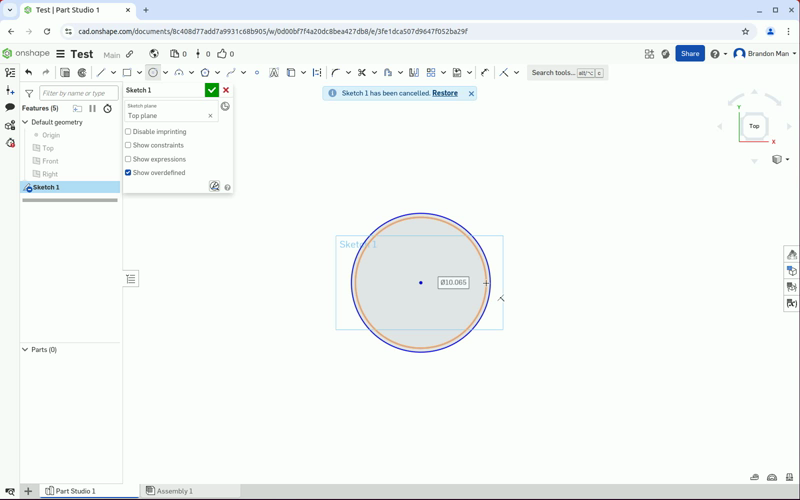
scroll(-6)
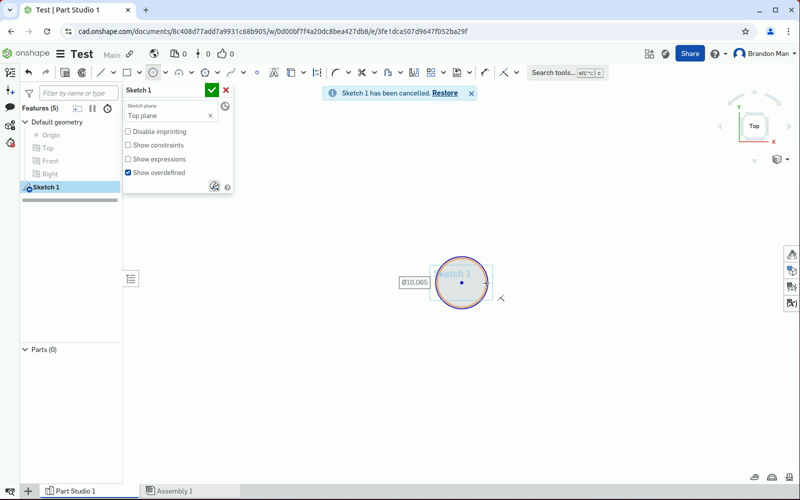
key(esc)
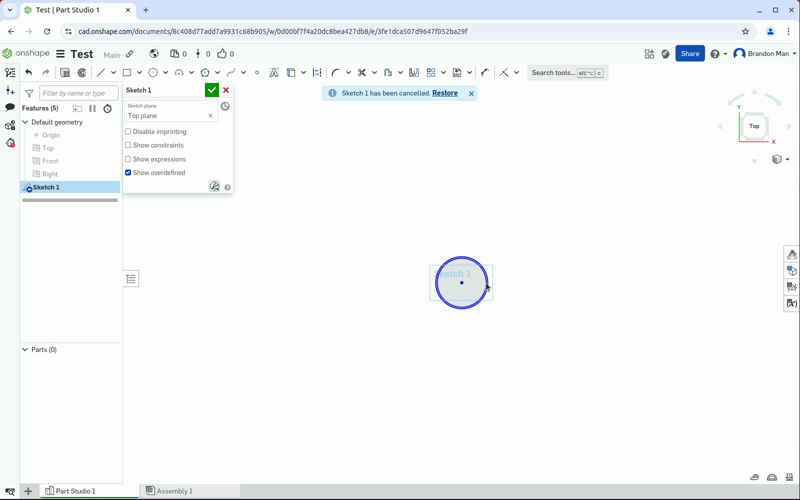
mouse_move(486, 278)
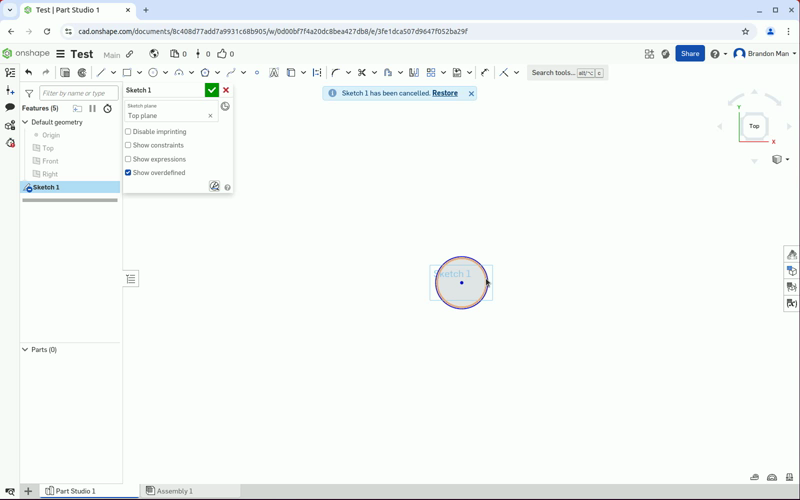
scroll(6)
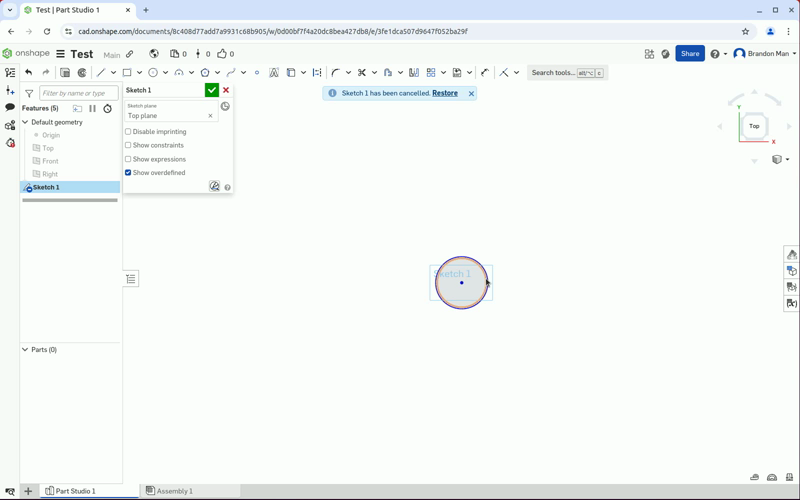
scroll(6)
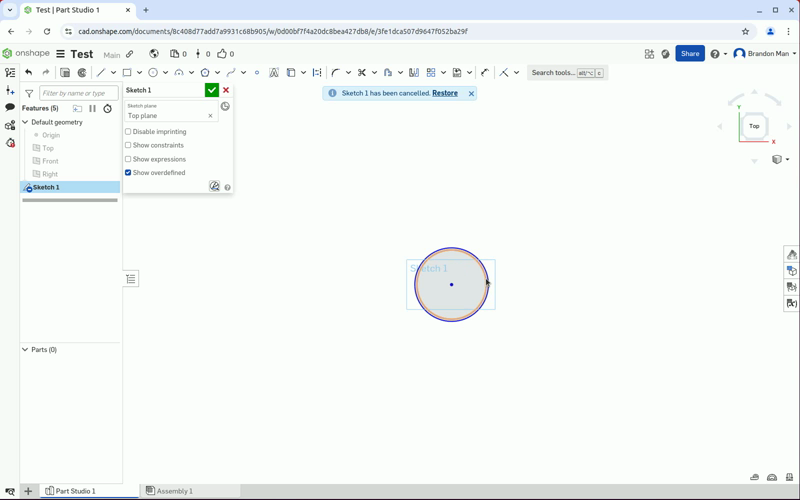
scroll(6)
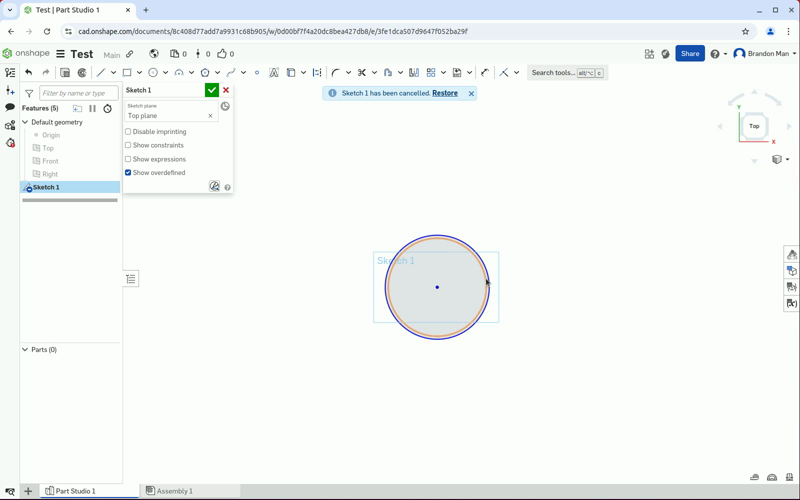
scroll(6)
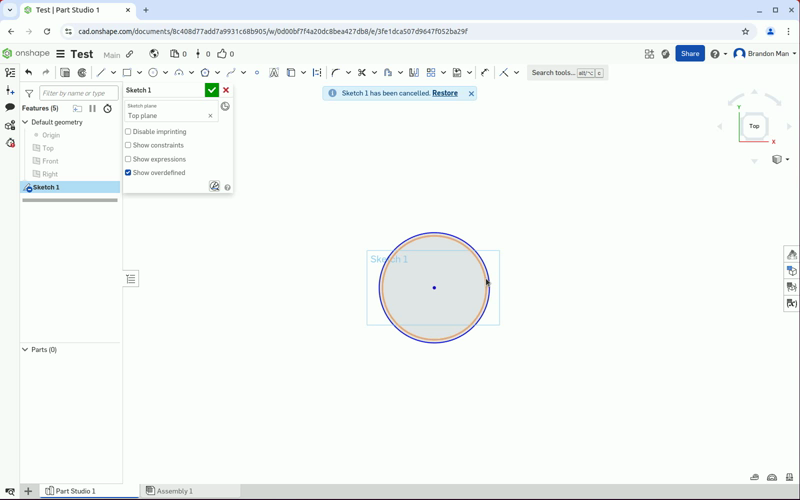
scroll(6)
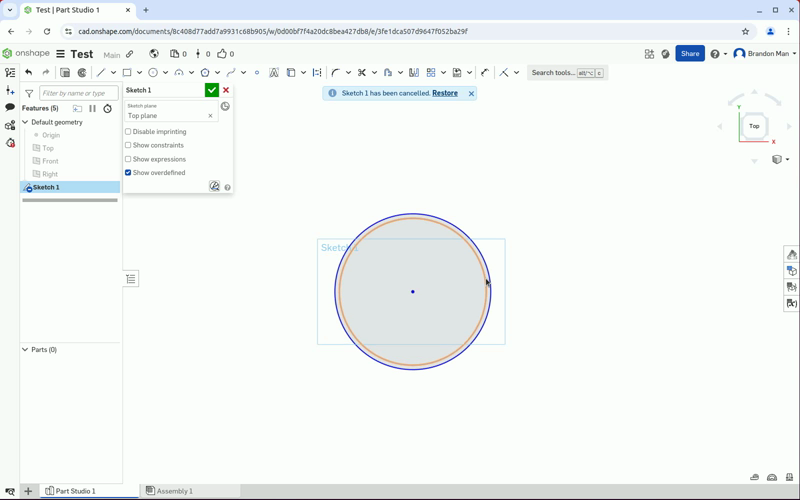
scroll(6)
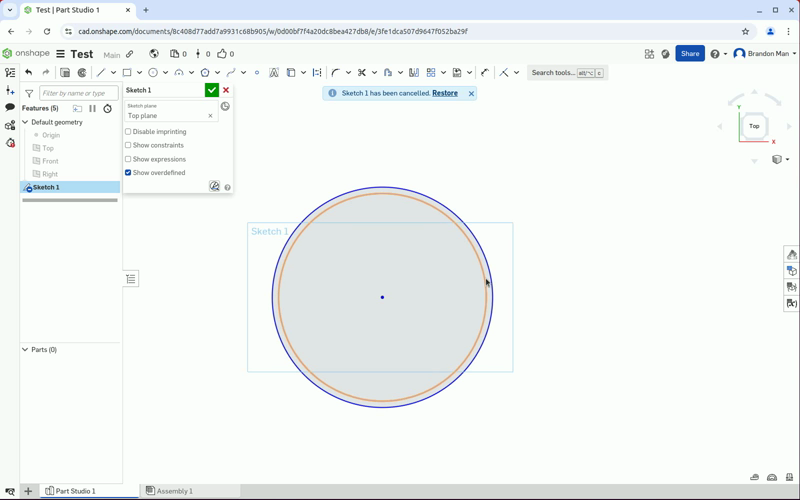
scroll(6)
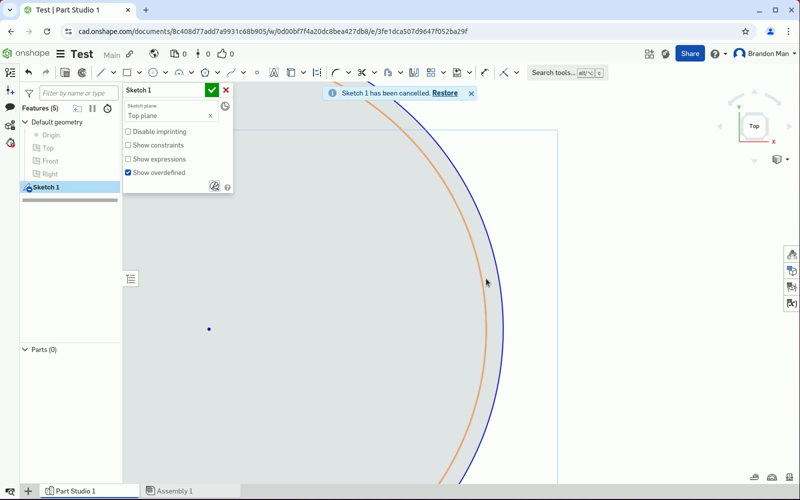
click(486, 278)
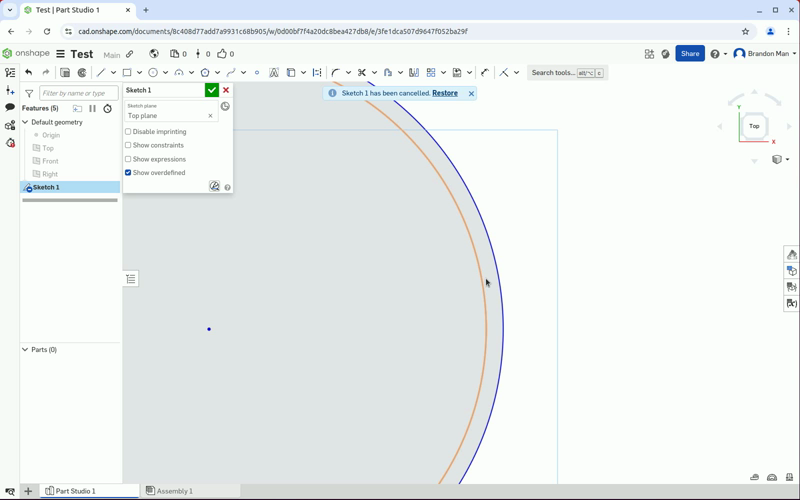
scroll(-6)
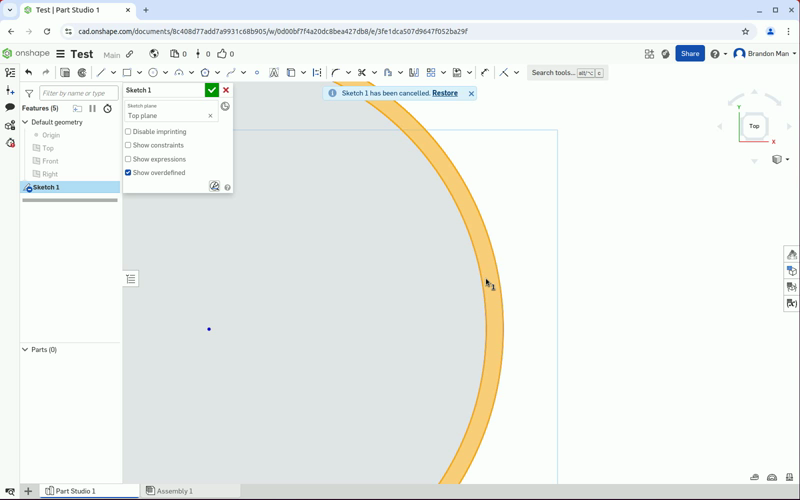
scroll(-6)
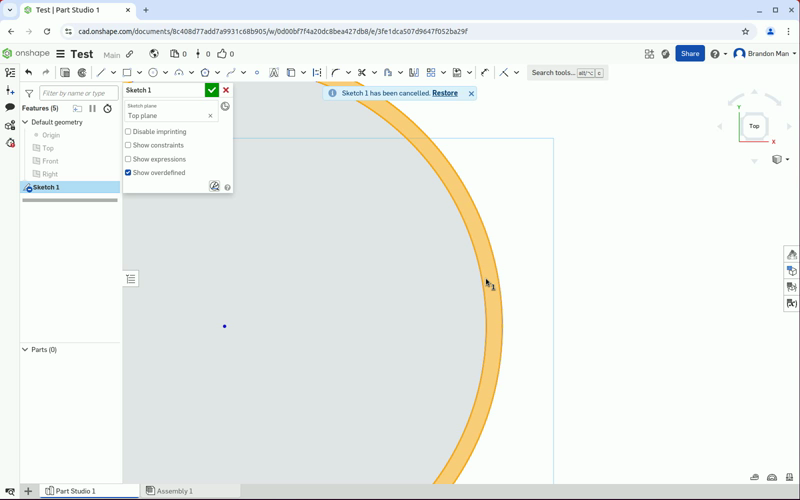
scroll(-6)
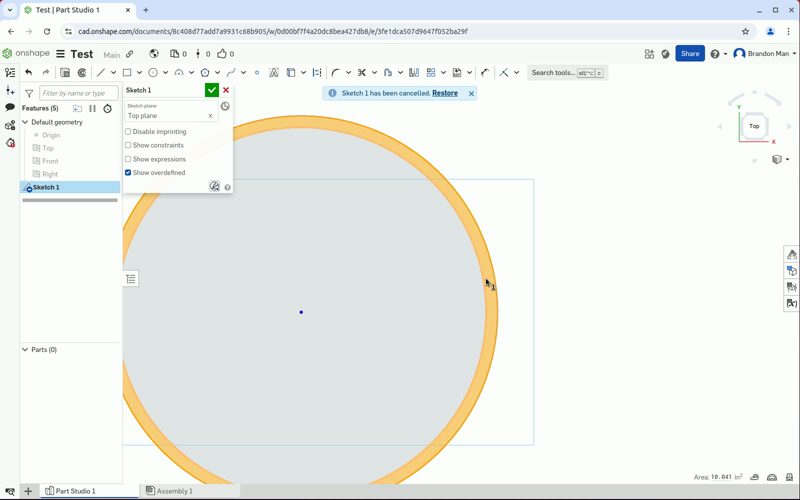
scroll(-6)
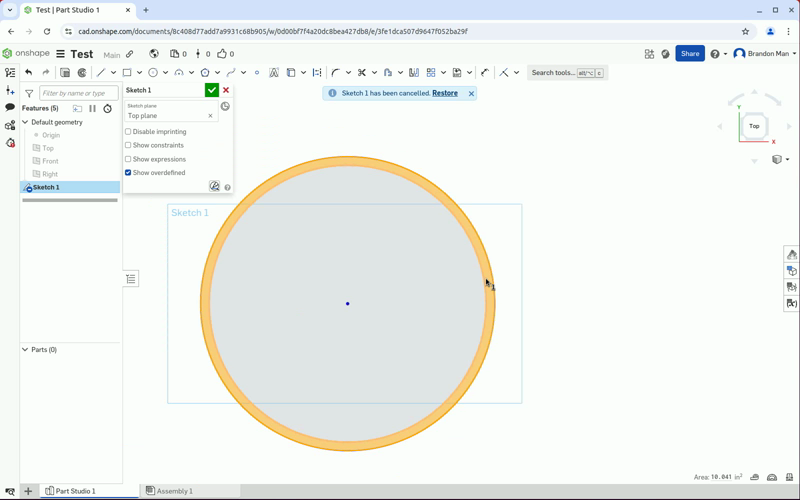
scroll(-6)
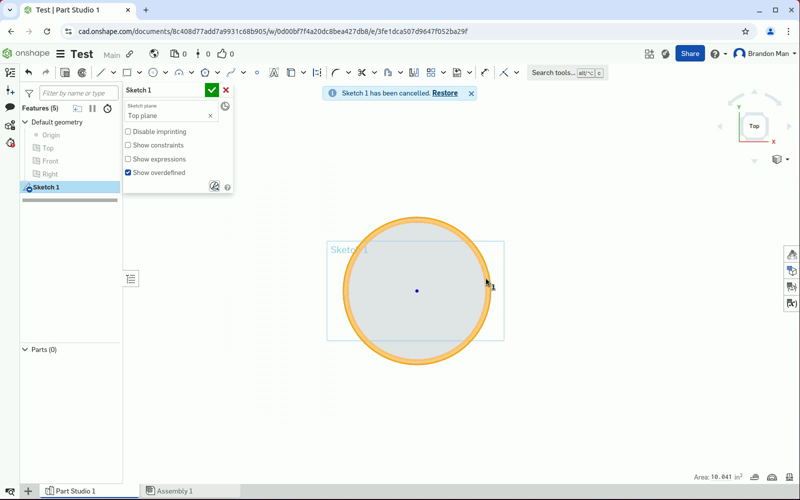
scroll(-6)
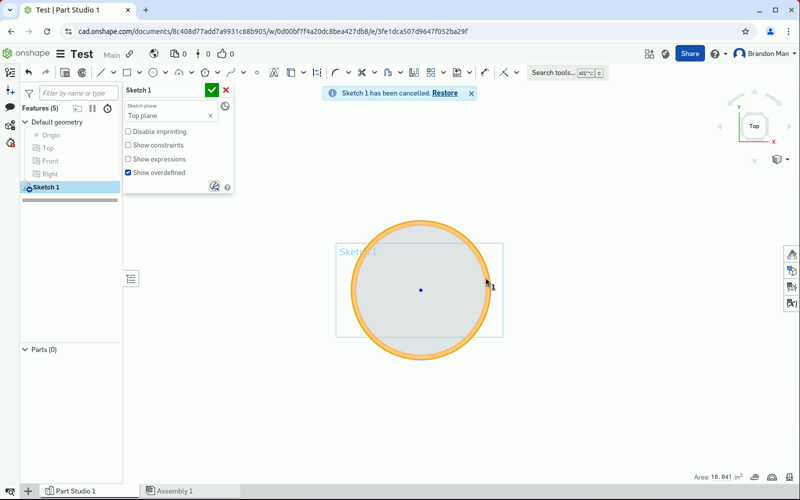
scroll(-6)
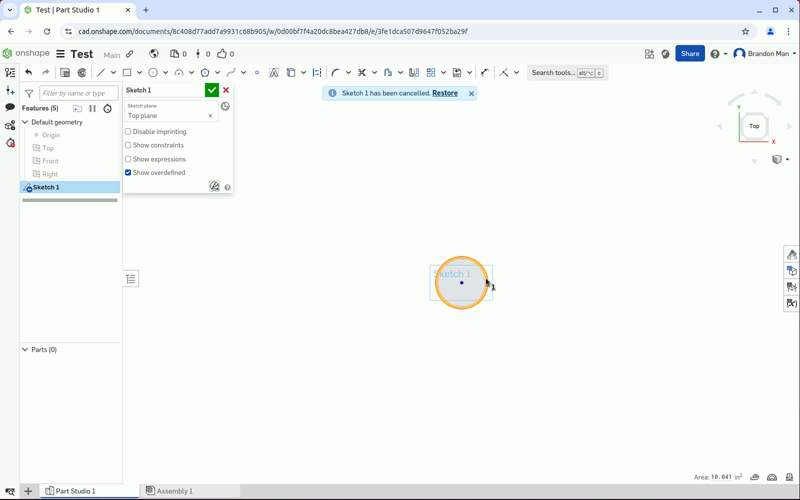
mouse_move(73, 352)
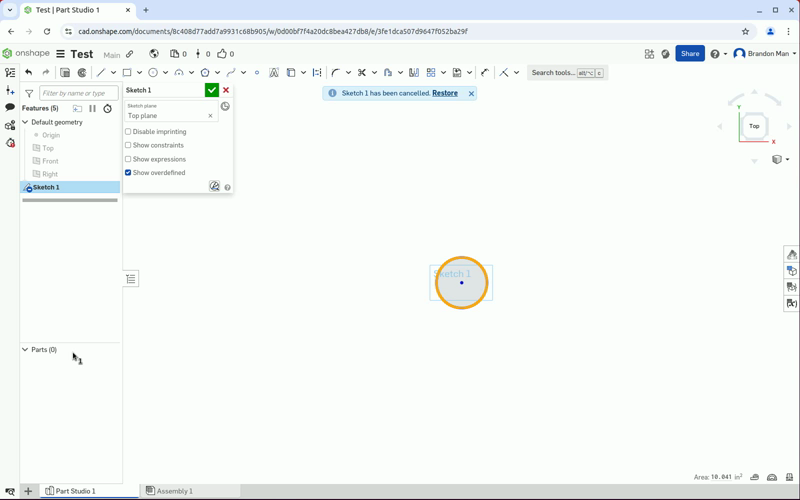
key(shift+y)
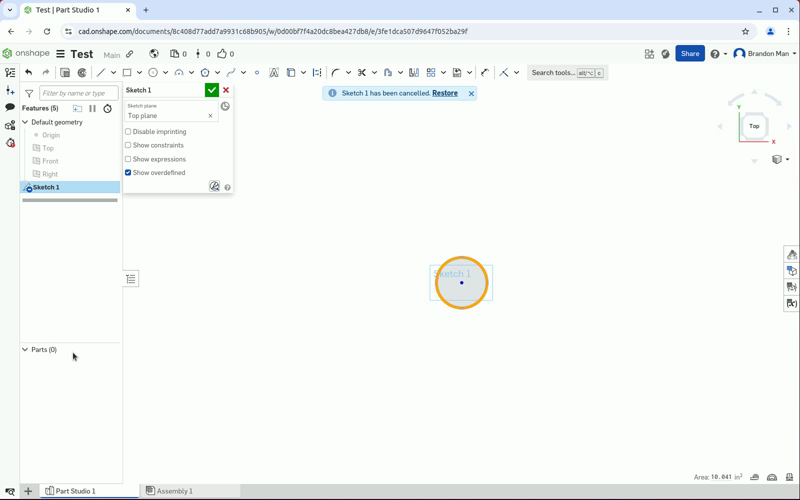
key(shift+e)
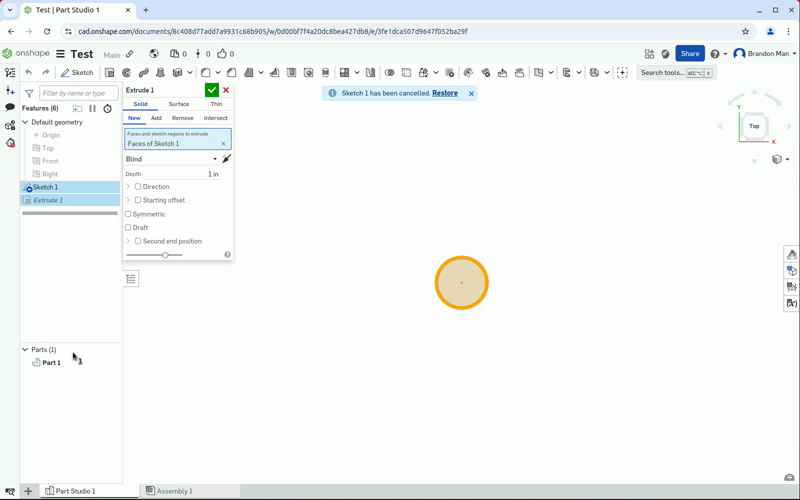
mouse_move(143, 106)
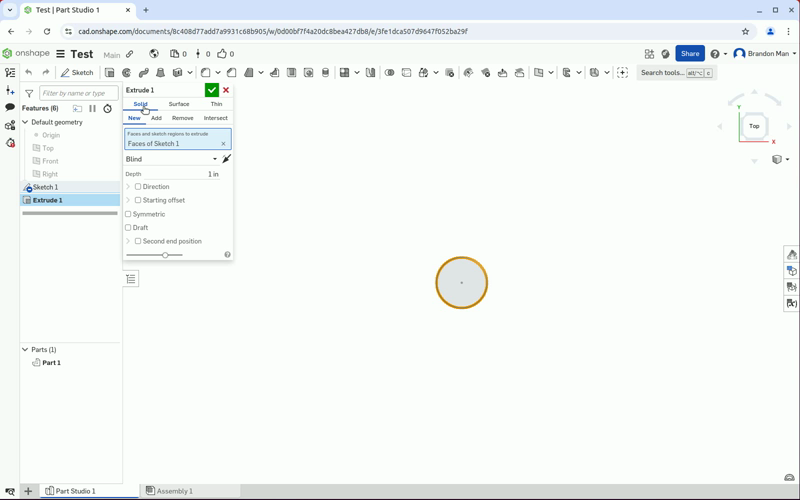
click(143, 106)
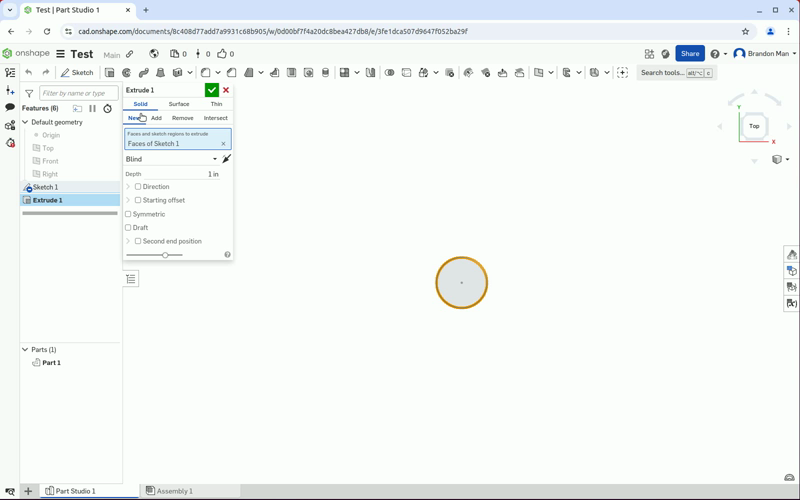
mouse_move(137, 120)
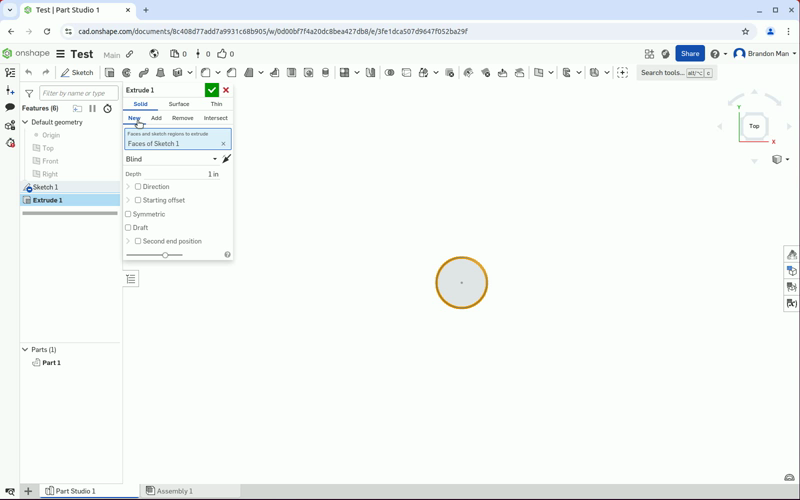
click(137, 120)
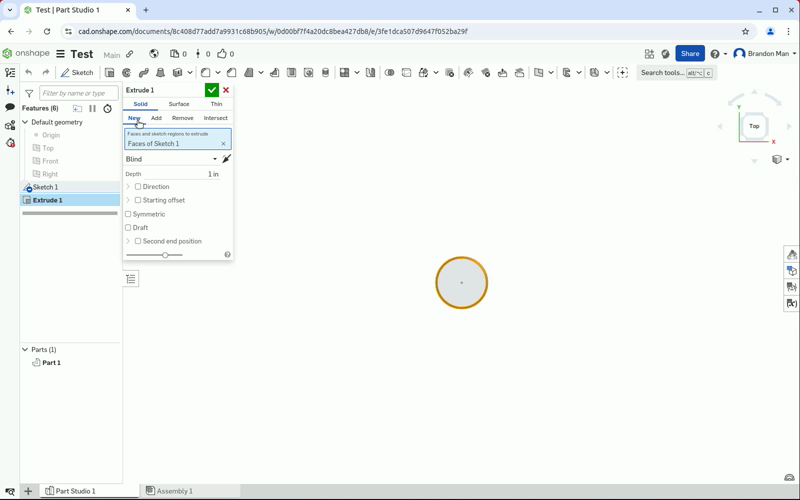
key(tab, 4)
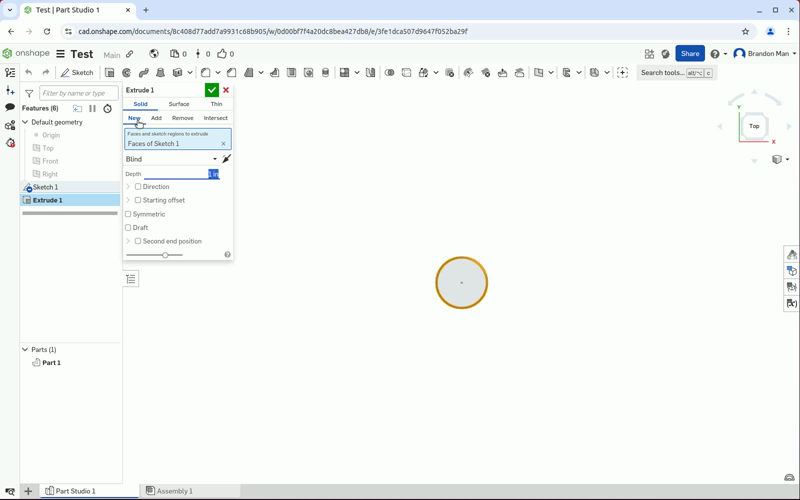
text(23.108)
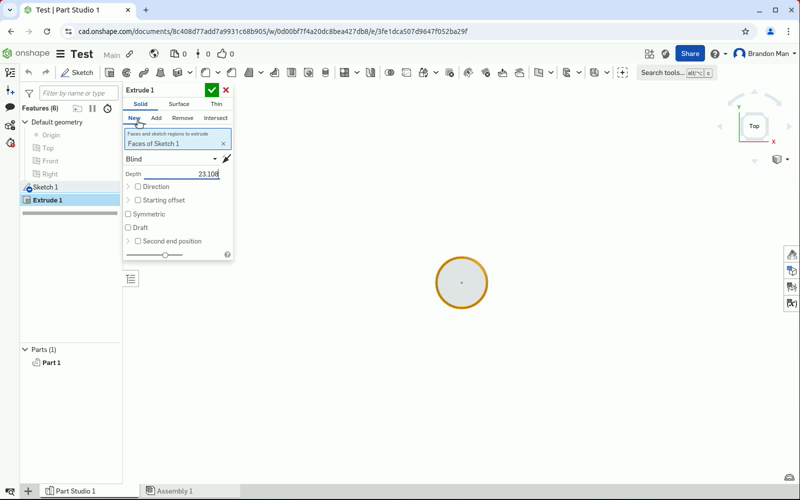
key(enter)
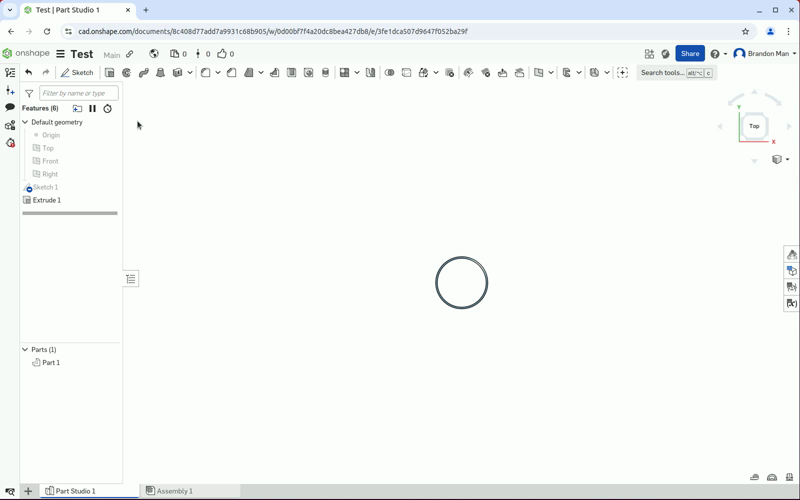
key(shift+h)
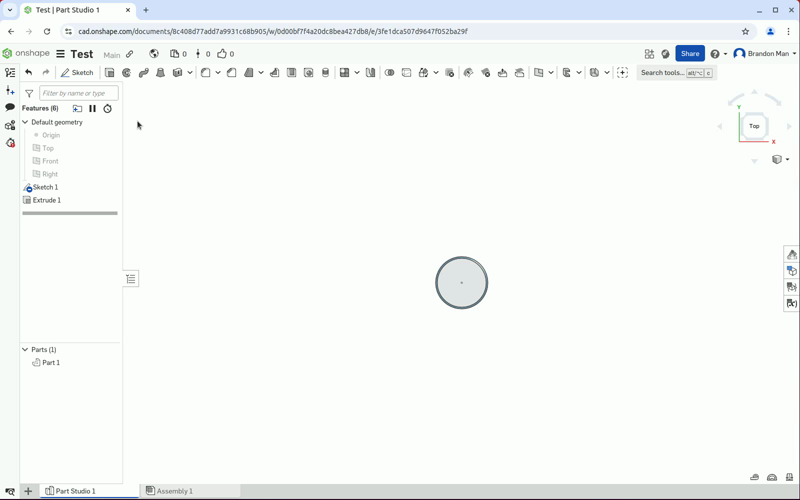
key(shift+h)
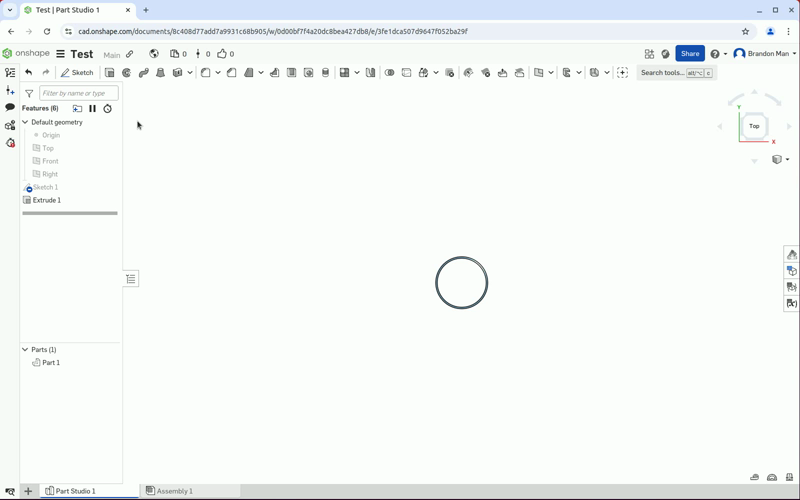
mouse_move(73, 189)
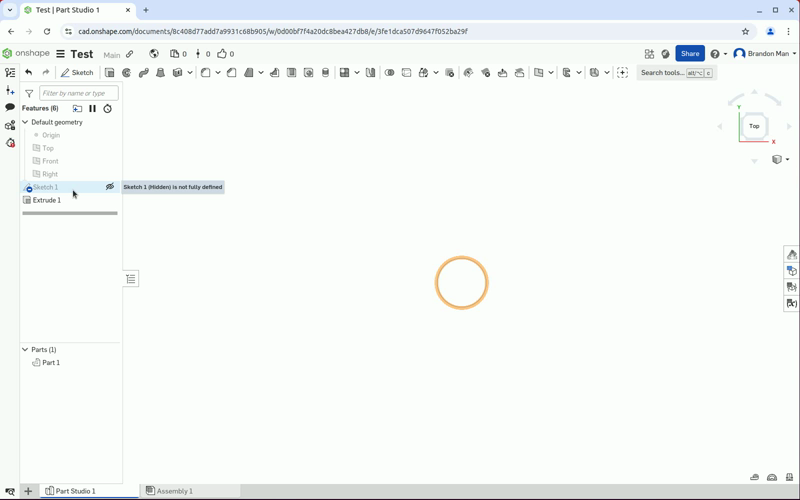
click(73, 189)
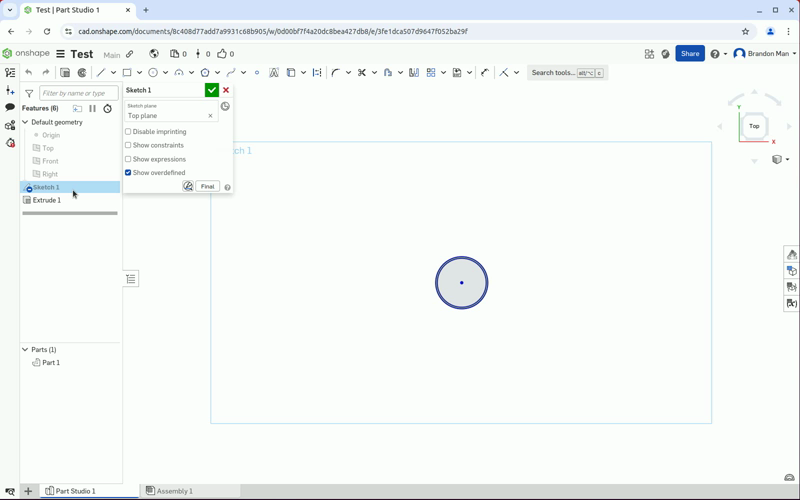
mouse_move(229, 92)
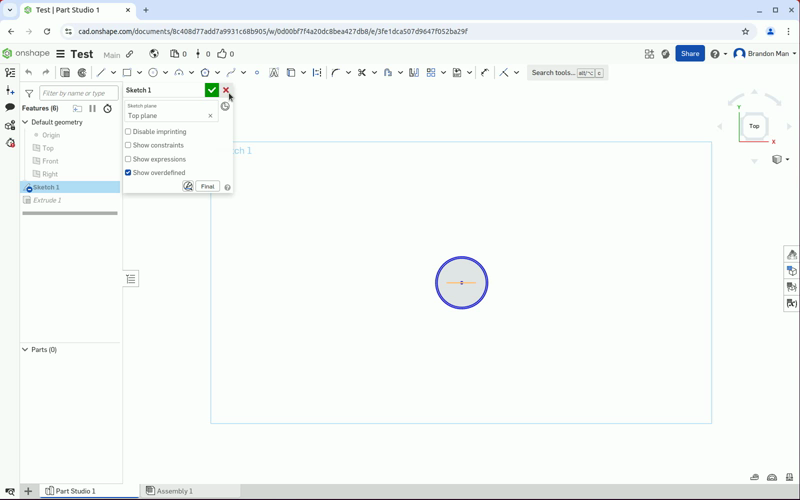
click(229, 92)
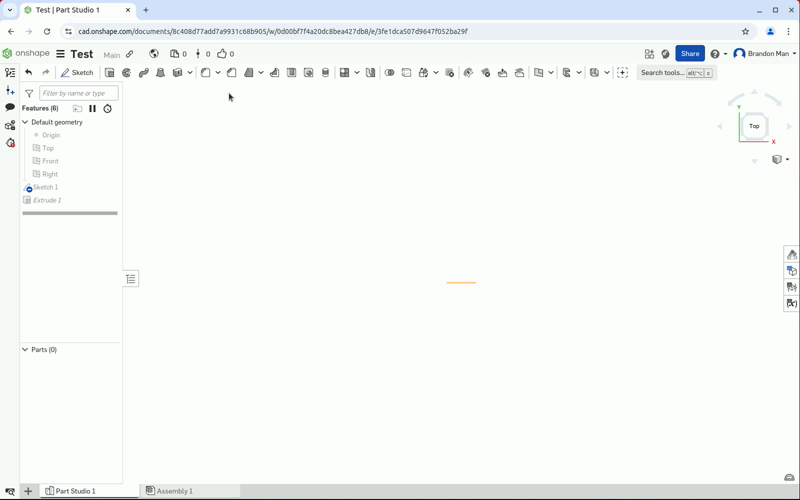
mouse_move(73, 352)
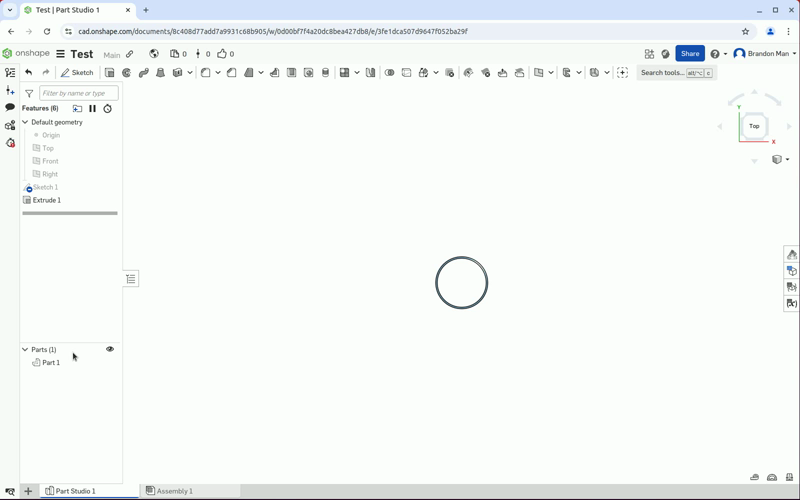
key(y)
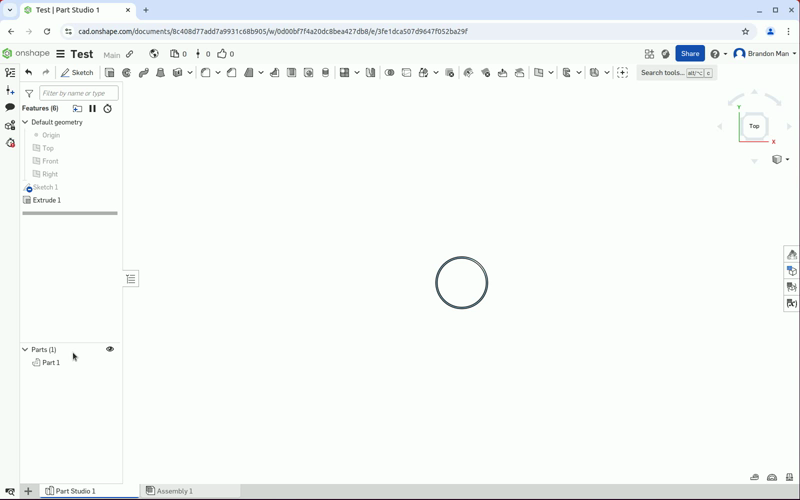
key(shift+p)
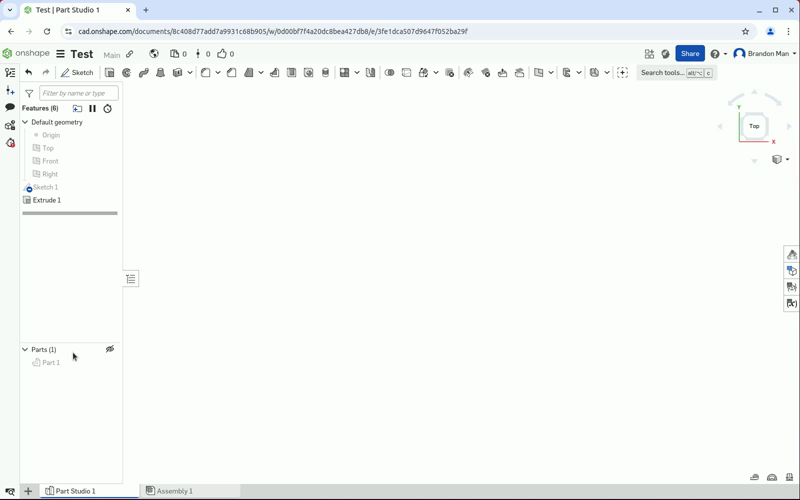
key(space)
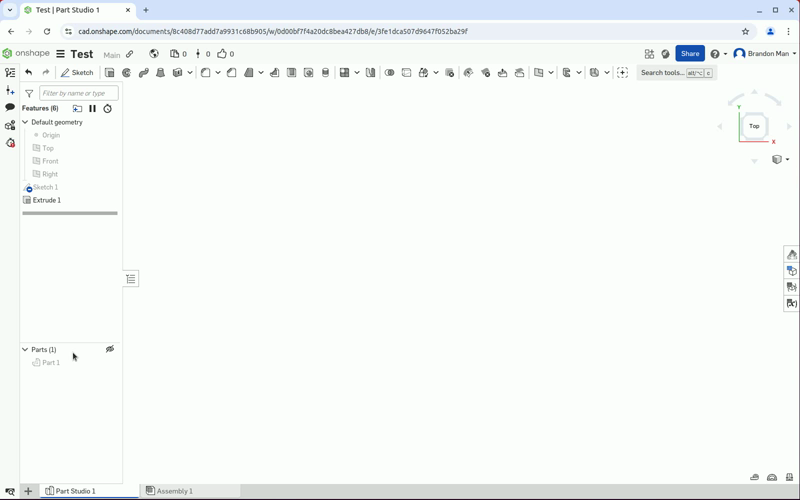
key_down(shift)
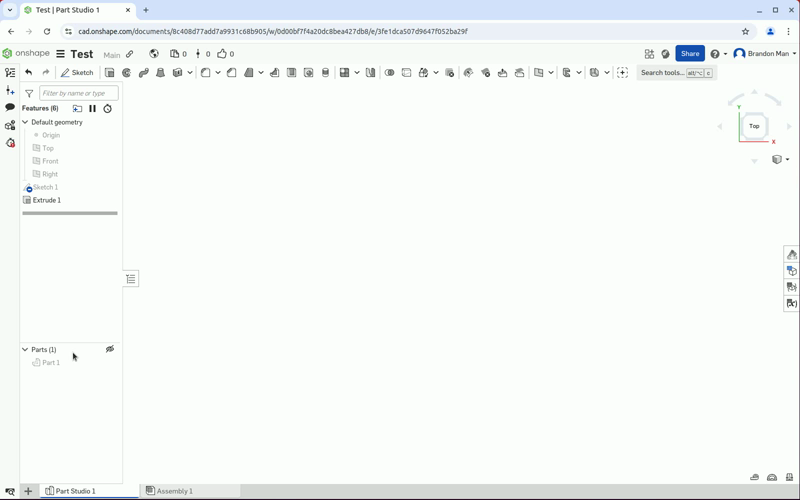
key(up)
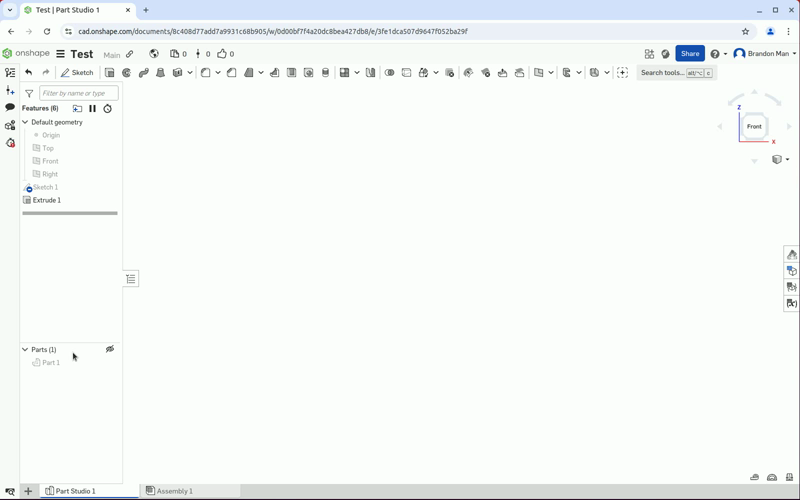
key_up(shift)
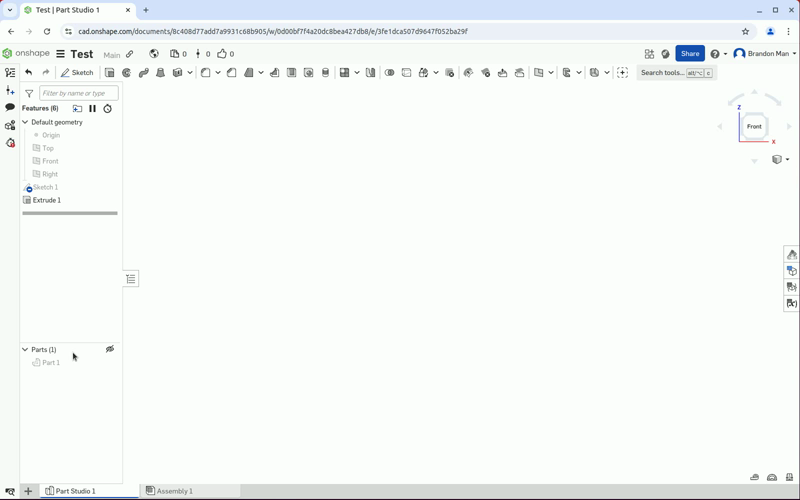
mouse_move(73, 352)
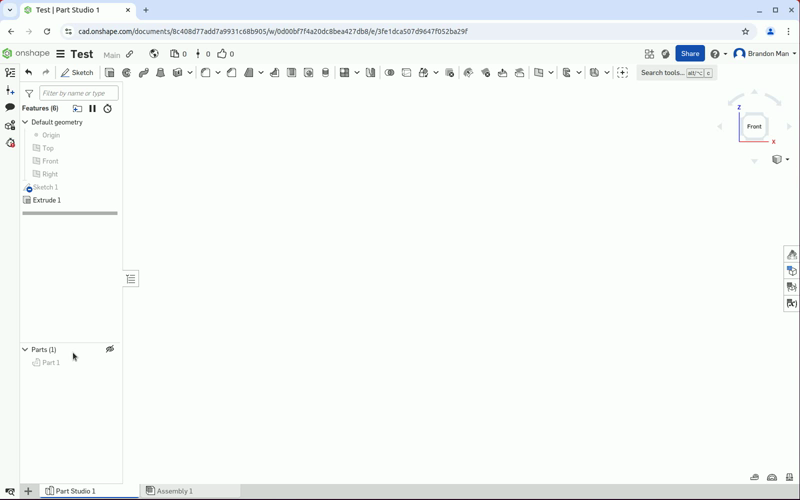
key(shift+y)
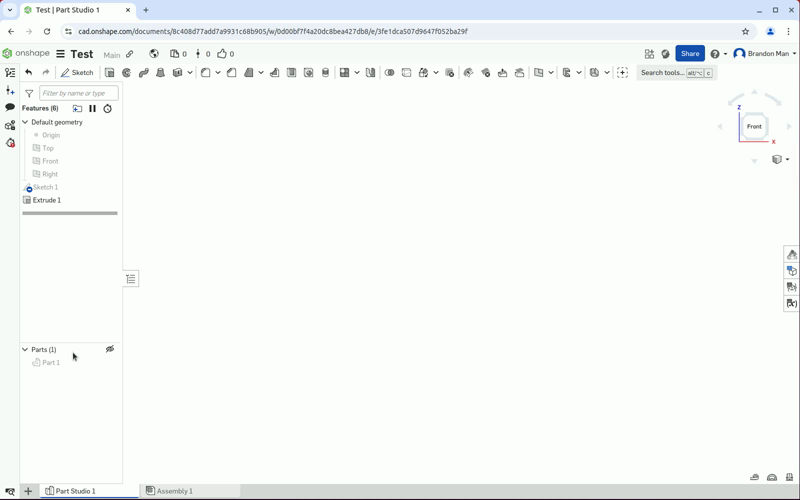
key(shift+s)
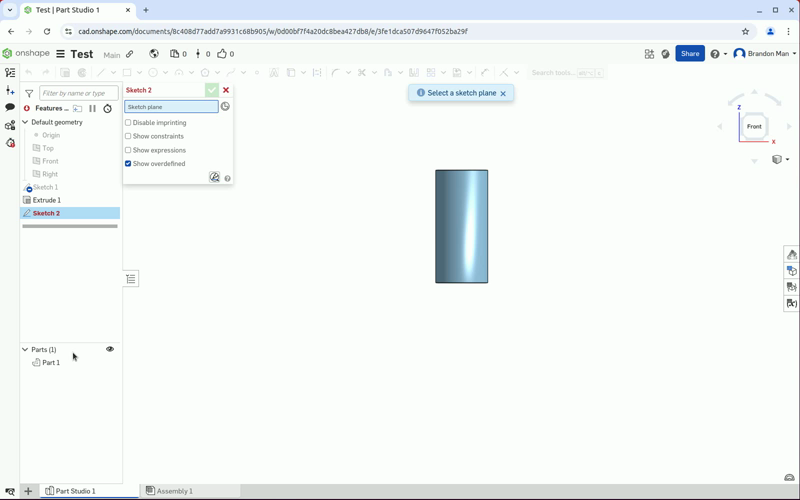
mouse_move(73, 163)
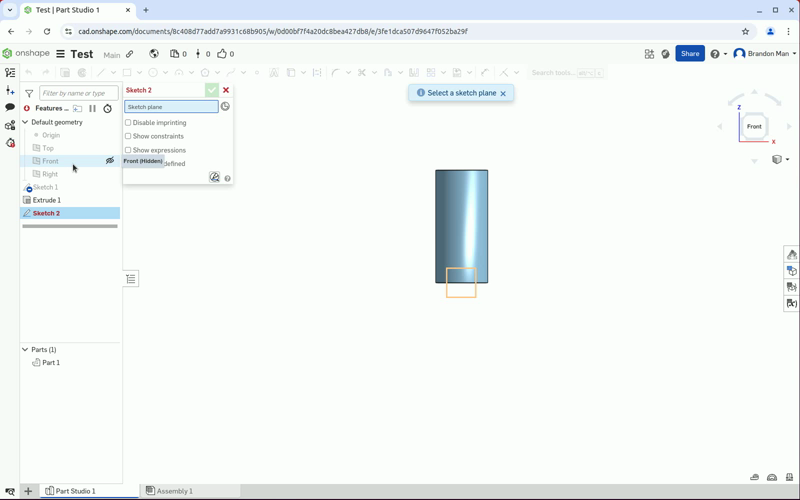
click(73, 163)
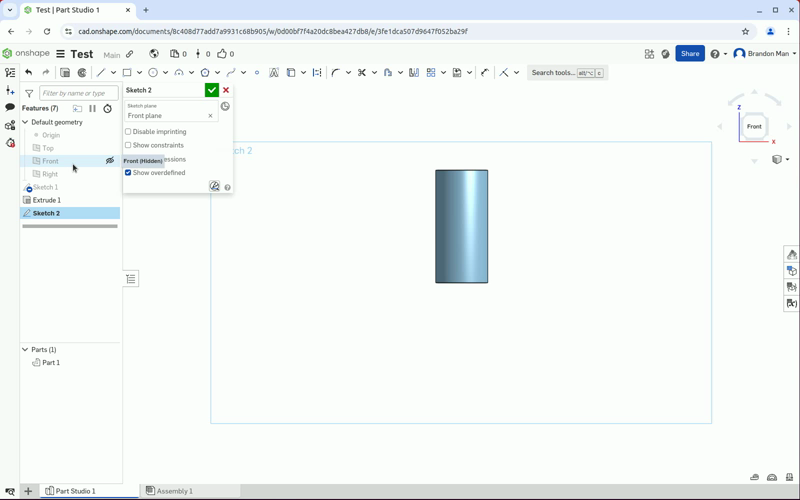
mouse_move(73, 352)
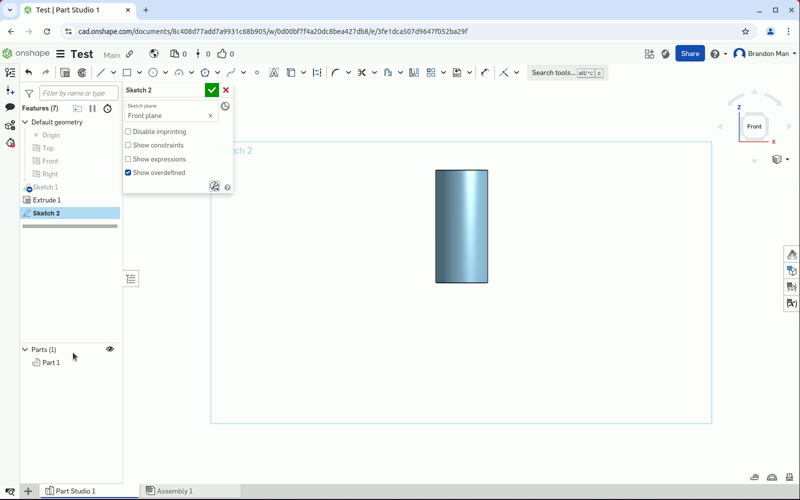
key(y)
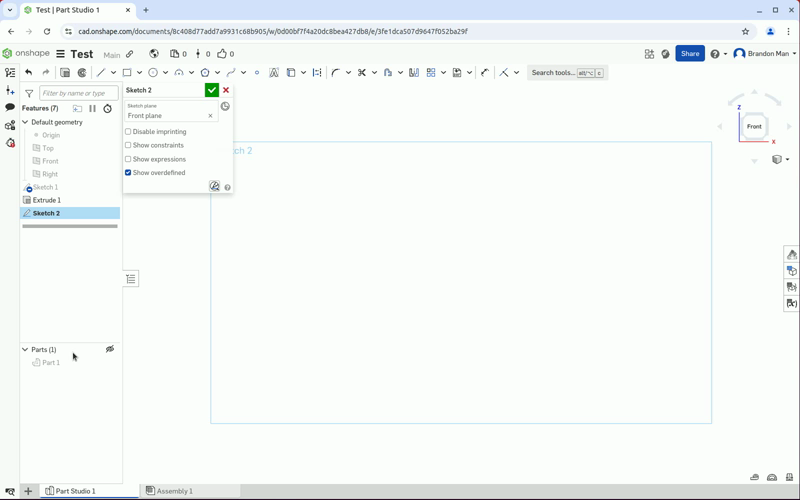
key(l)
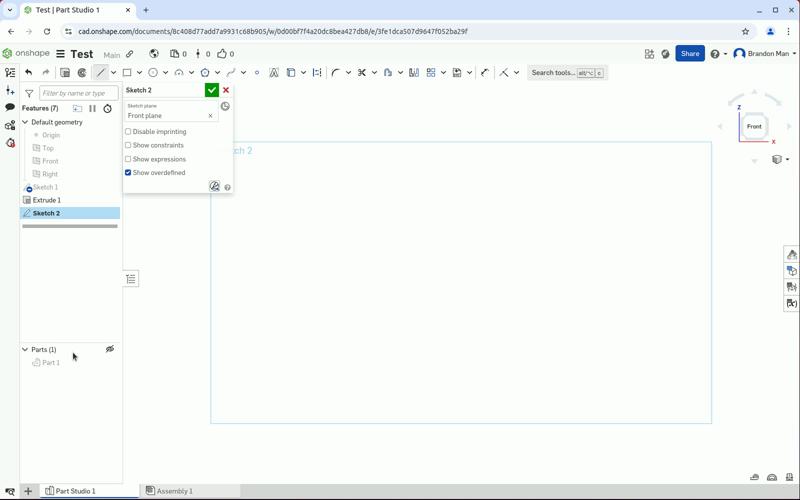
key_down(shift)
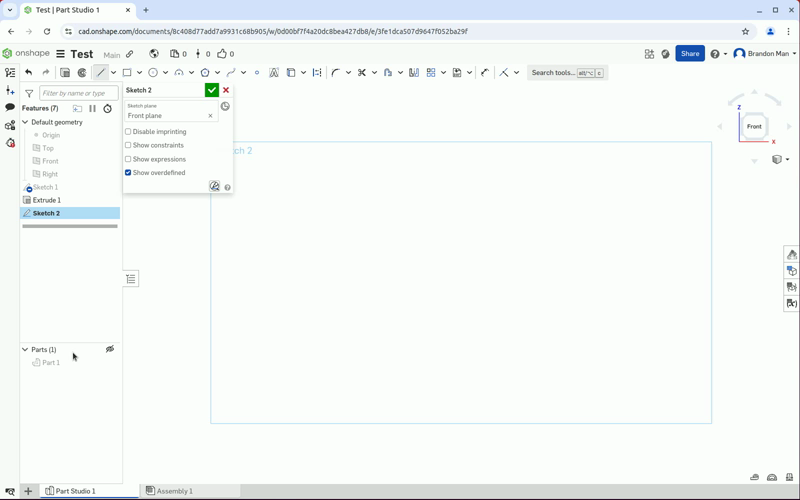
mouse_move(459, 226)
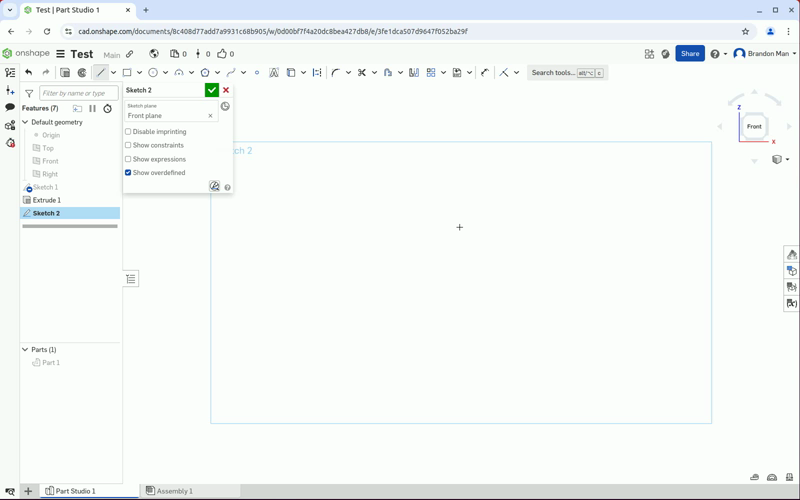
click(459, 226)
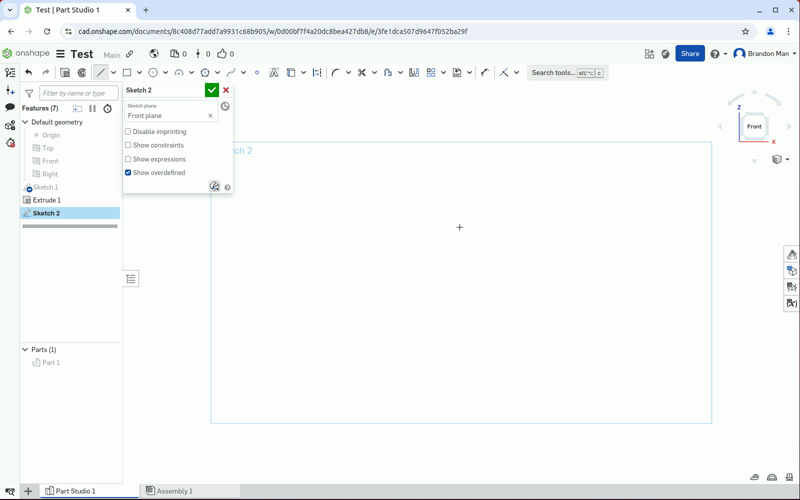
key_up(shift)
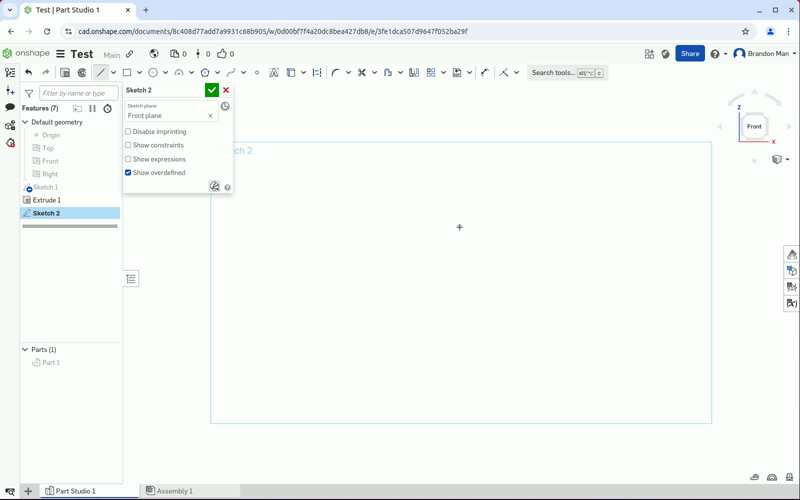
key_down(shift)
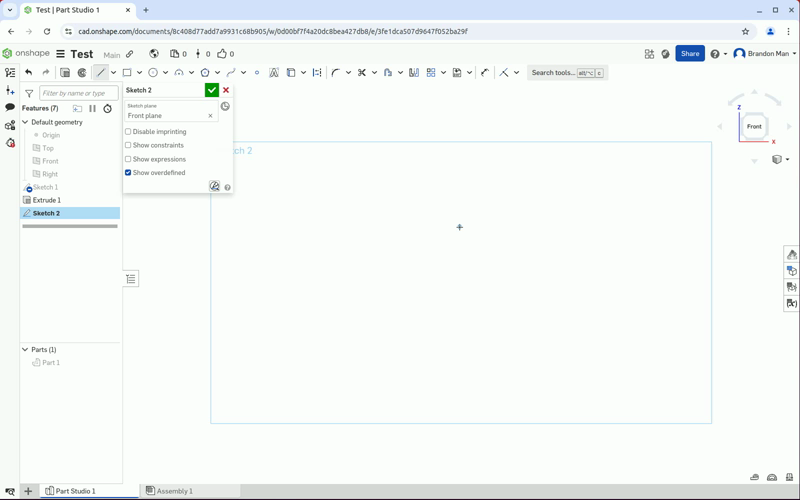
mouse_move(489, 226)
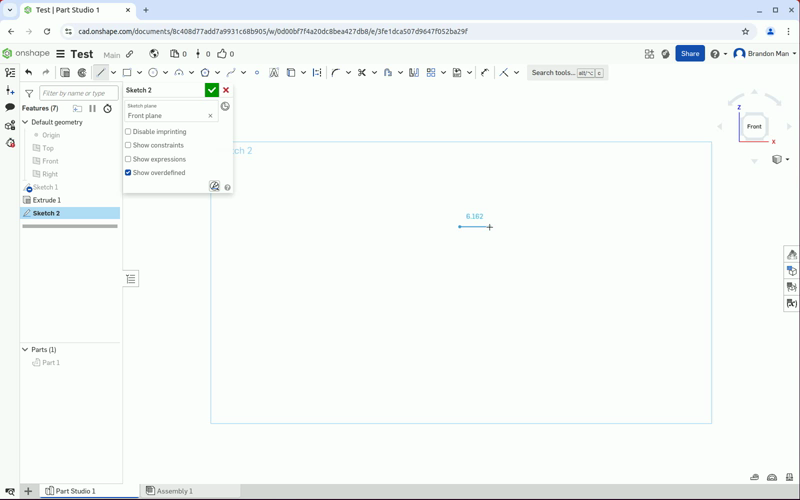
mouse_move(461, 226)
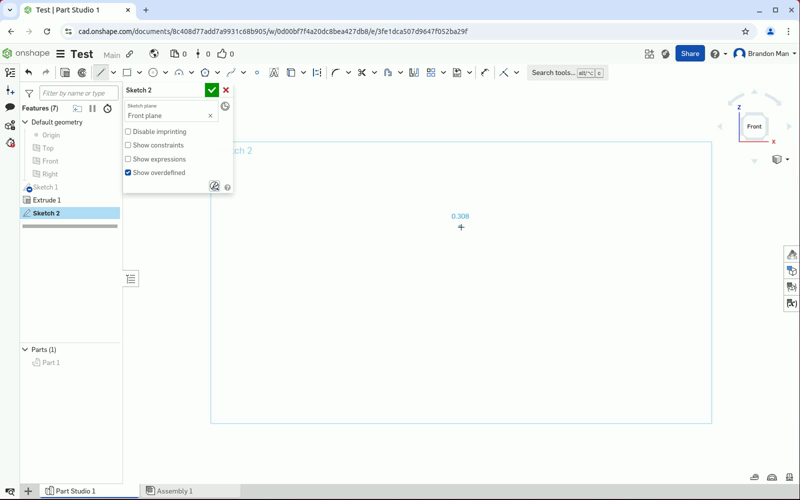
scroll(6)
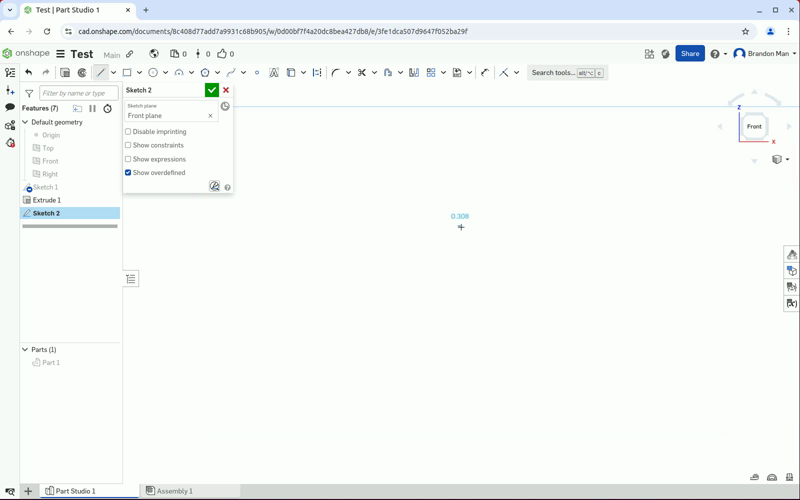
scroll(6)
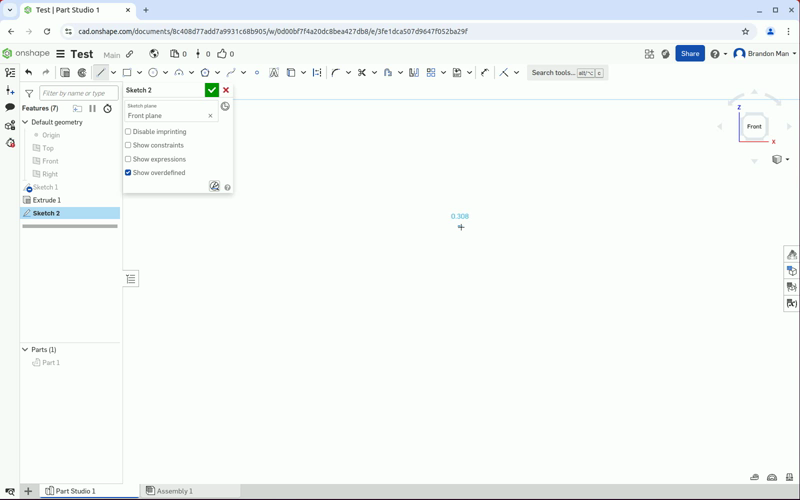
scroll(6)
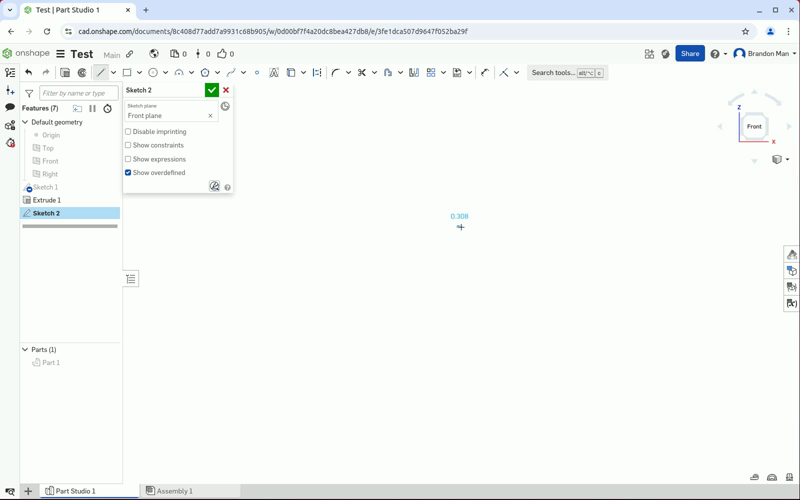
scroll(6)
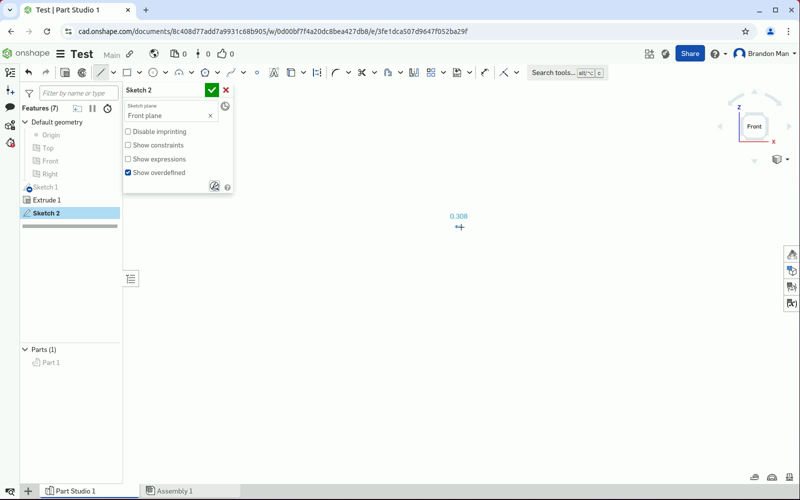
scroll(6)
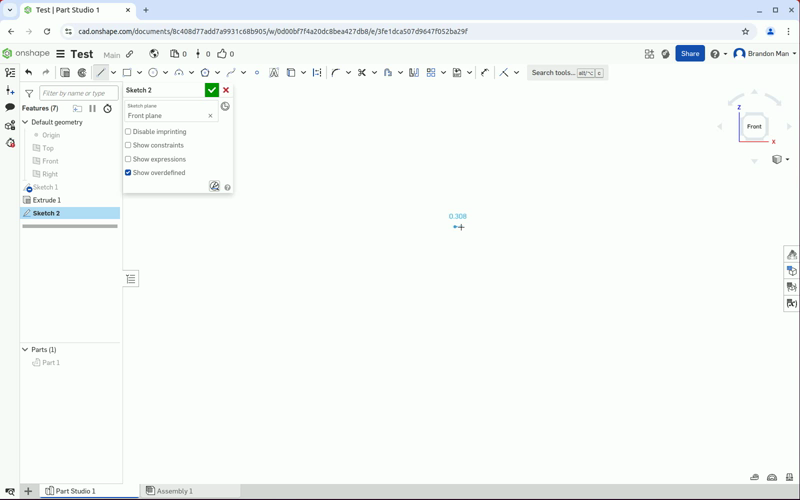
scroll(6)
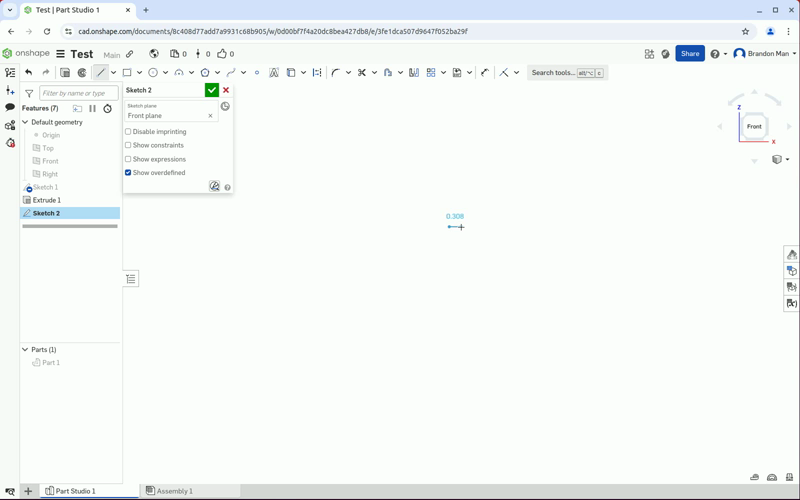
scroll(6)
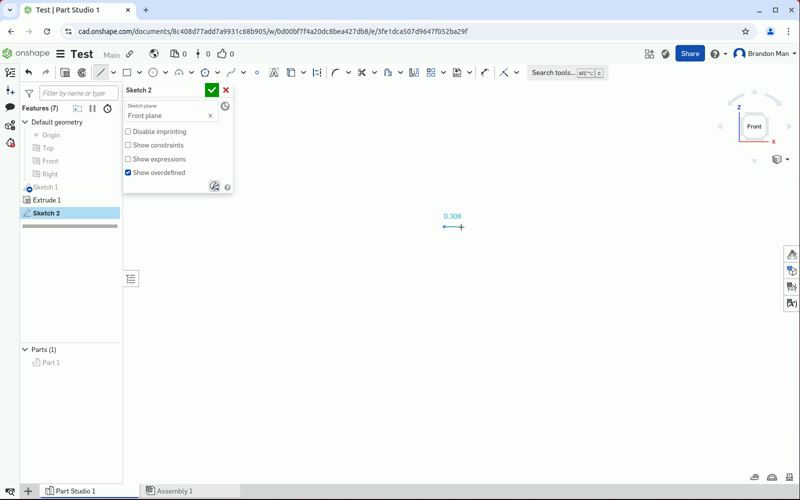
click(461, 226)
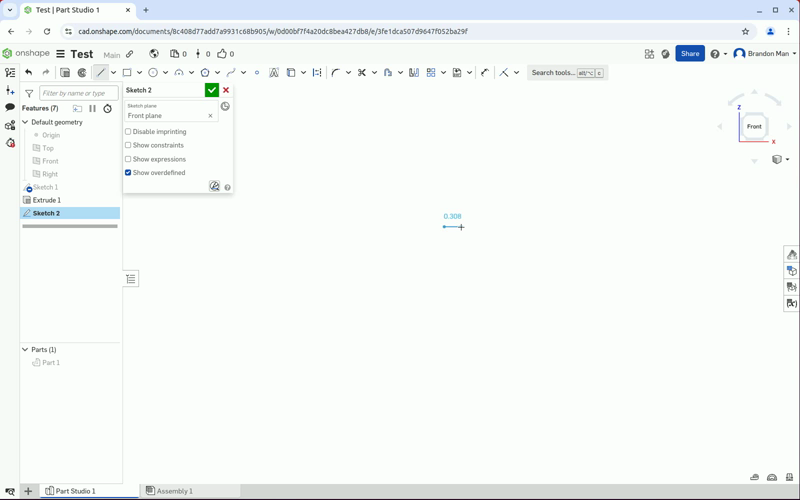
scroll(-6)
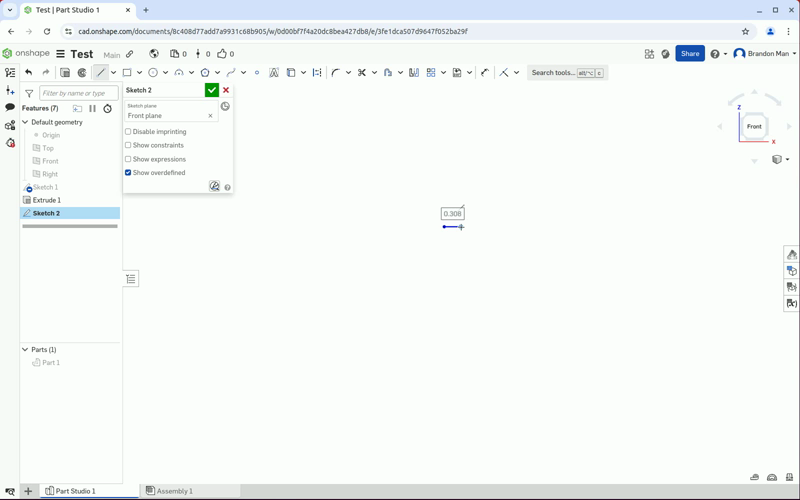
scroll(-6)
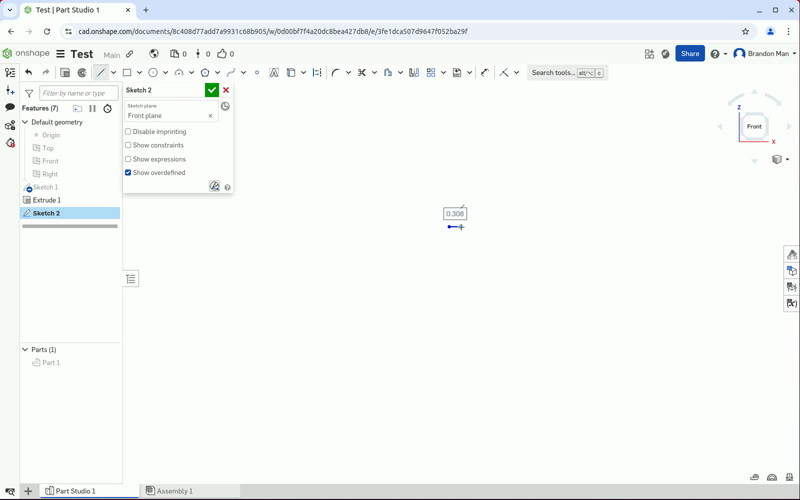
scroll(-6)
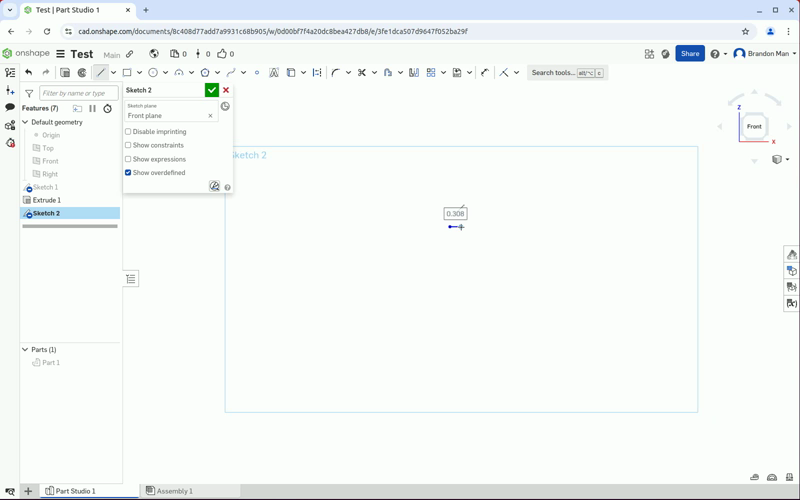
scroll(-6)
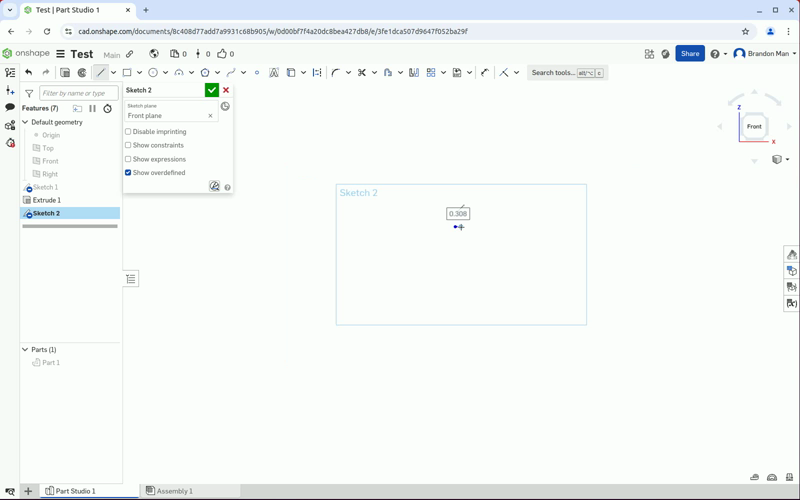
scroll(-6)
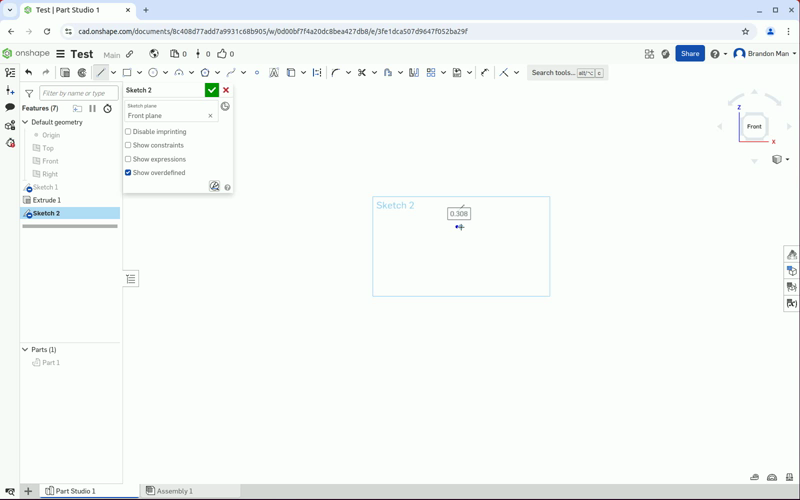
scroll(-6)
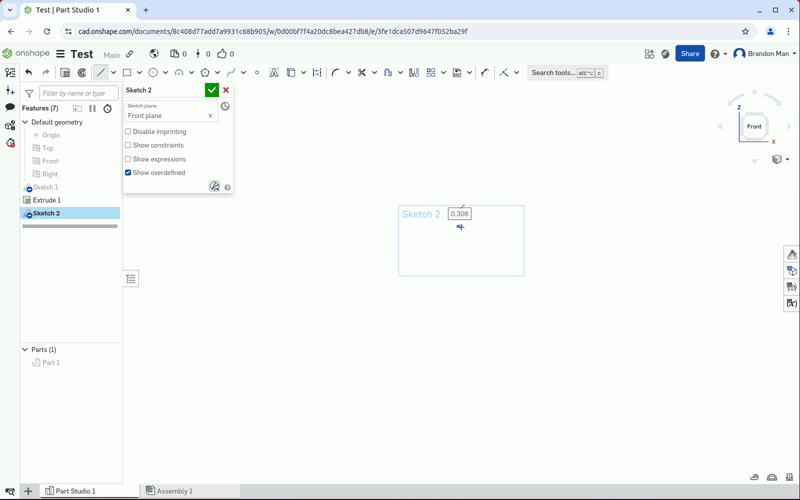
scroll(-6)
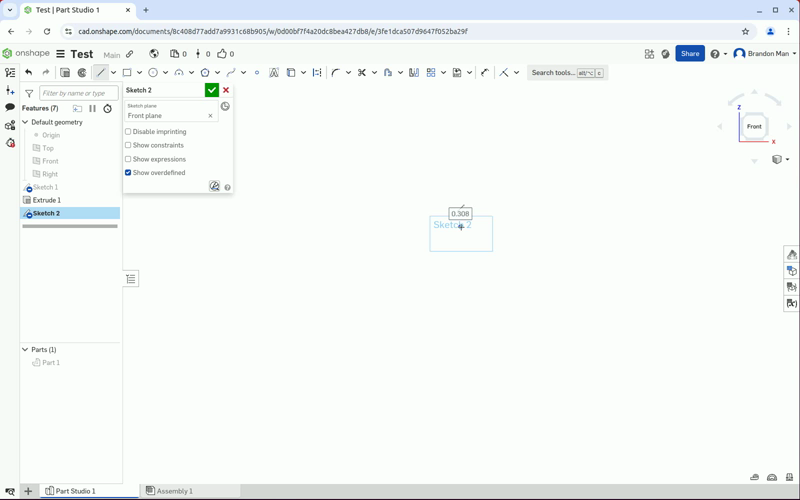
key_up(shift)
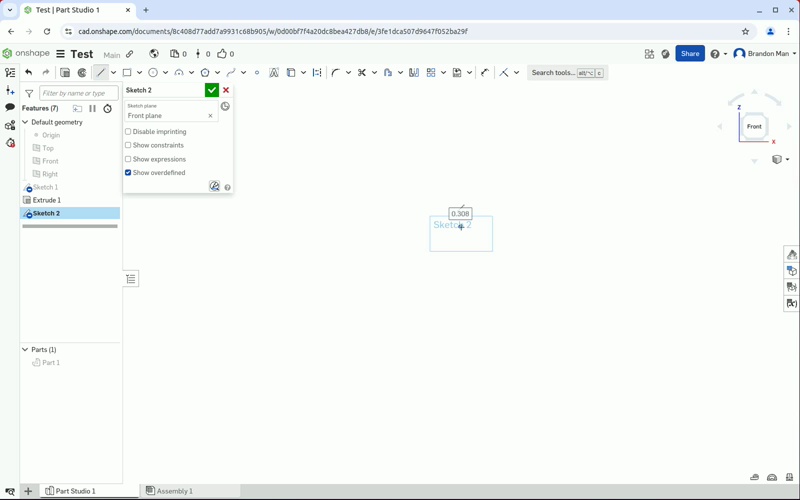
key_down(shift)
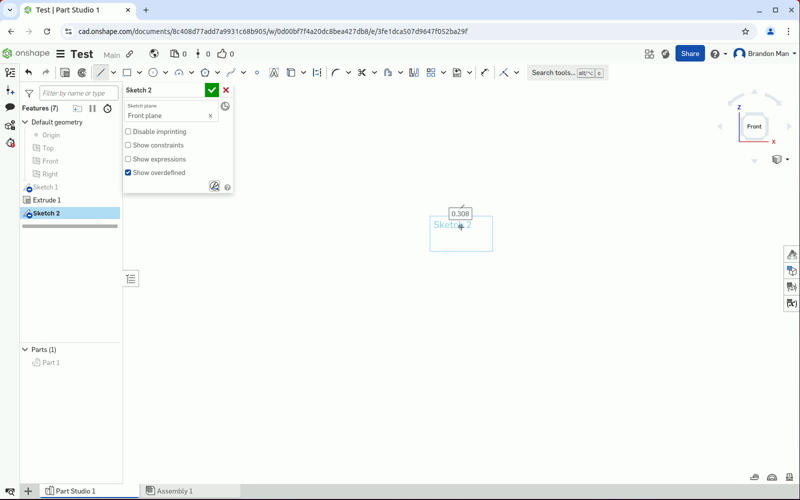
mouse_move(491, 226)
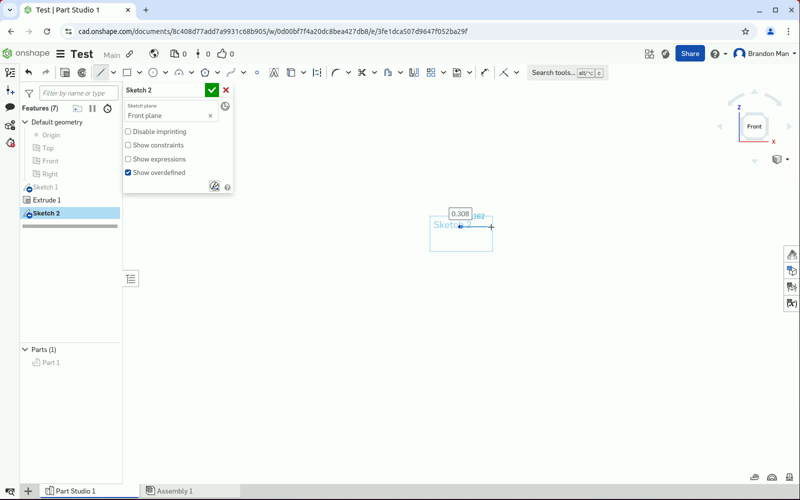
mouse_move(461, 169)
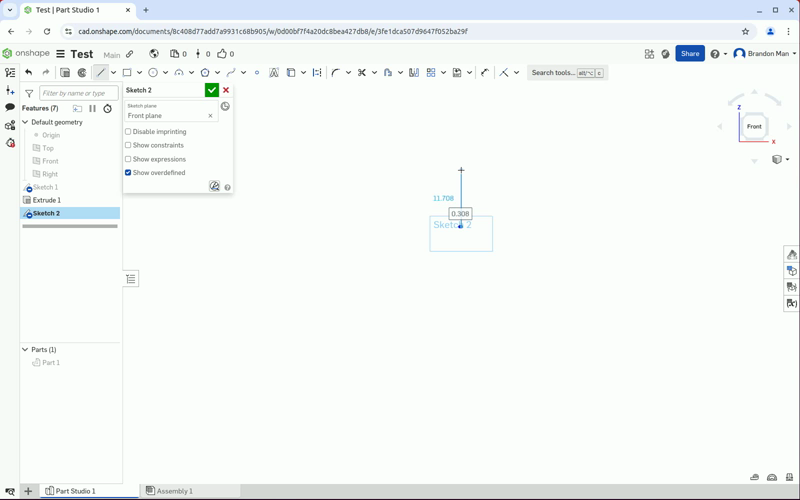
click(461, 169)
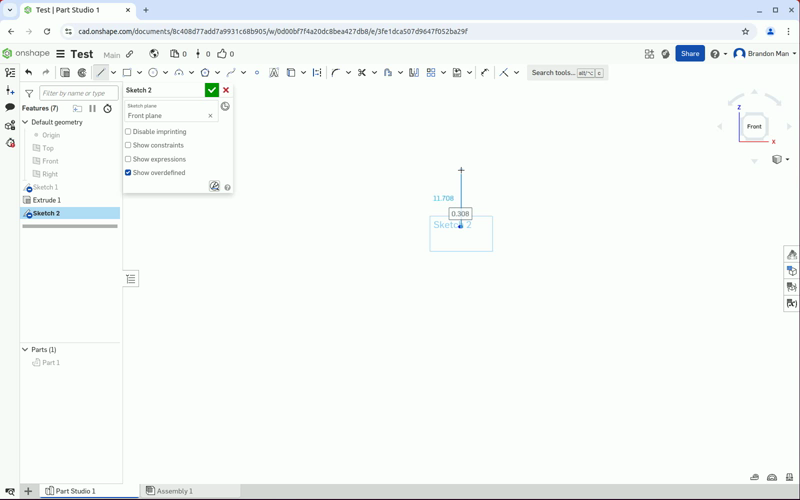
key_up(shift)
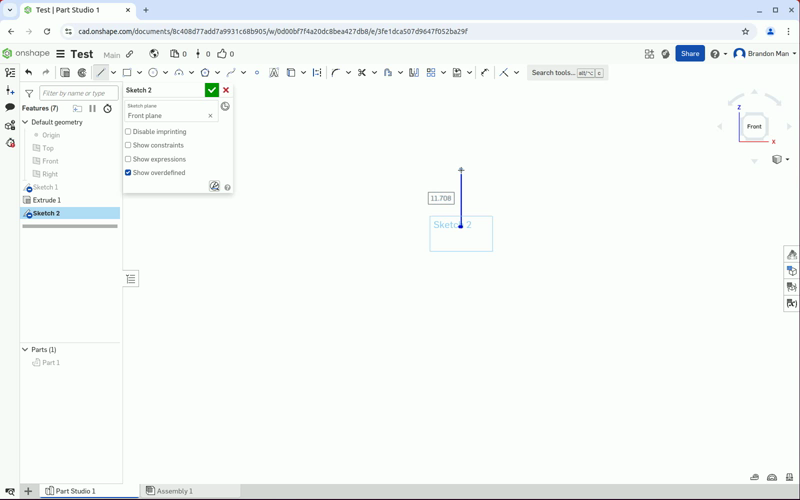
key_down(shift)
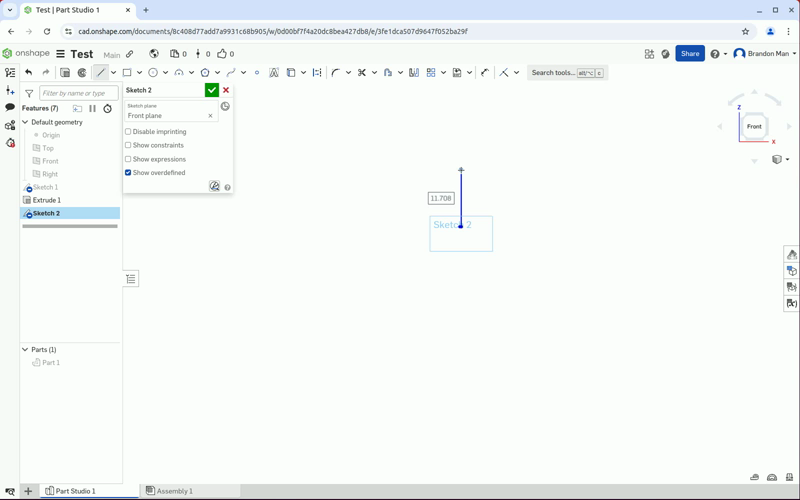
mouse_move(491, 169)
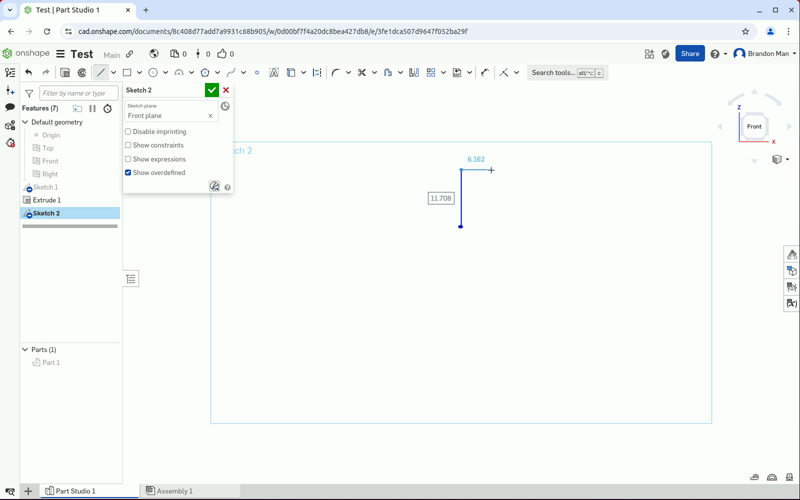
mouse_move(459, 169)
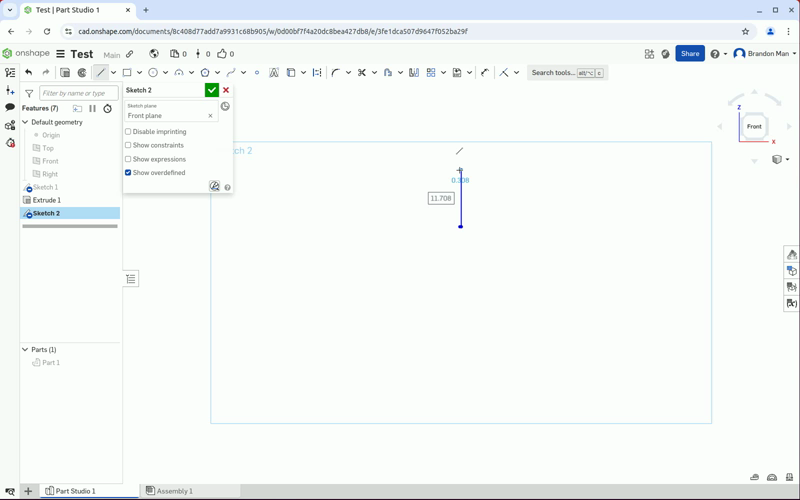
scroll(6)
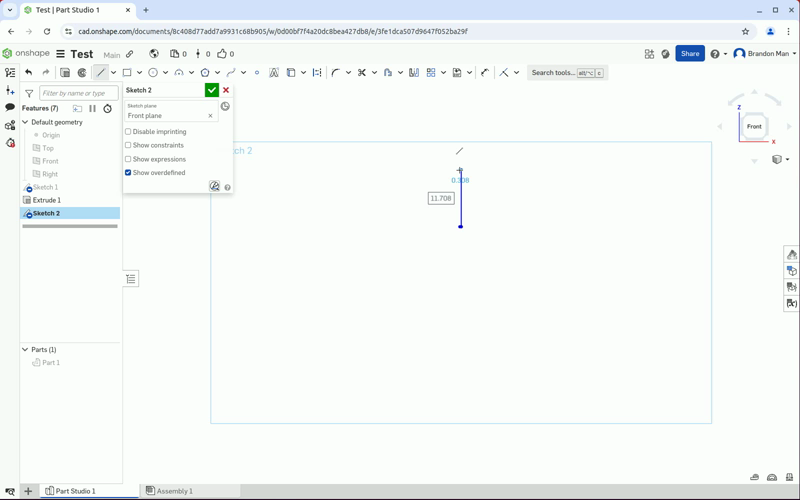
scroll(6)
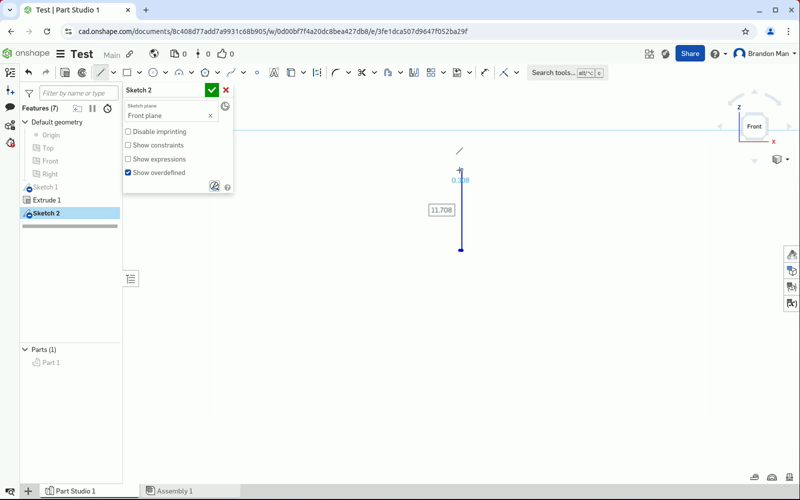
scroll(6)
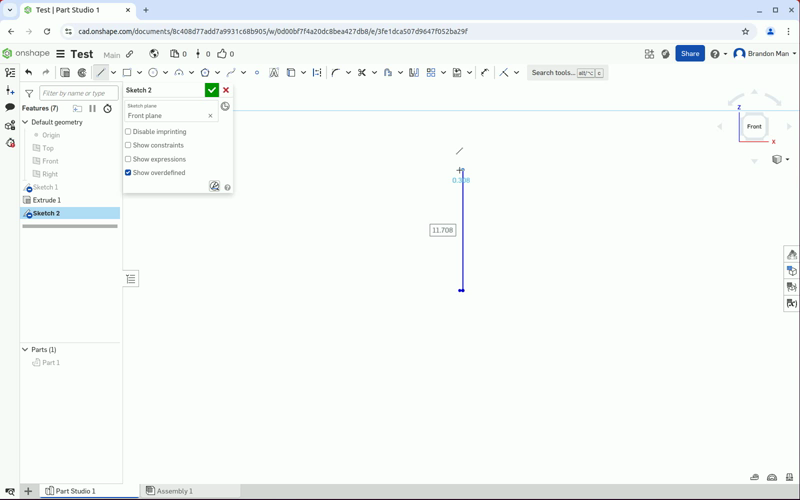
scroll(6)
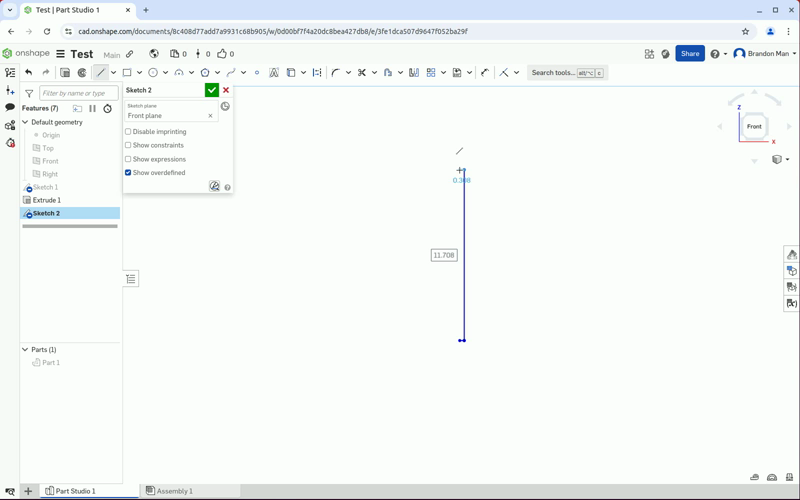
scroll(6)
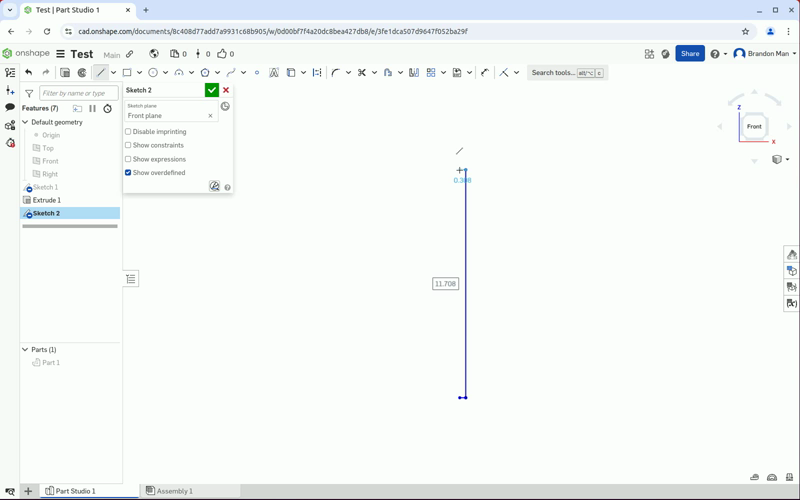
scroll(6)
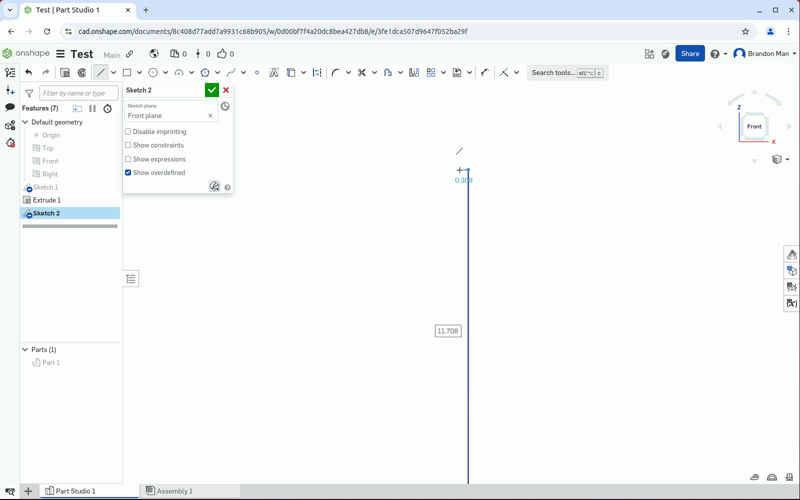
scroll(6)
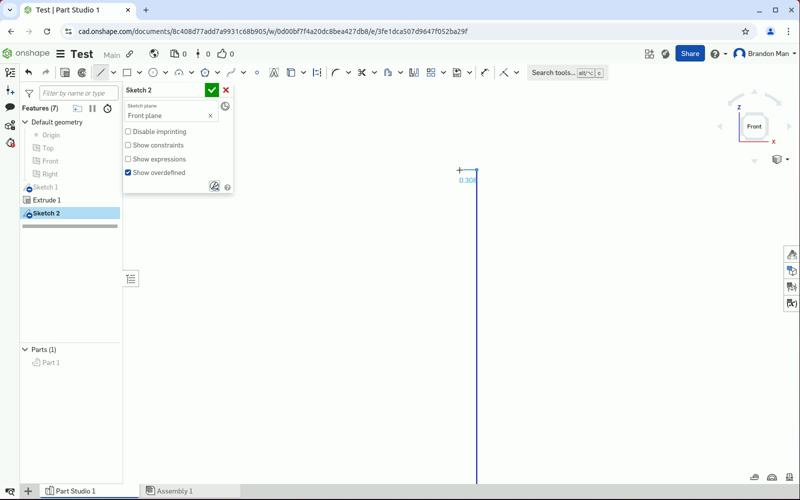
click(459, 169)
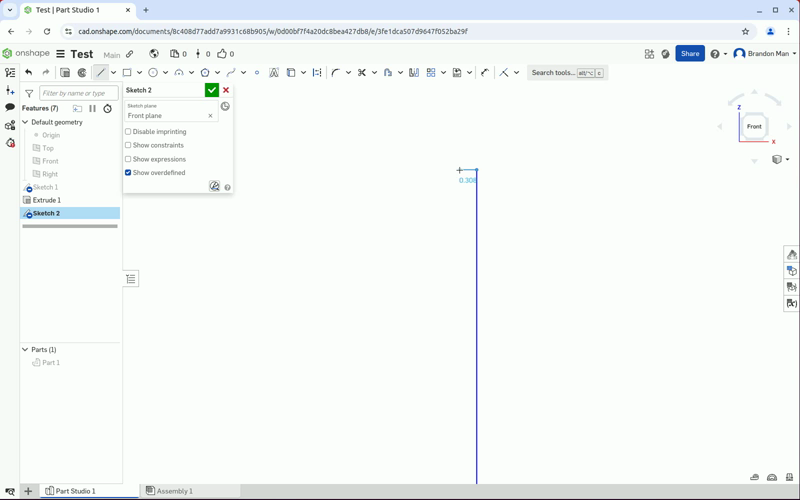
scroll(-6)
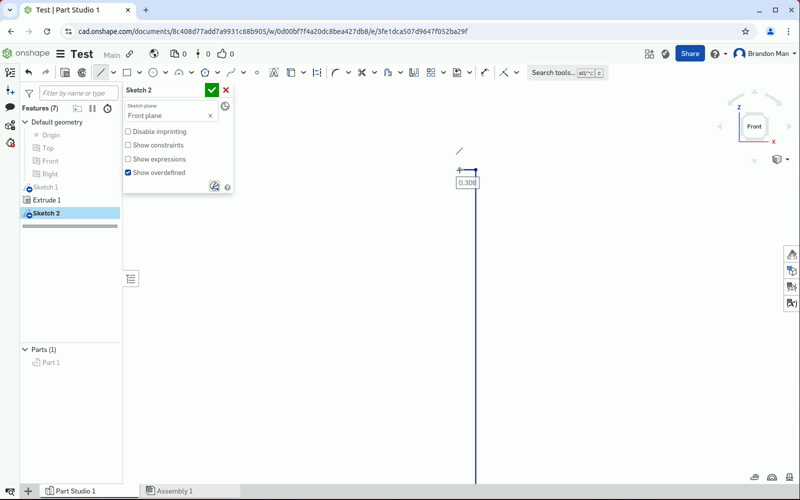
scroll(-6)
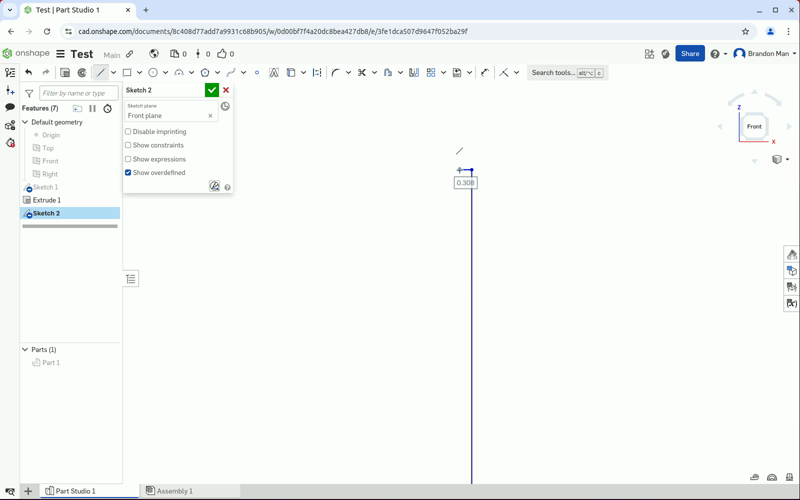
scroll(-6)
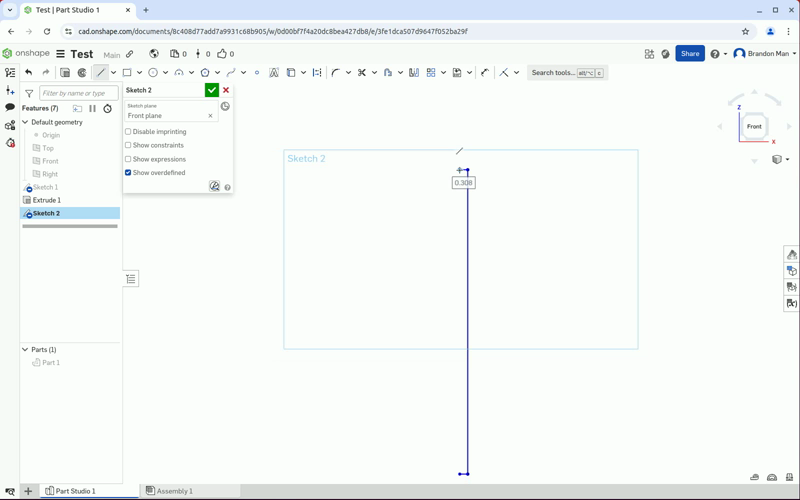
scroll(-6)
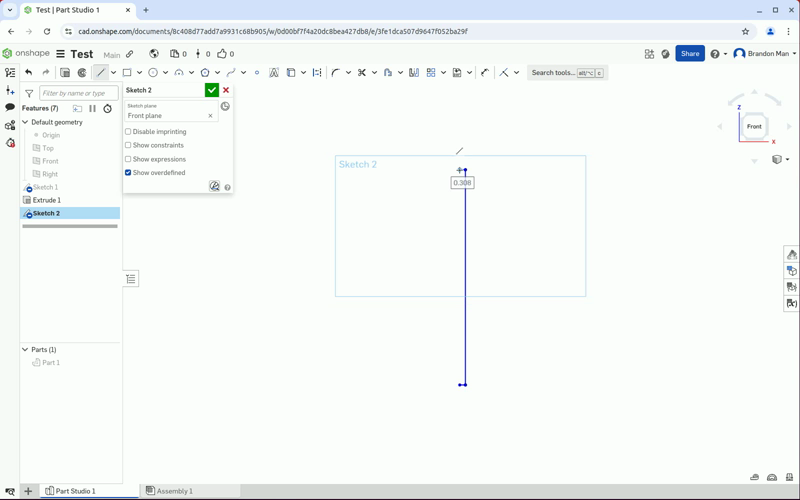
scroll(-6)
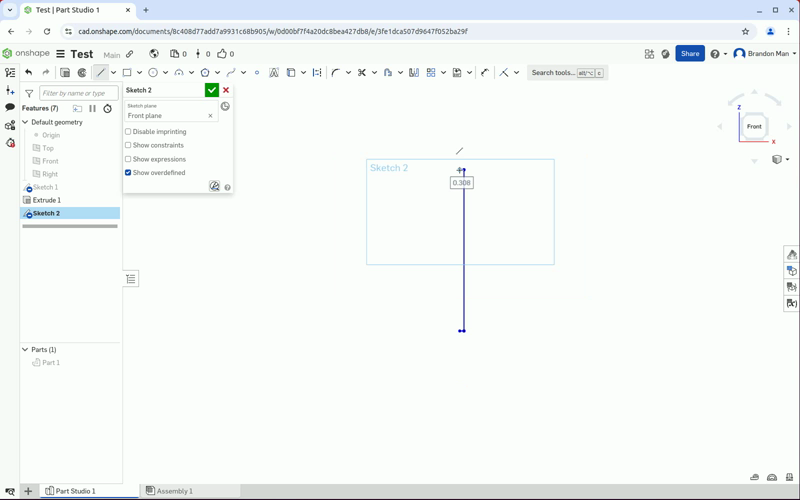
scroll(-6)
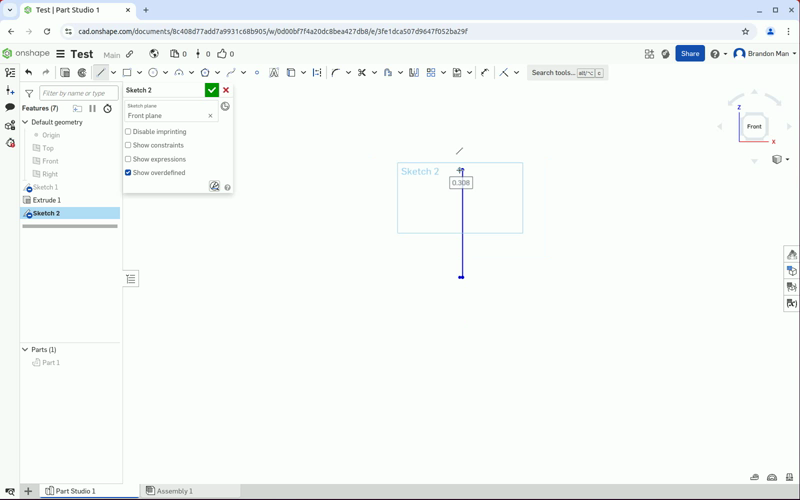
scroll(-6)
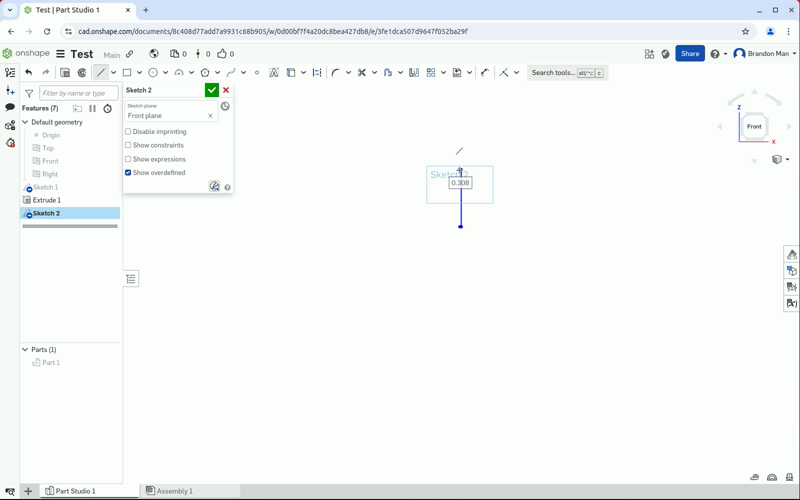
key_up(shift)
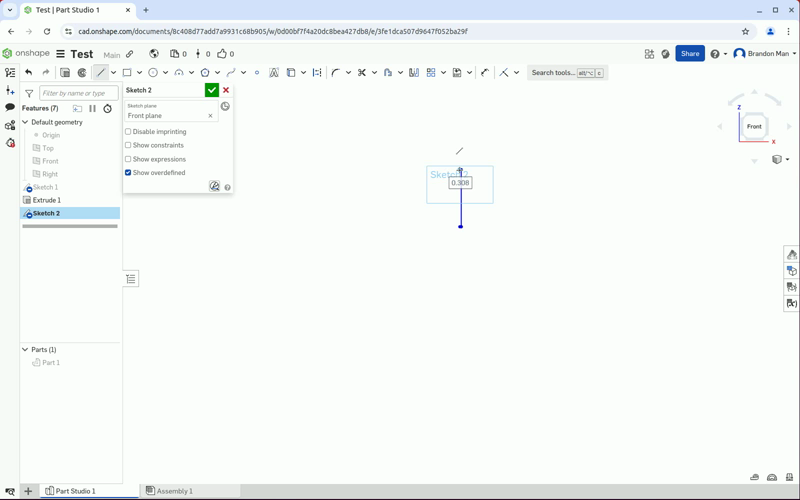
mouse_move(489, 169)
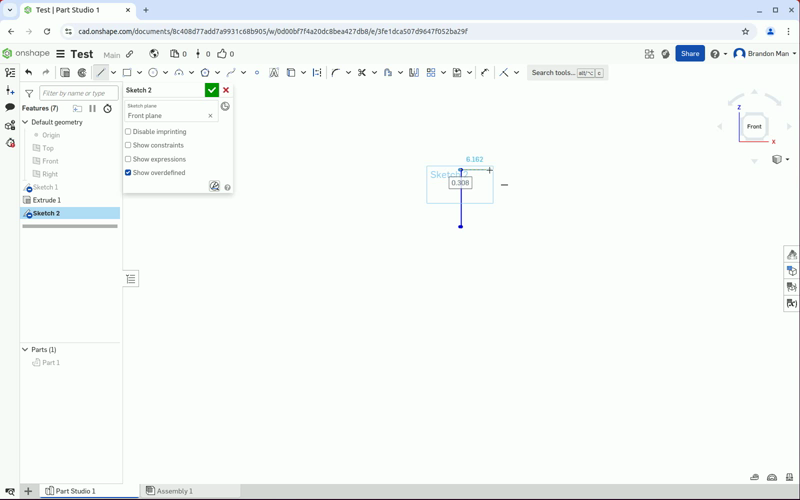
key_down(shift)
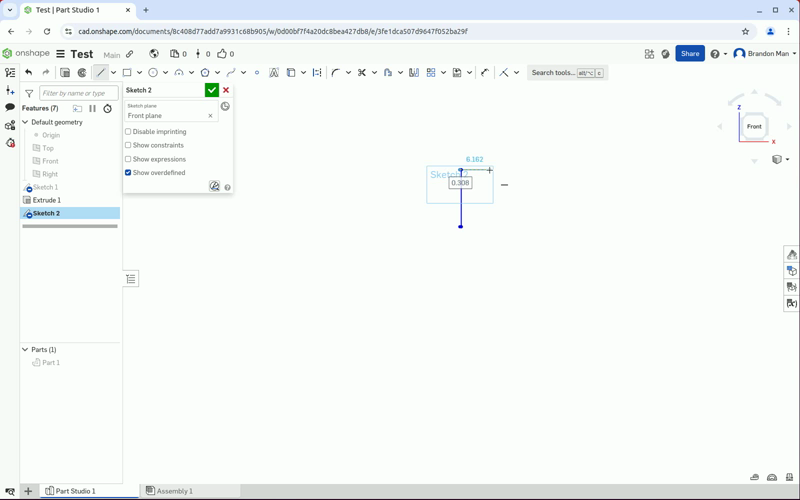
mouse_move(459, 226)
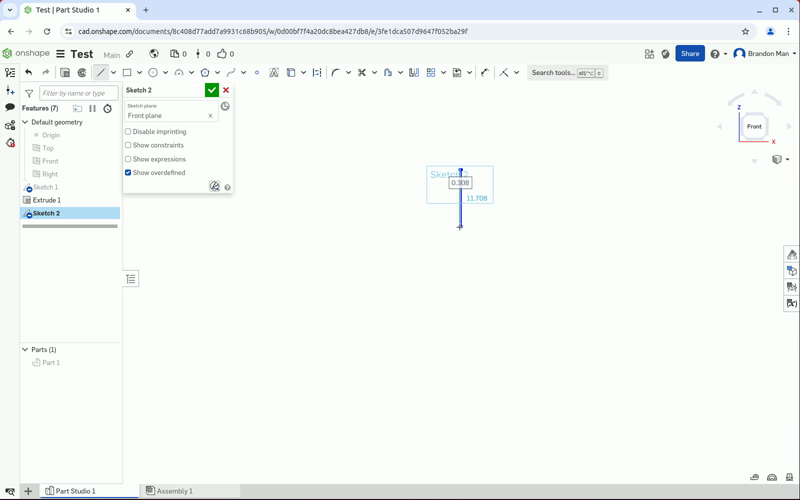
scroll(6)
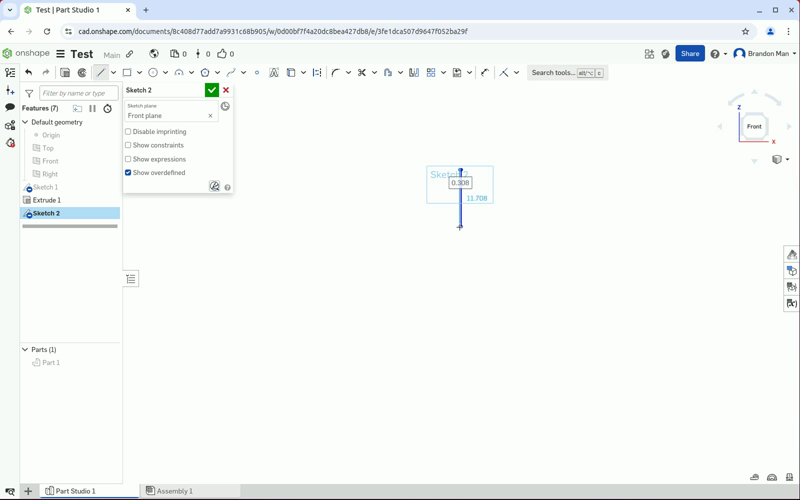
scroll(6)
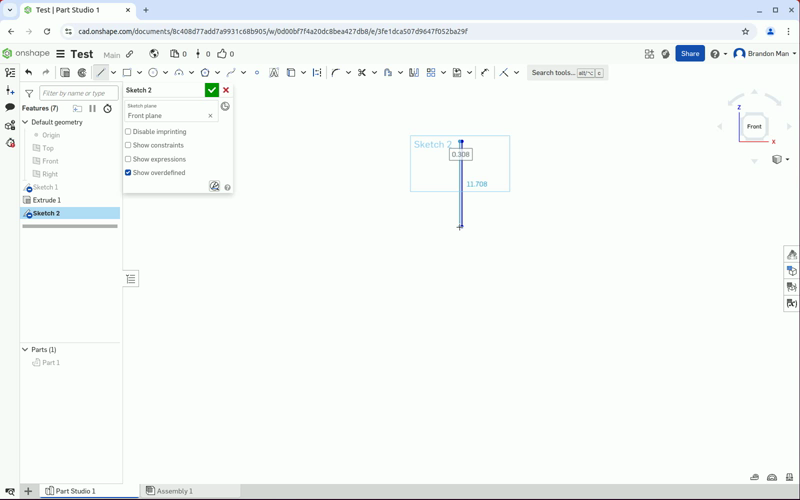
scroll(6)
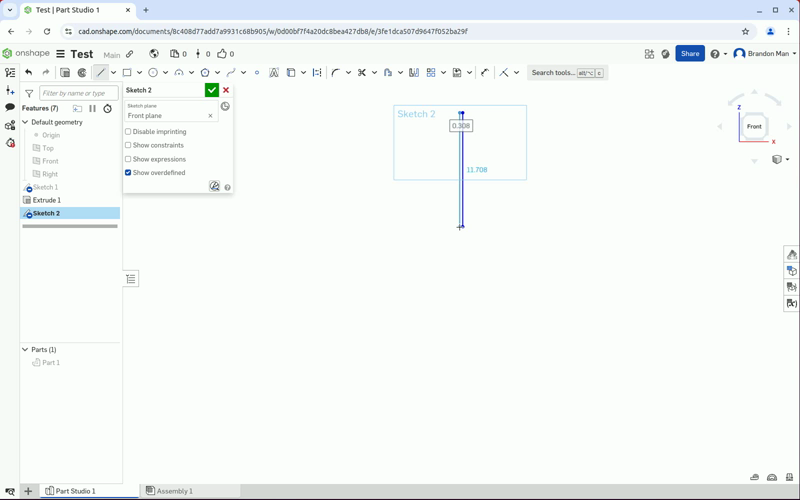
scroll(6)
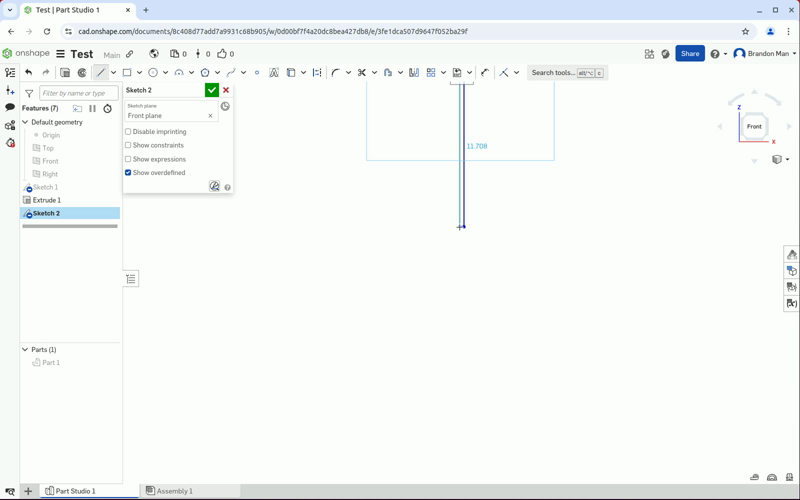
scroll(6)
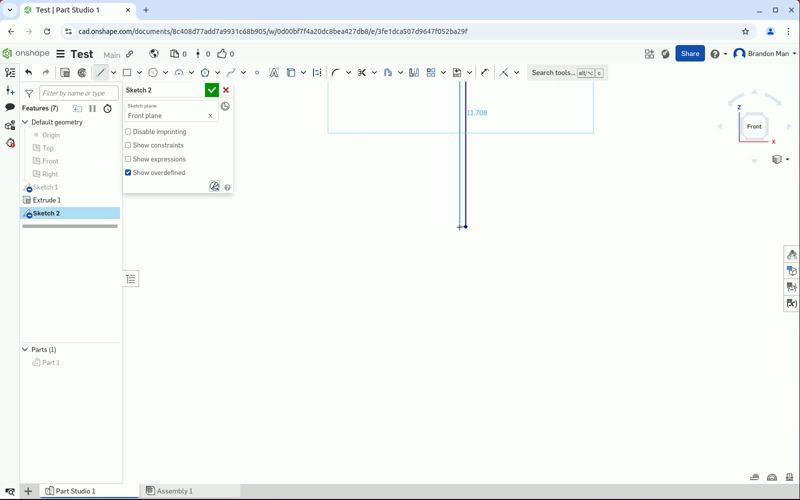
scroll(6)
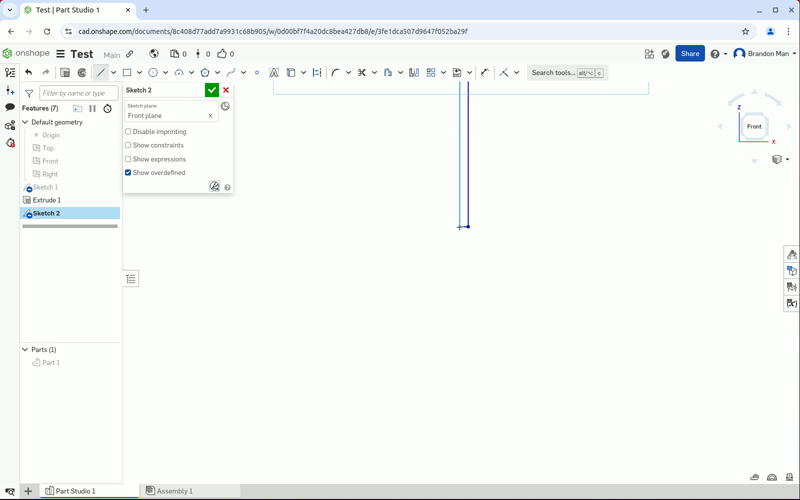
scroll(6)
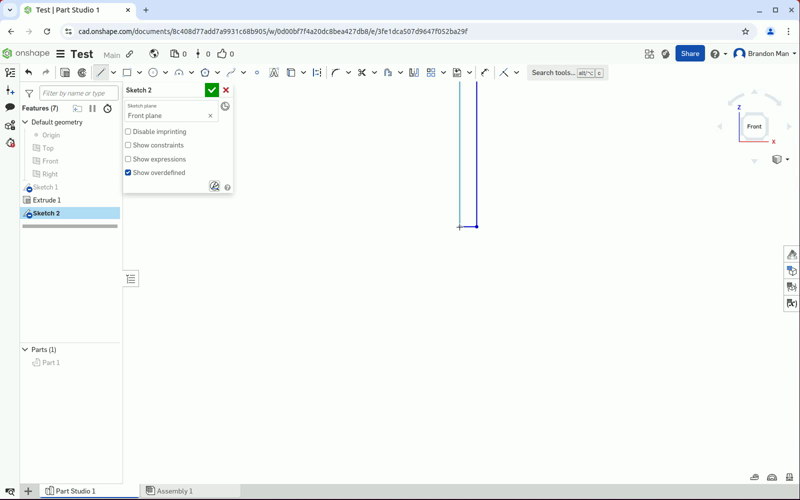
key_up(shift)
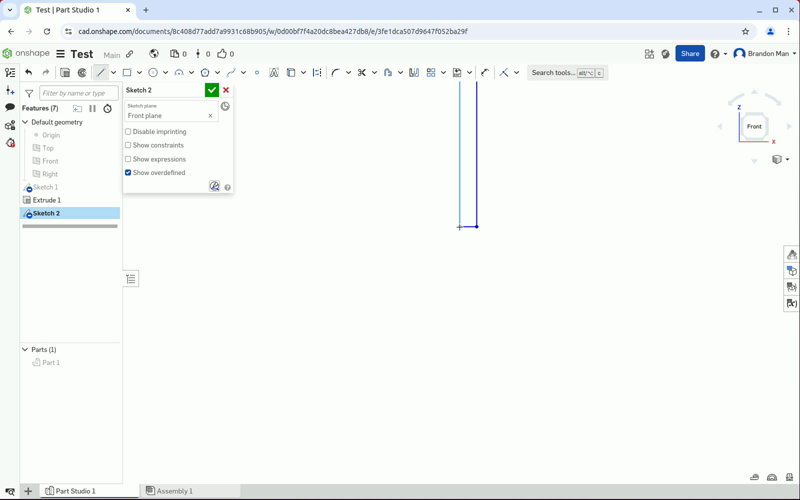
click(459, 226)
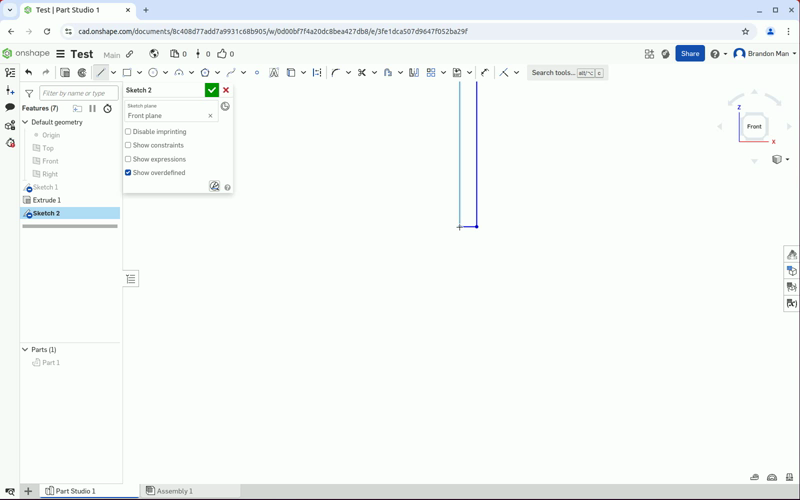
scroll(-6)
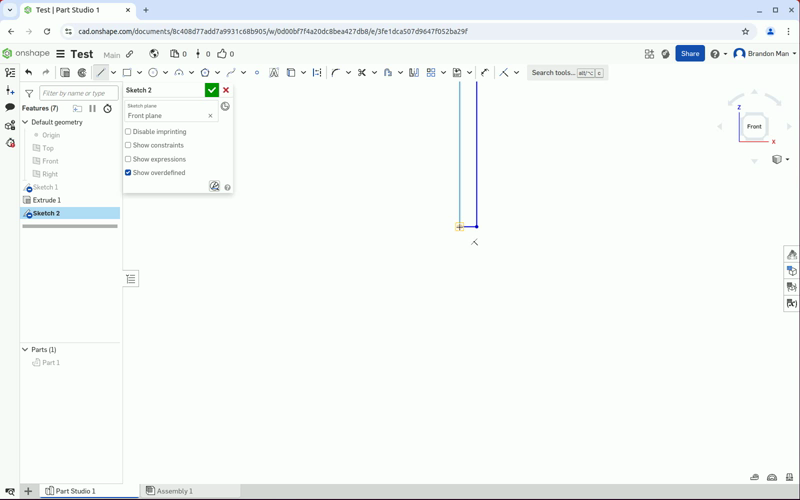
scroll(-6)
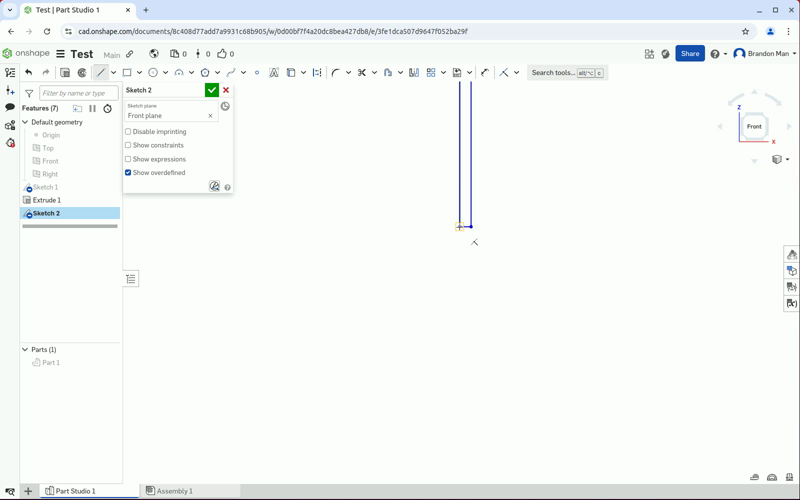
scroll(-6)
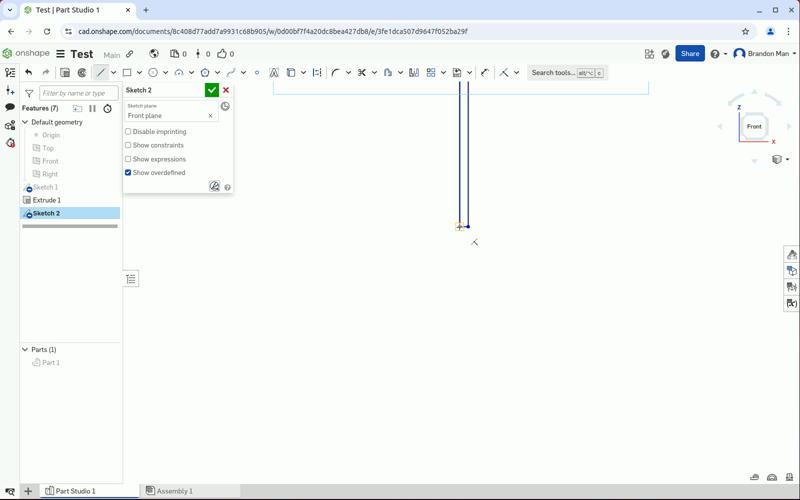
scroll(-6)
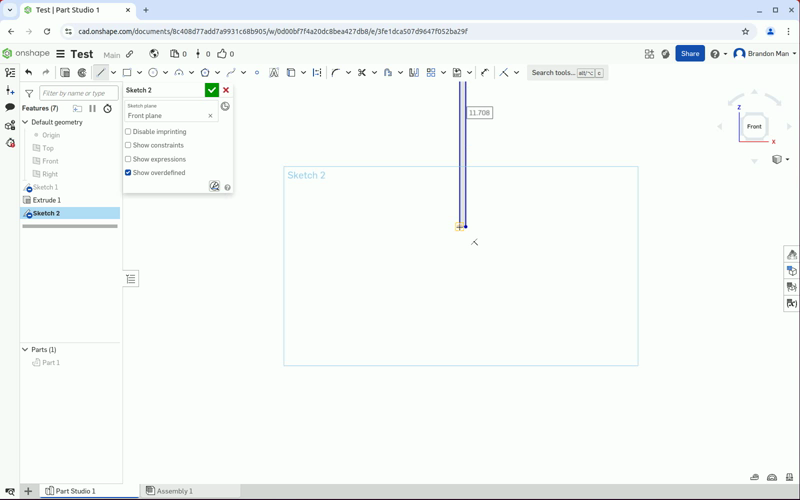
scroll(-6)
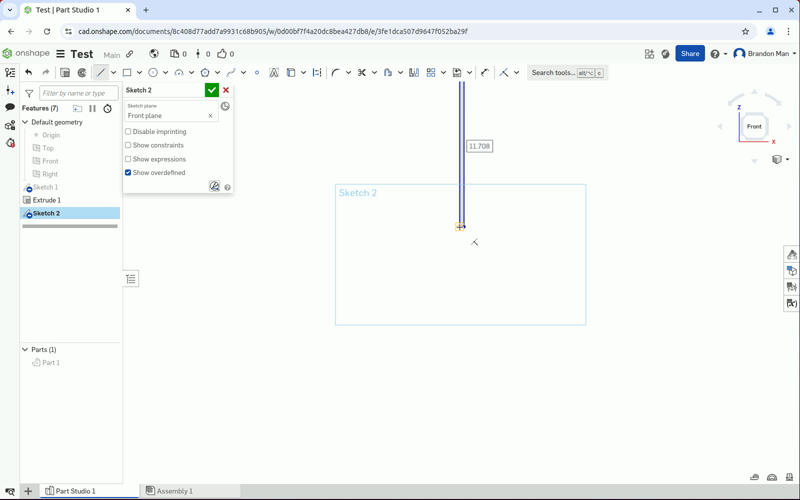
scroll(-6)
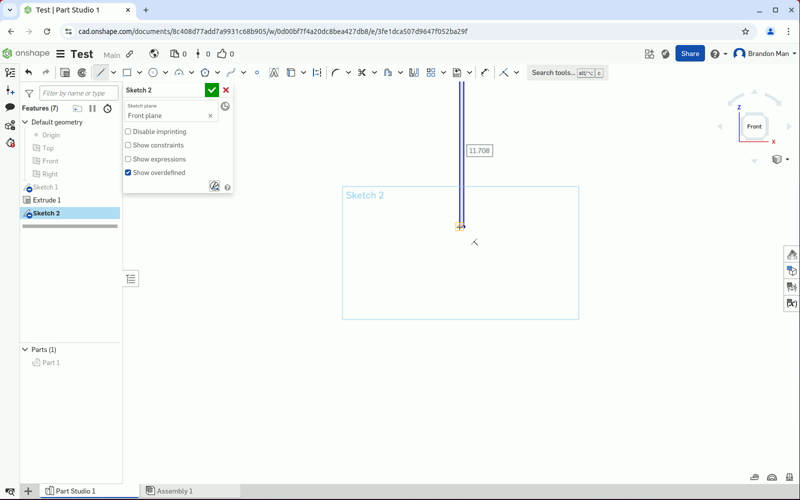
scroll(-6)
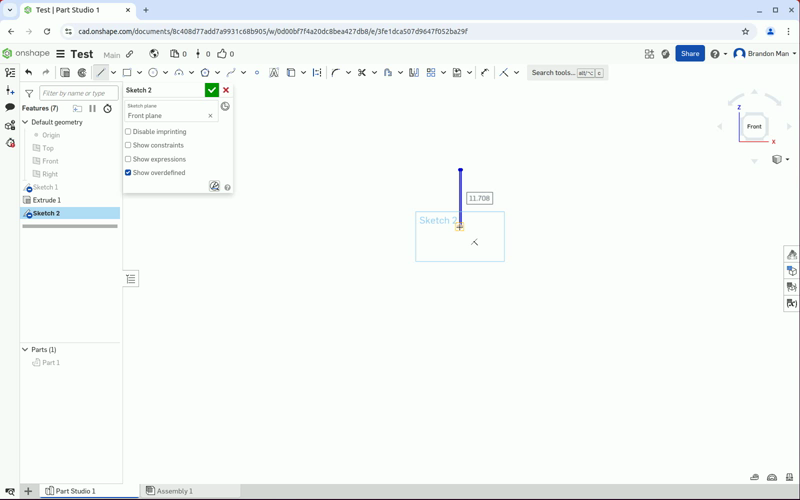
key(esc)
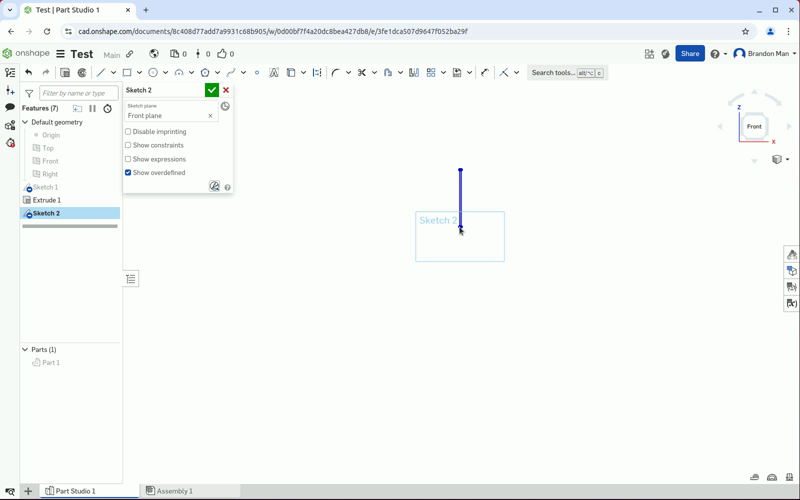
mouse_move(460, 176)
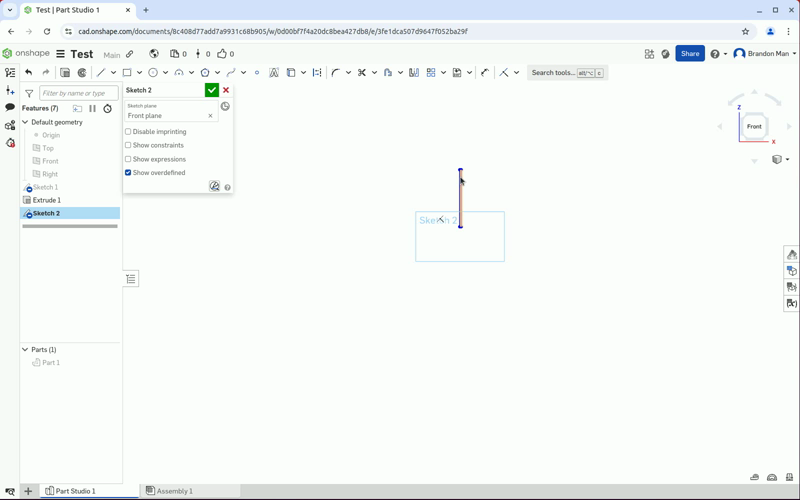
scroll(6)
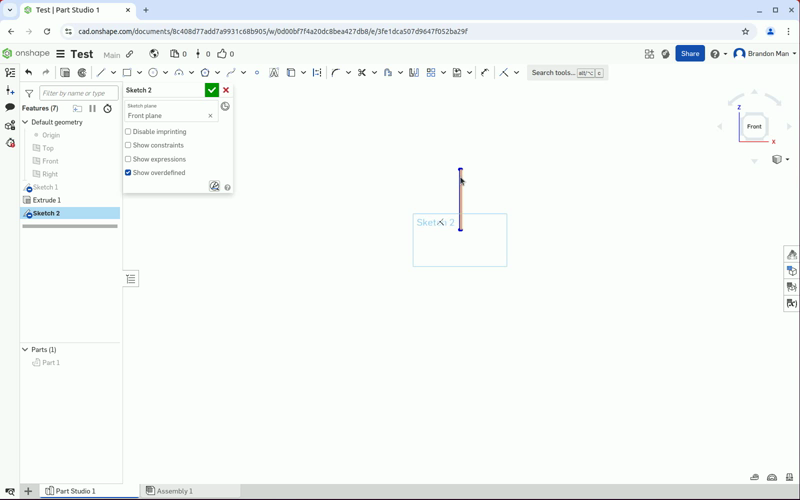
scroll(6)
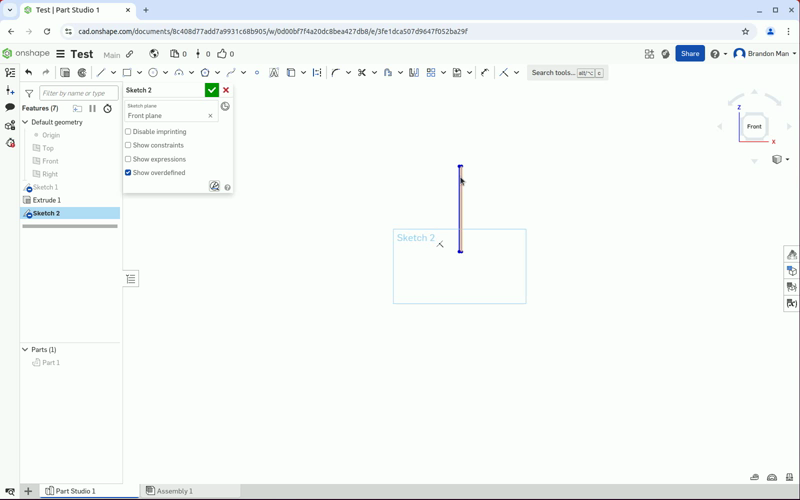
scroll(6)
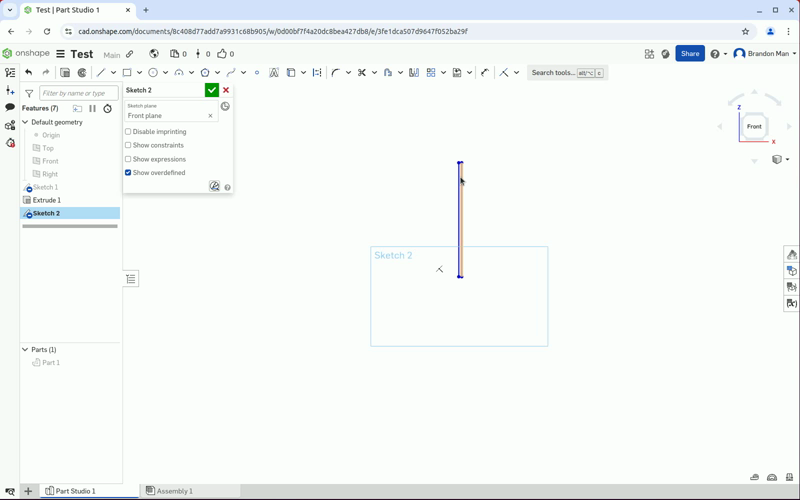
scroll(6)
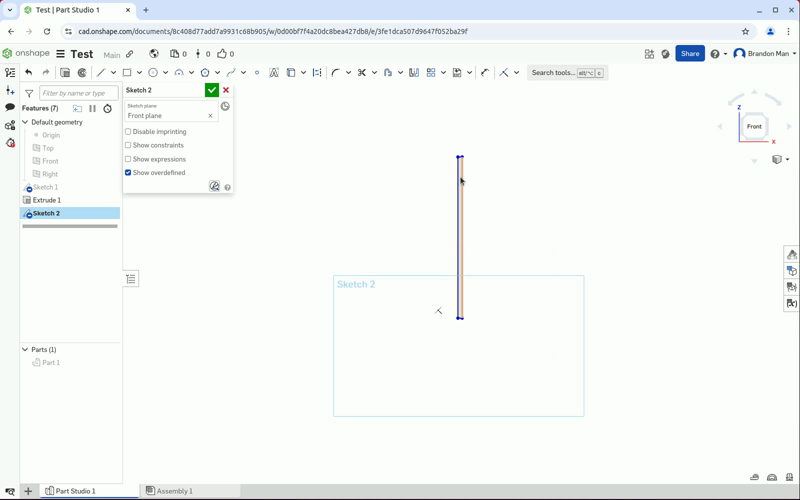
scroll(6)
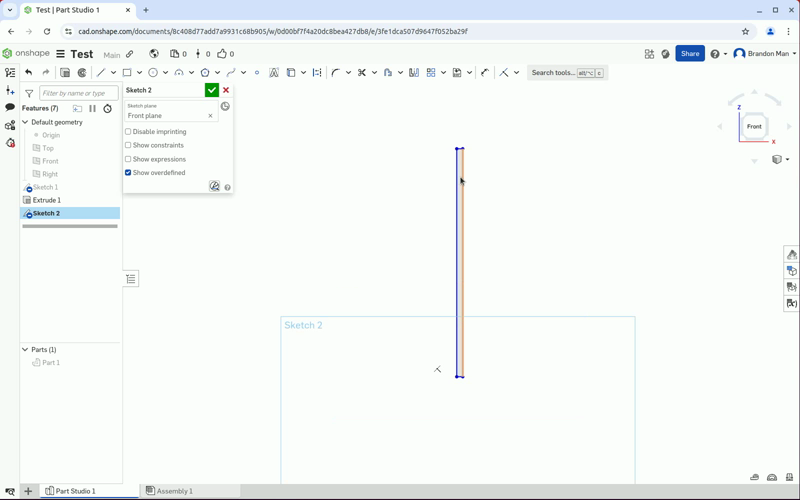
scroll(6)
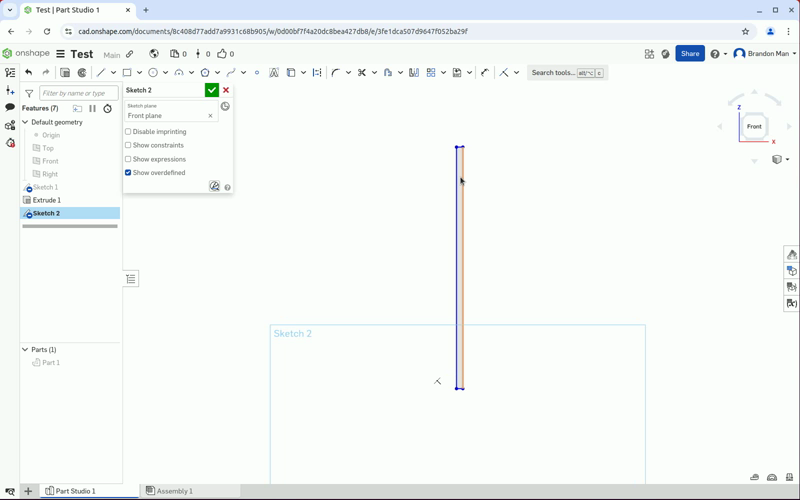
scroll(6)
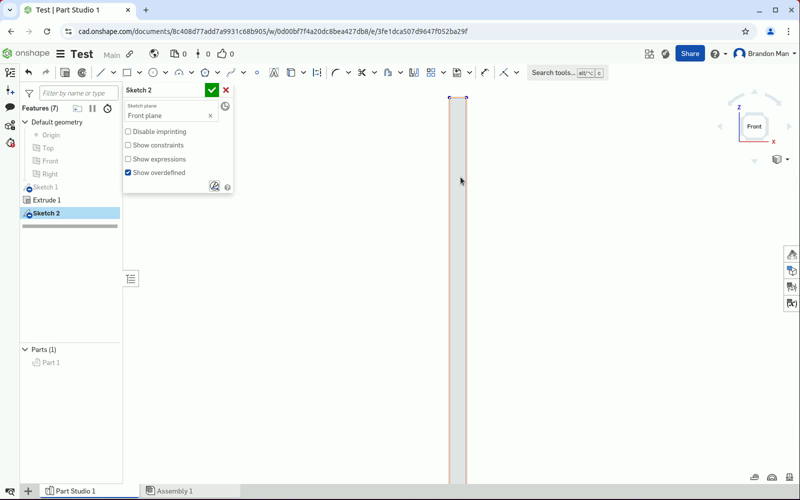
click(460, 176)
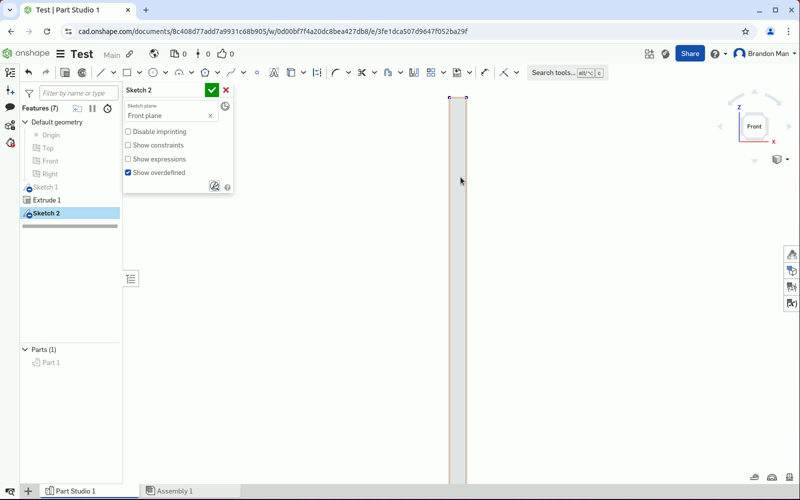
scroll(-6)
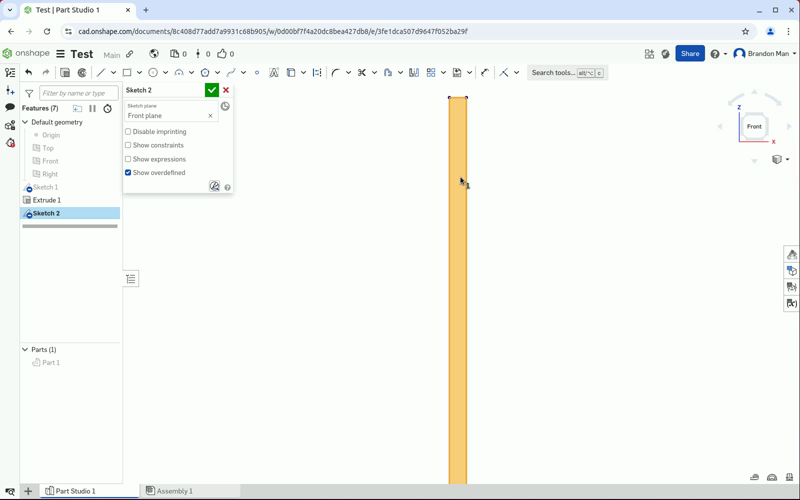
scroll(-6)
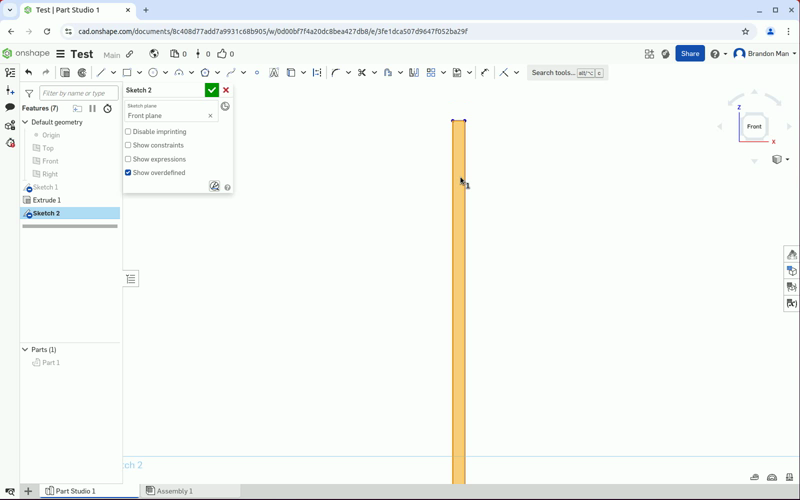
scroll(-6)
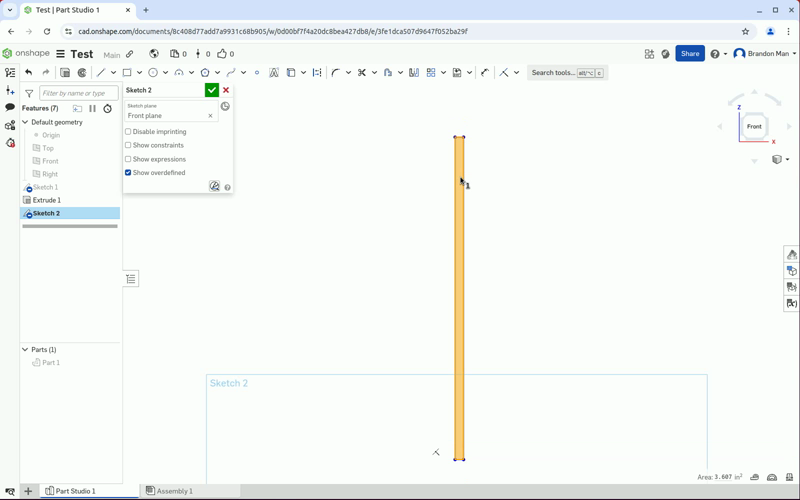
scroll(-6)
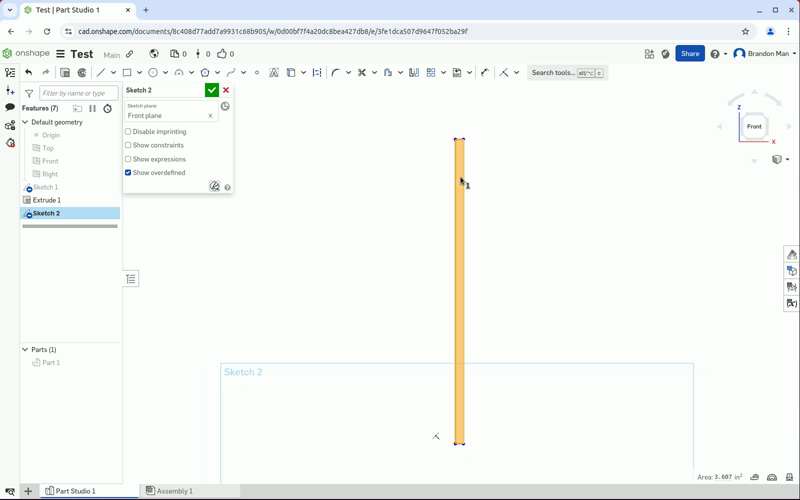
scroll(-6)
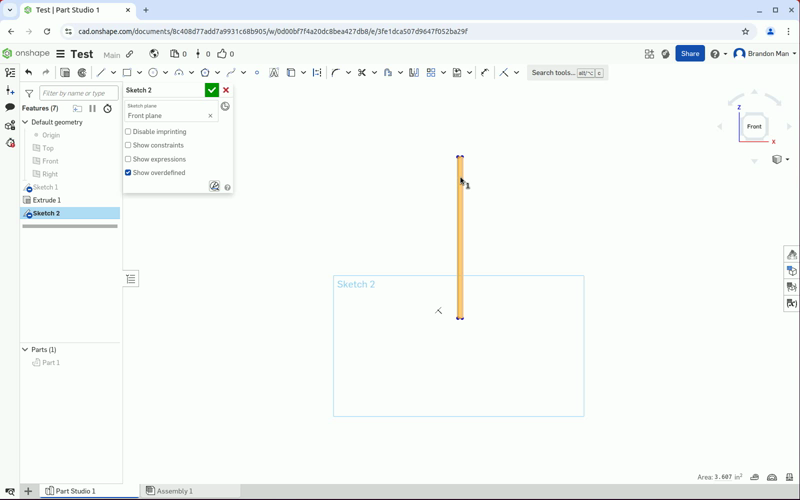
scroll(-6)
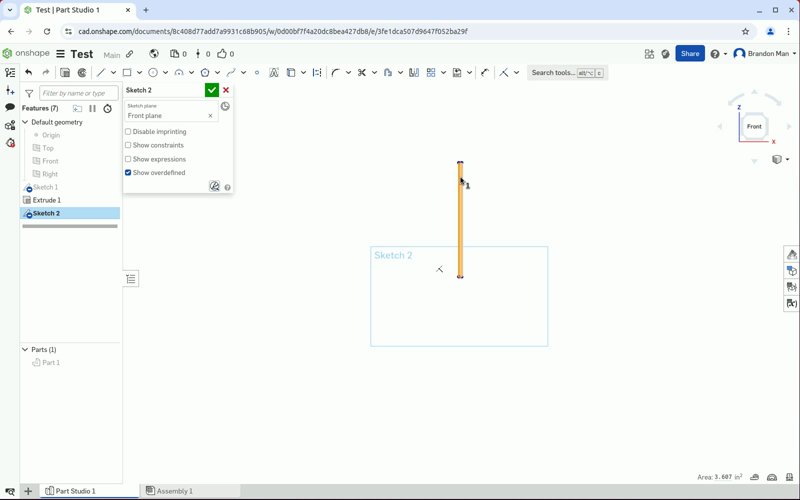
scroll(-6)
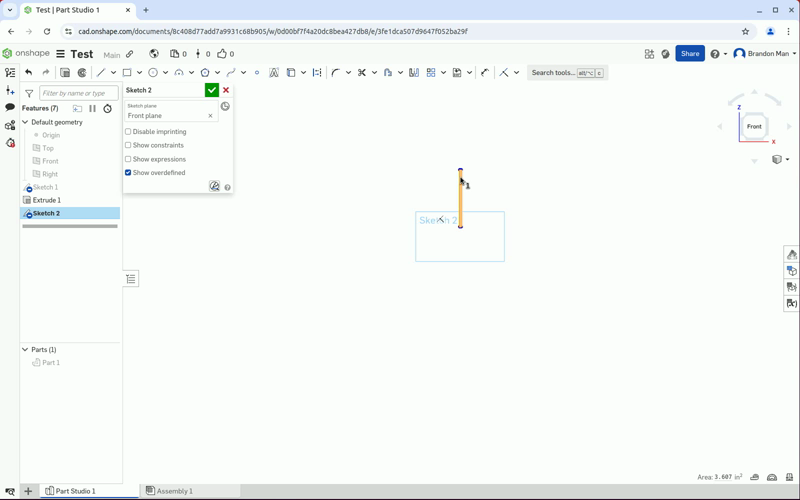
mouse_move(73, 352)
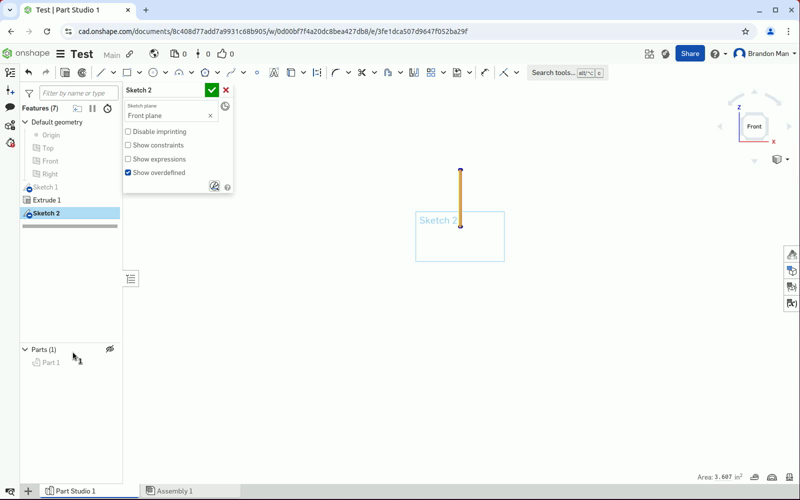
key(shift+y)
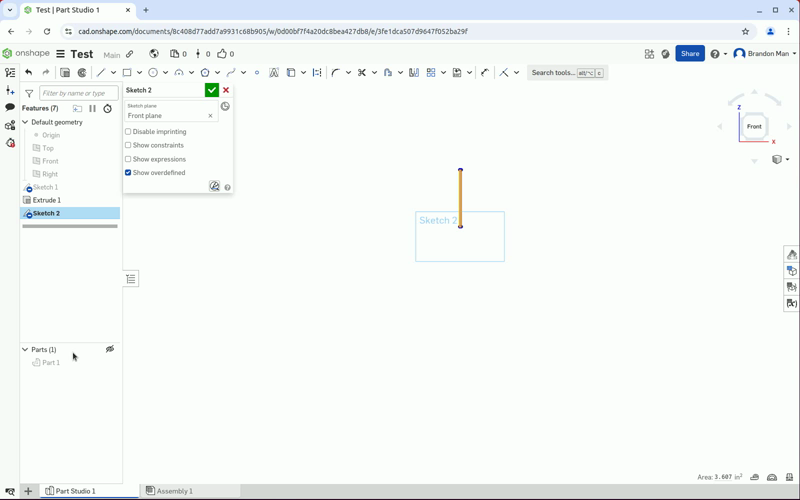
key(shift+e)
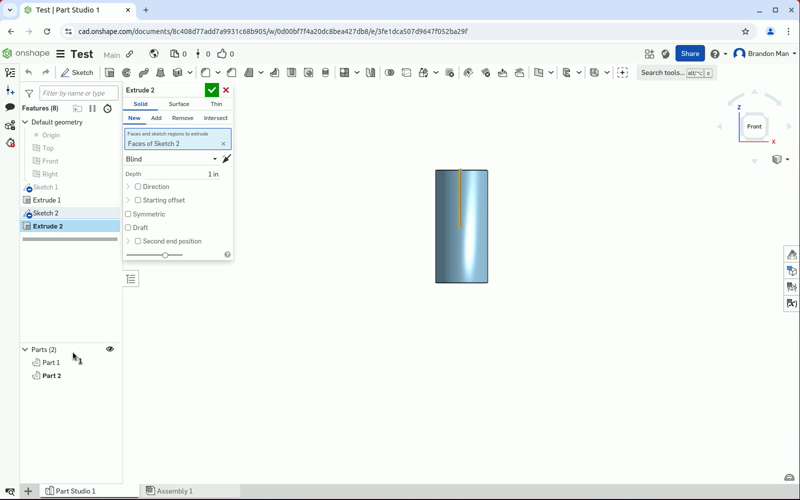
mouse_move(143, 106)
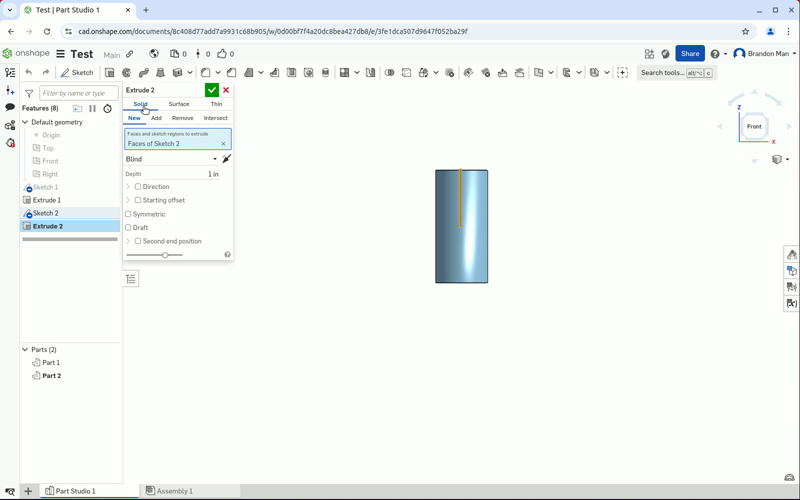
click(143, 106)
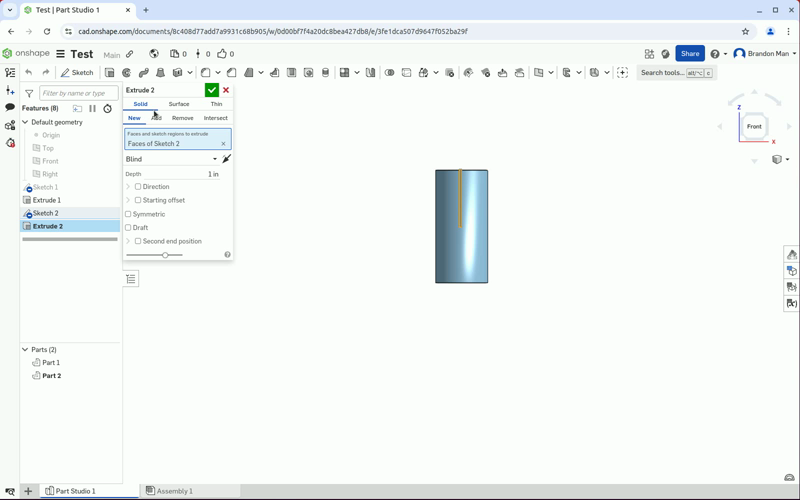
mouse_move(186, 120)
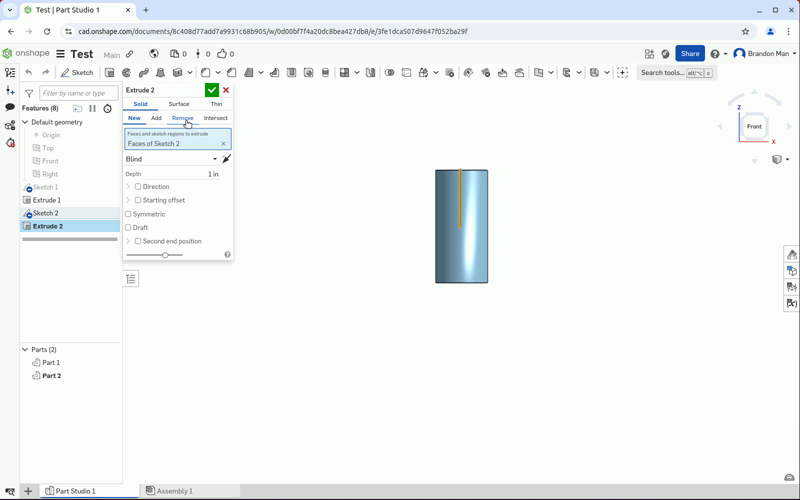
click(186, 120)
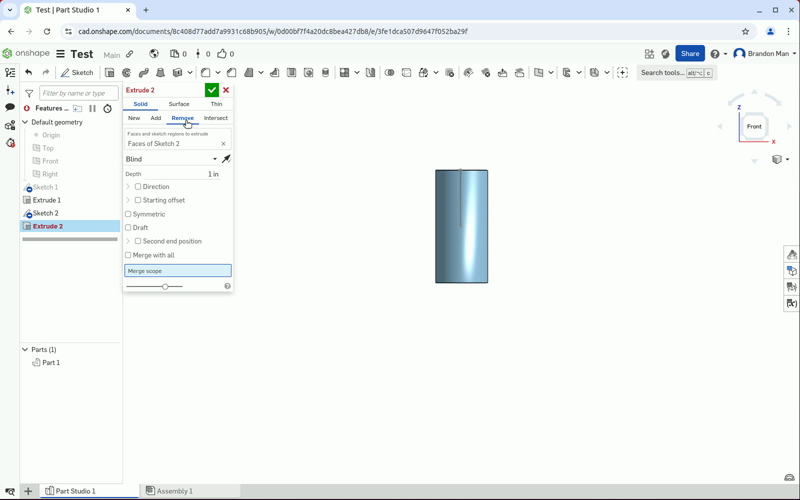
key(tab, 4)
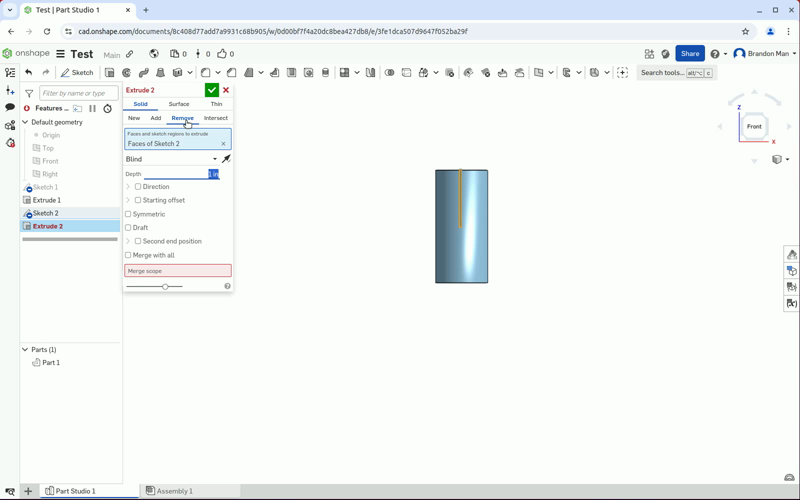
text(-20.46)
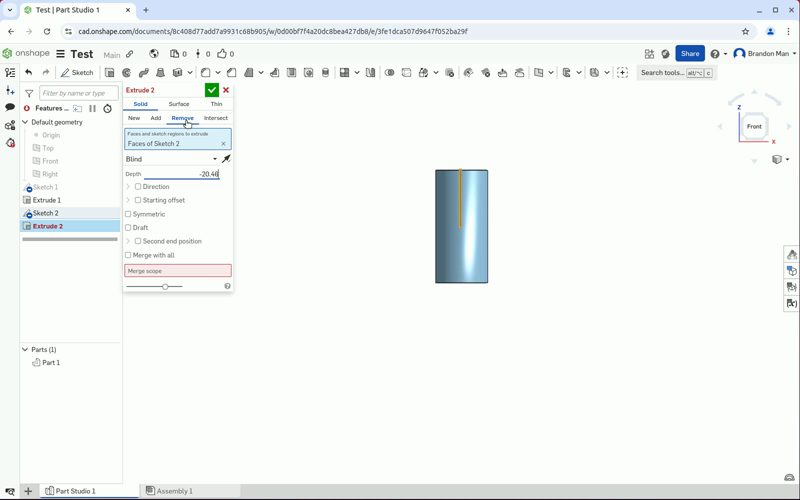
key(tab, 6)
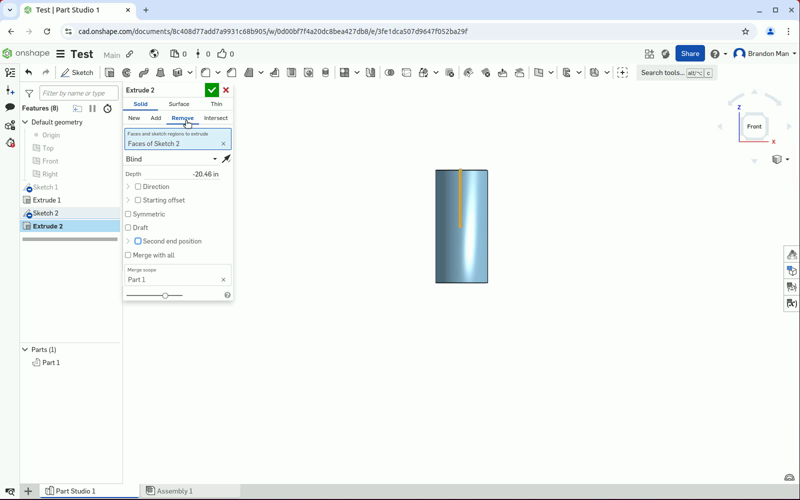
key(space)
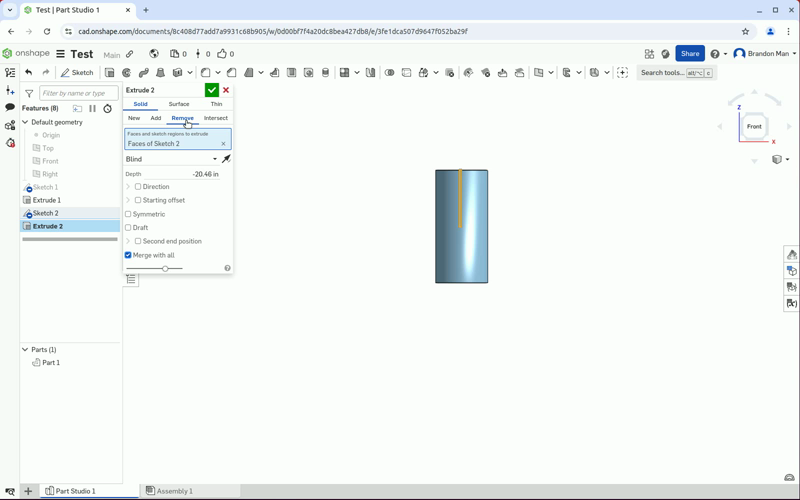
key(enter)
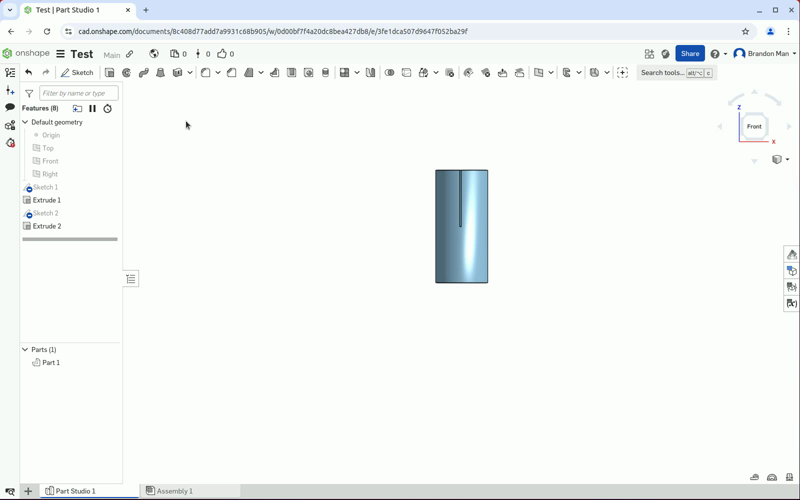
key(shift+h)
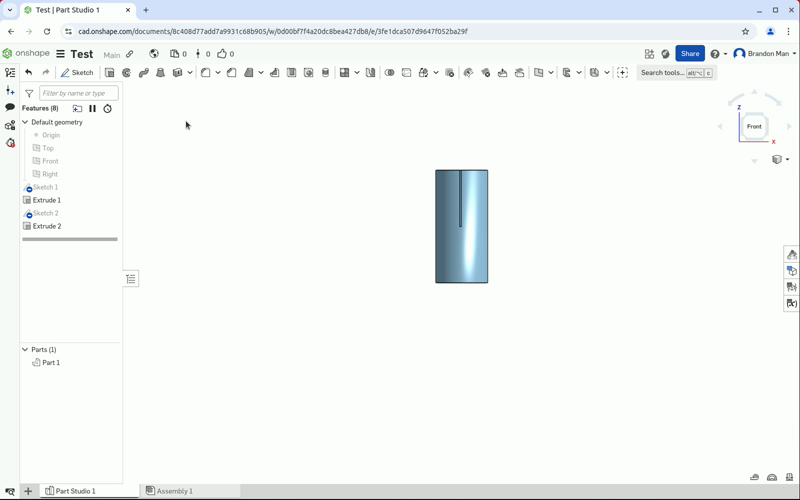
key(shift+h)
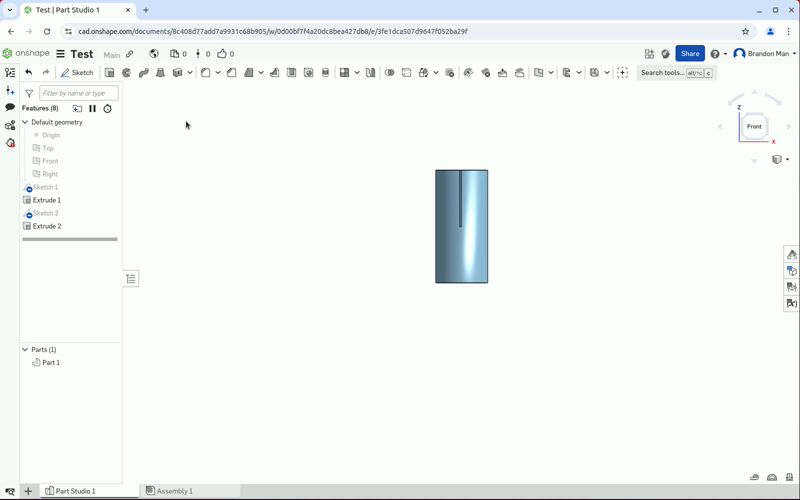
mouse_move(73, 189)
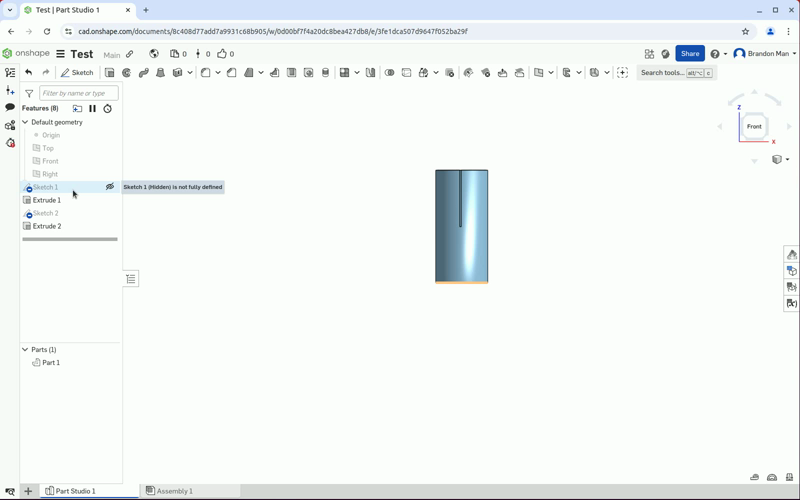
click(73, 189)
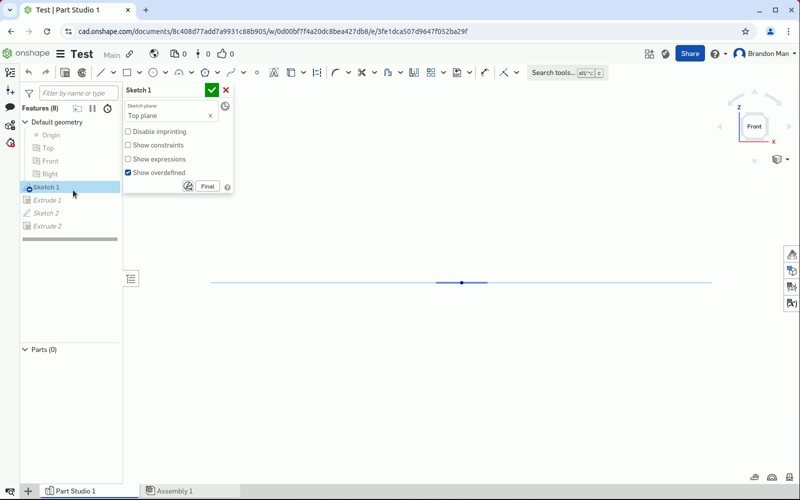
mouse_move(229, 92)
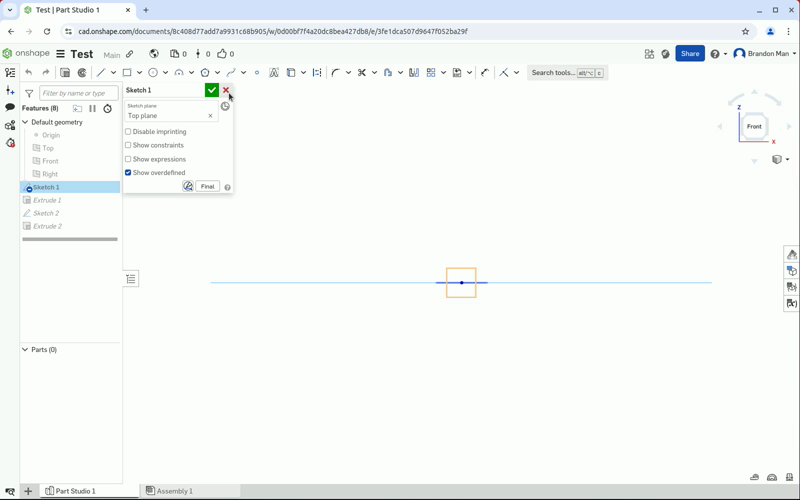
click(229, 92)
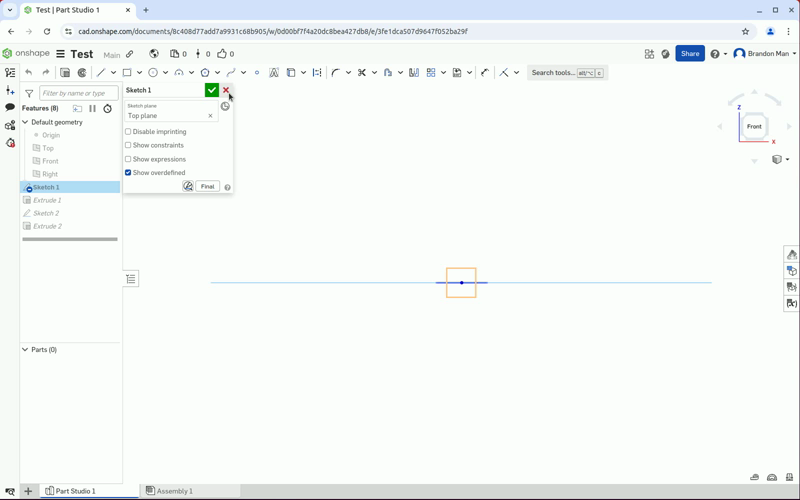
key(shift+s)
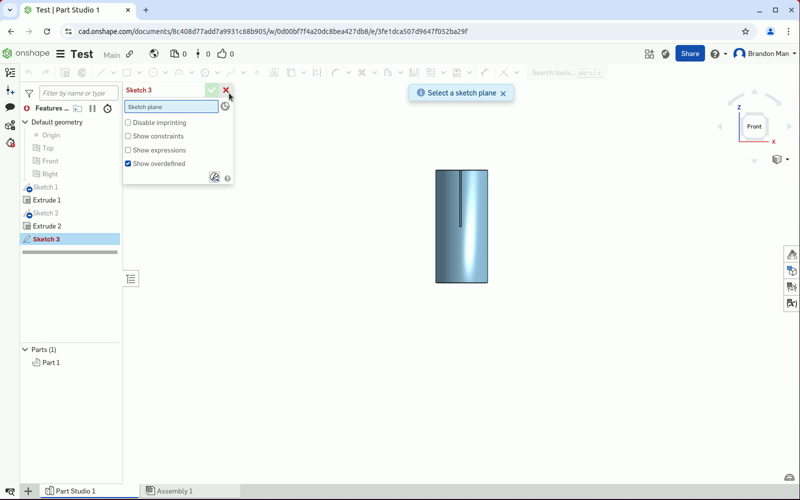
mouse_move(73, 163)
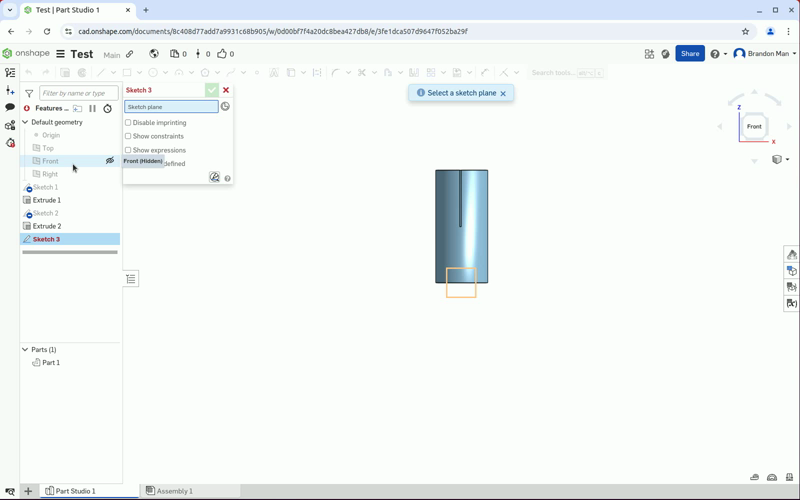
click(73, 163)
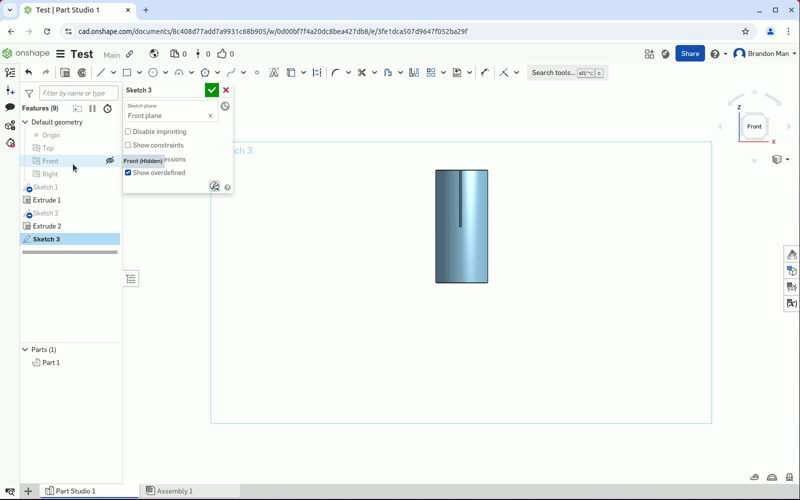
mouse_move(73, 352)
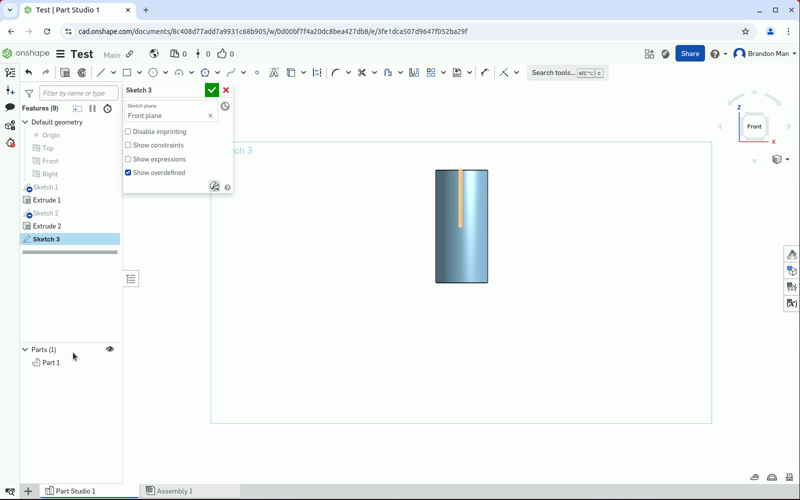
key(y)
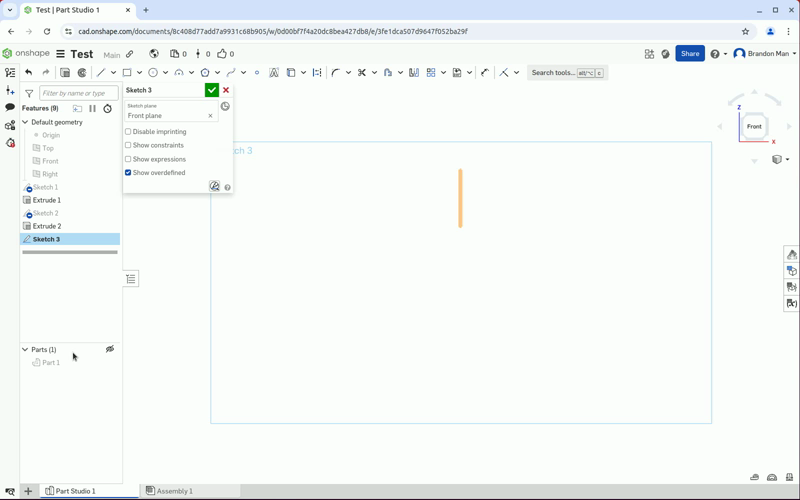
key(l)
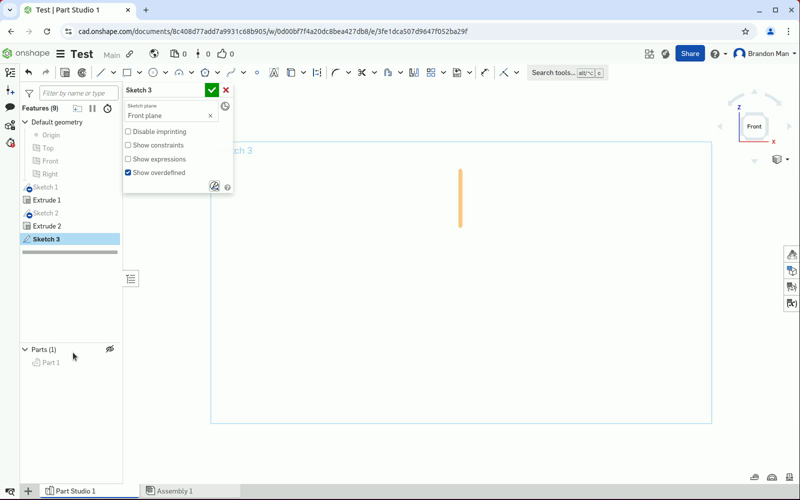
key_down(shift)
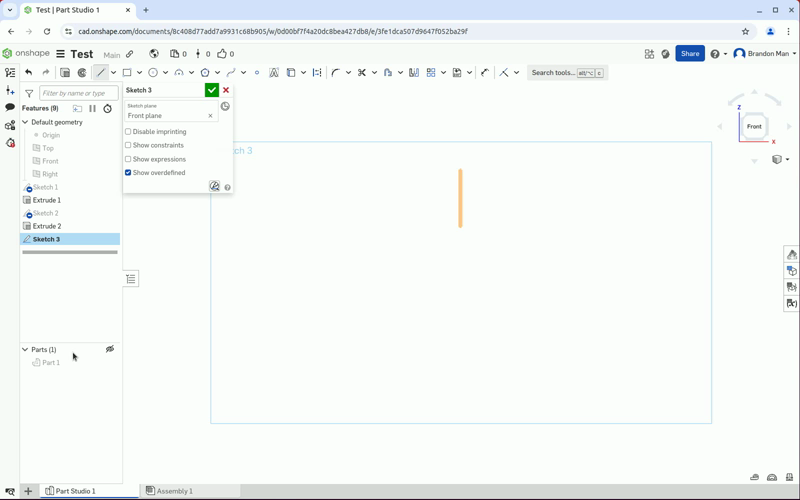
mouse_move(457, 282)
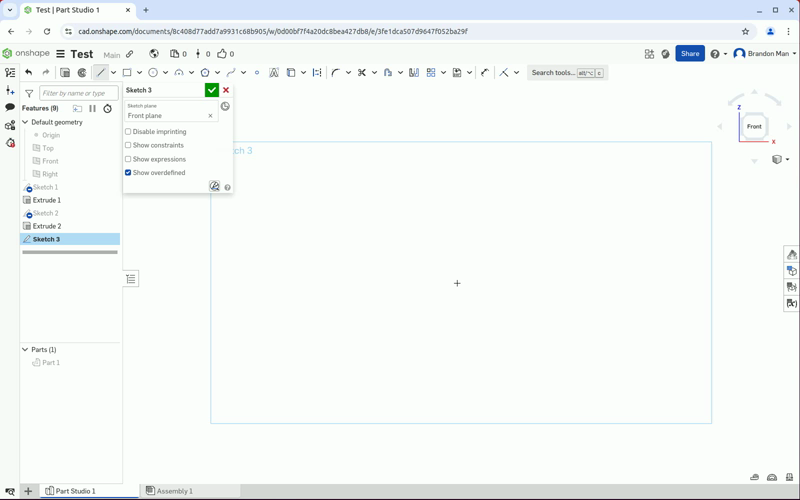
click(457, 282)
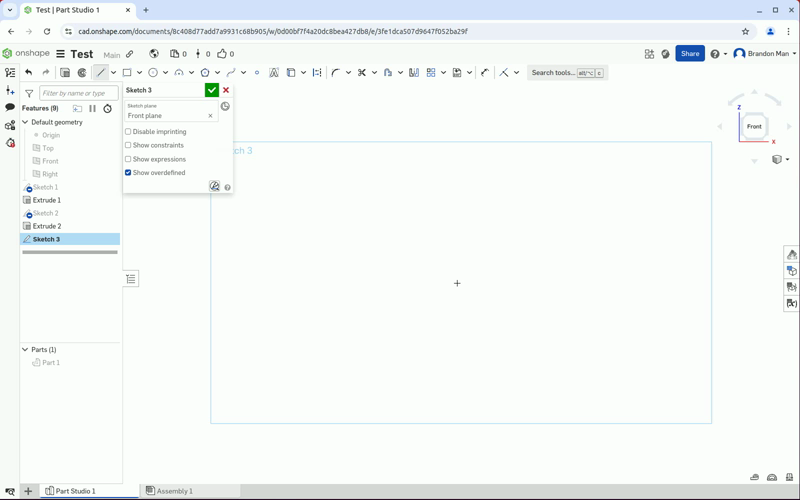
key_up(shift)
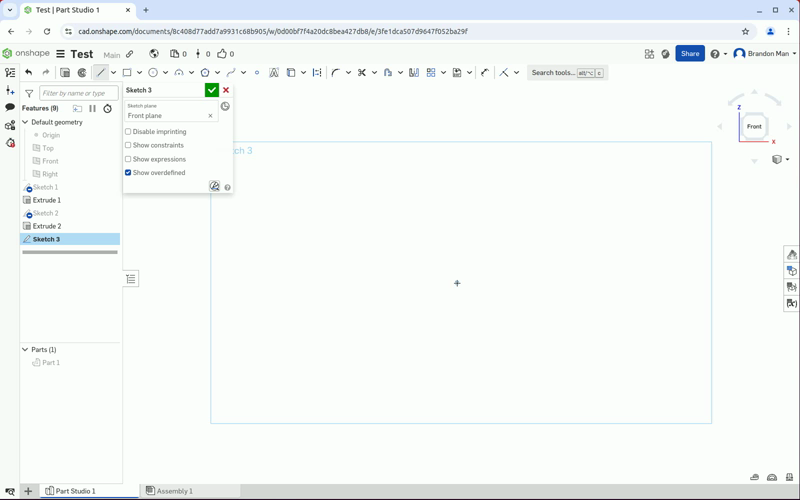
key_down(shift)
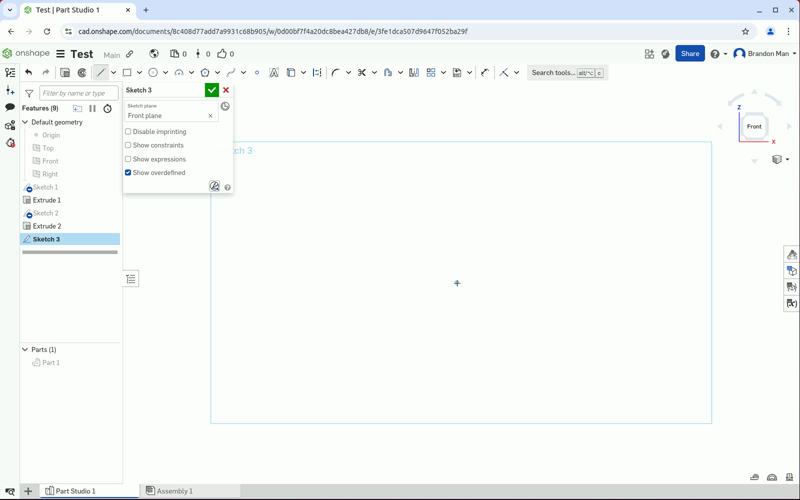
mouse_move(487, 282)
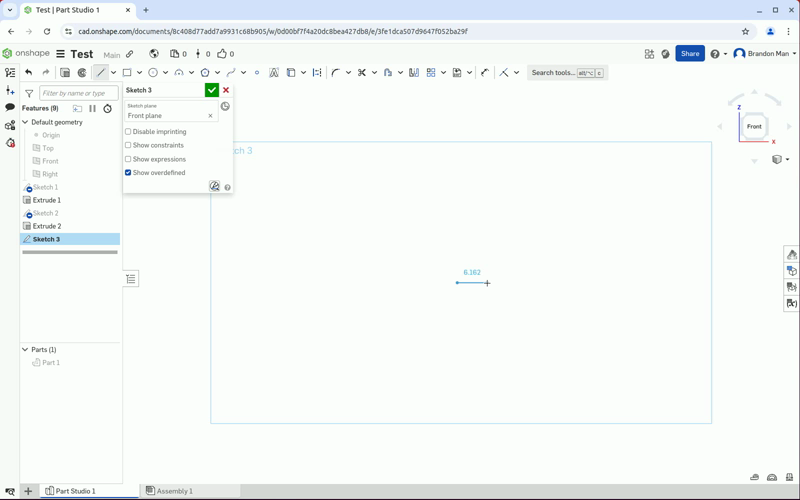
mouse_move(463, 282)
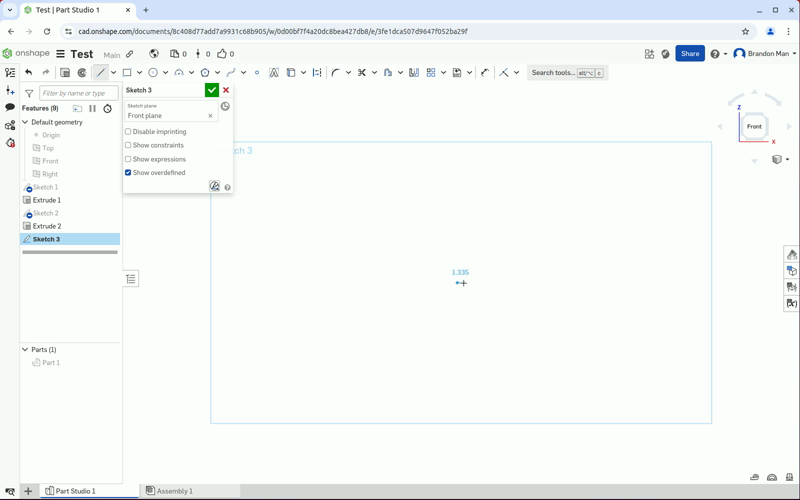
scroll(6)
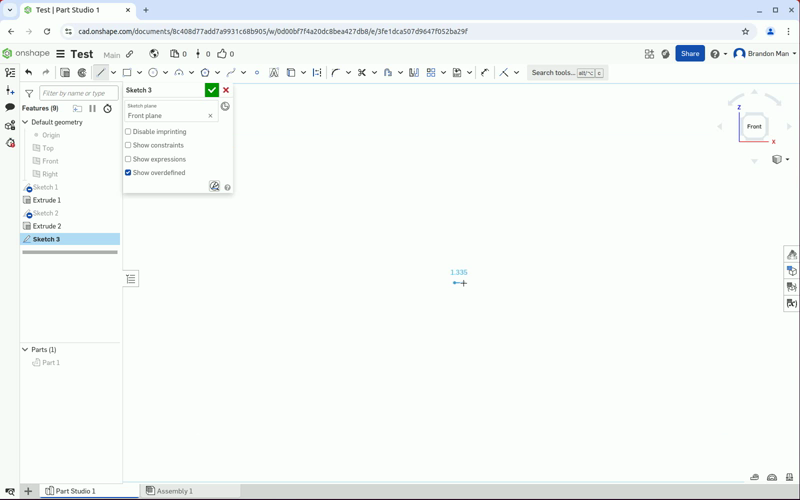
scroll(6)
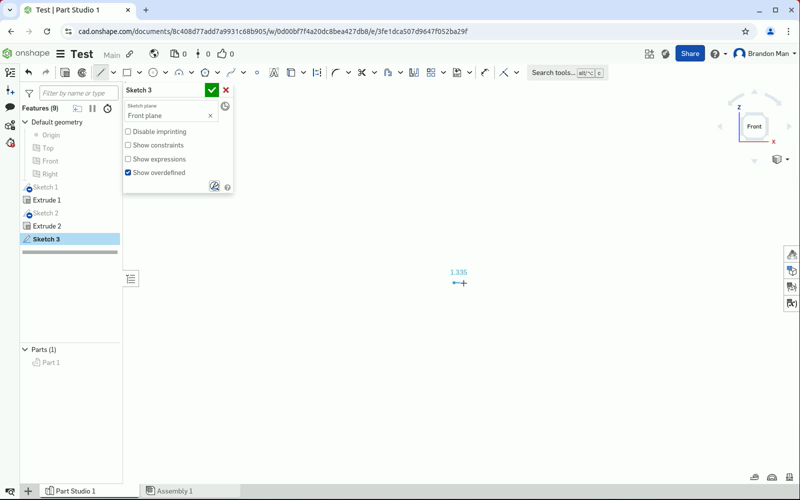
scroll(6)
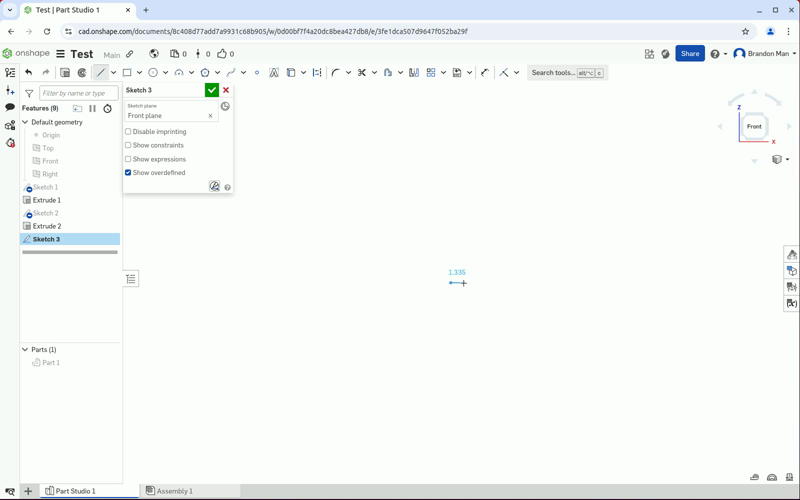
scroll(6)
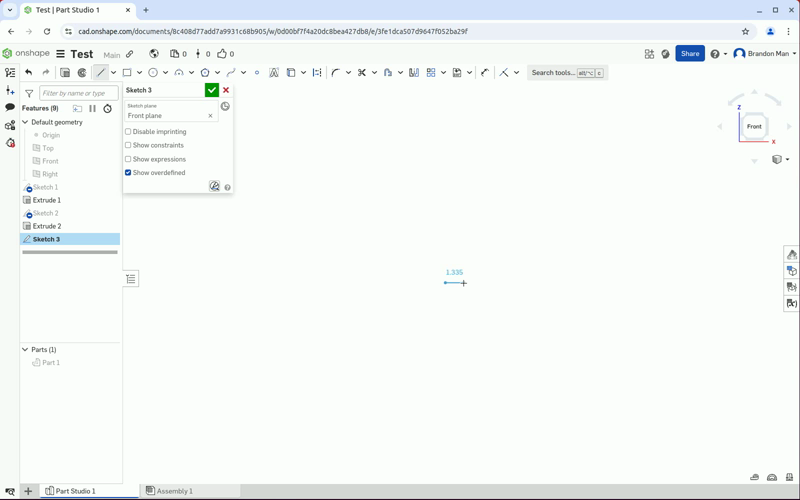
scroll(6)
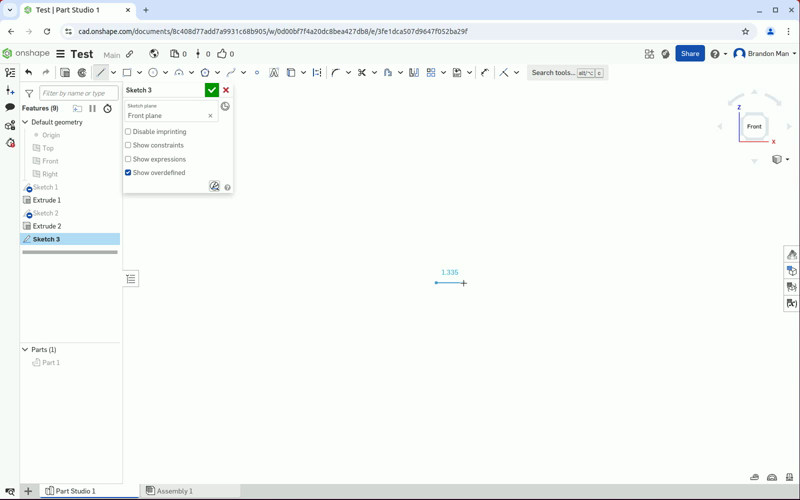
scroll(6)
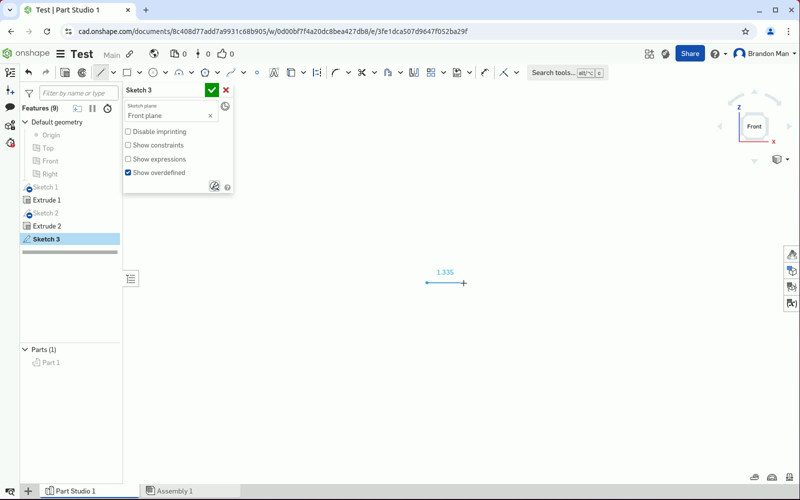
scroll(6)
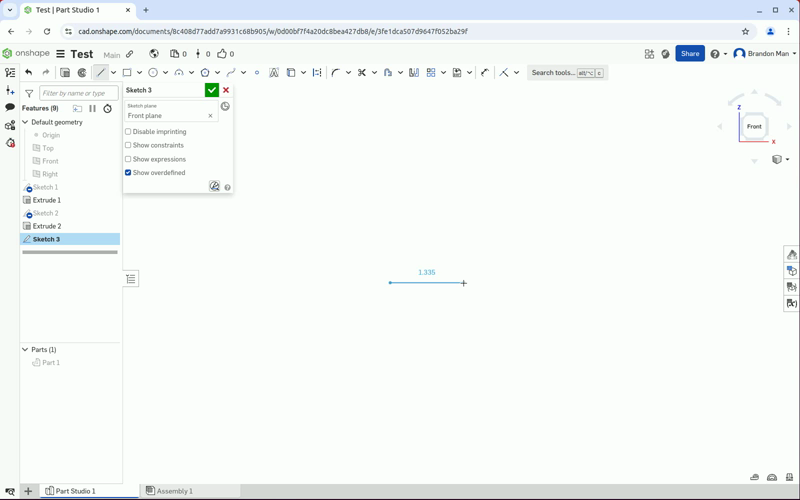
click(463, 282)
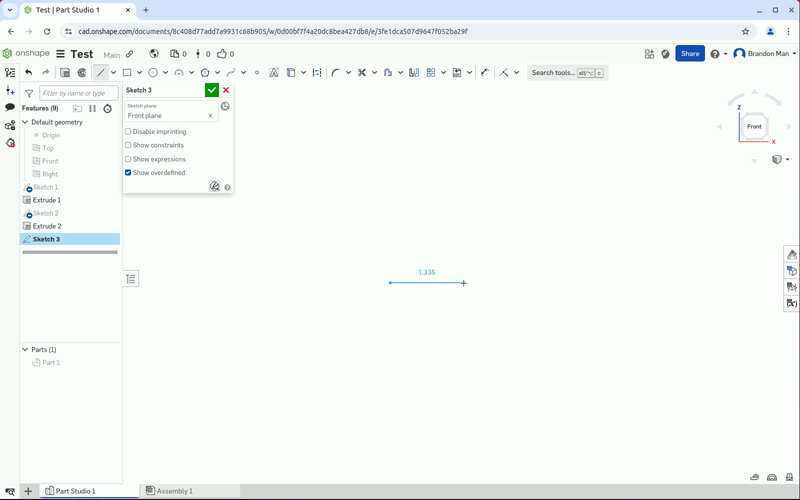
scroll(-6)
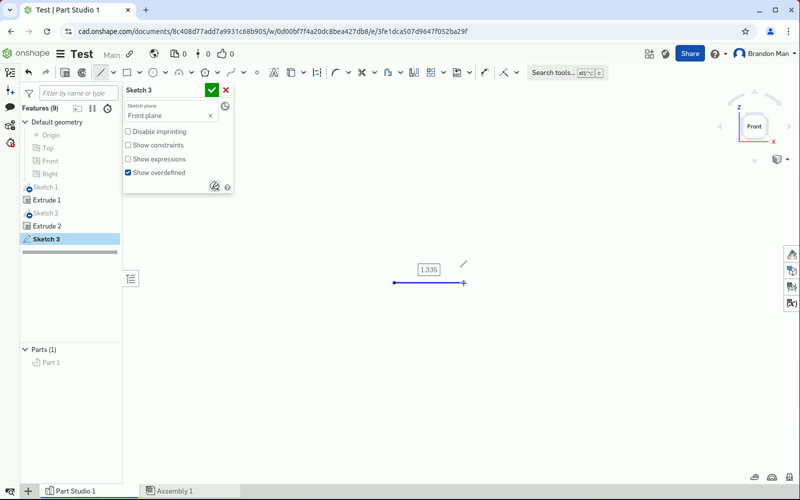
scroll(-6)
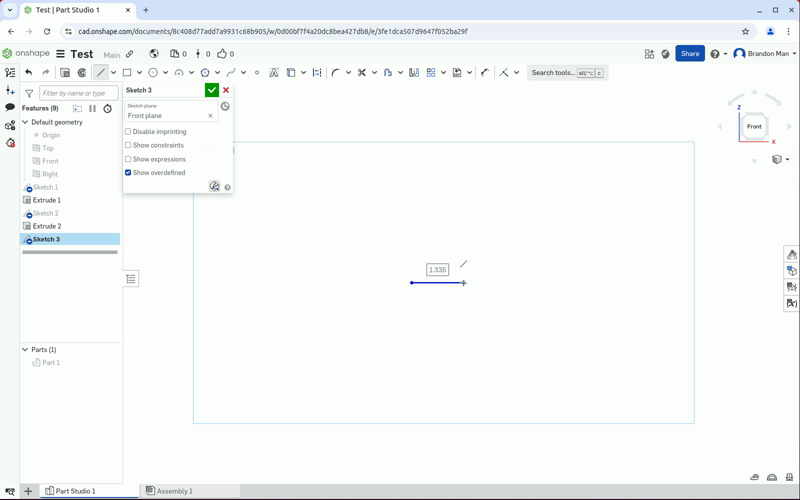
scroll(-6)
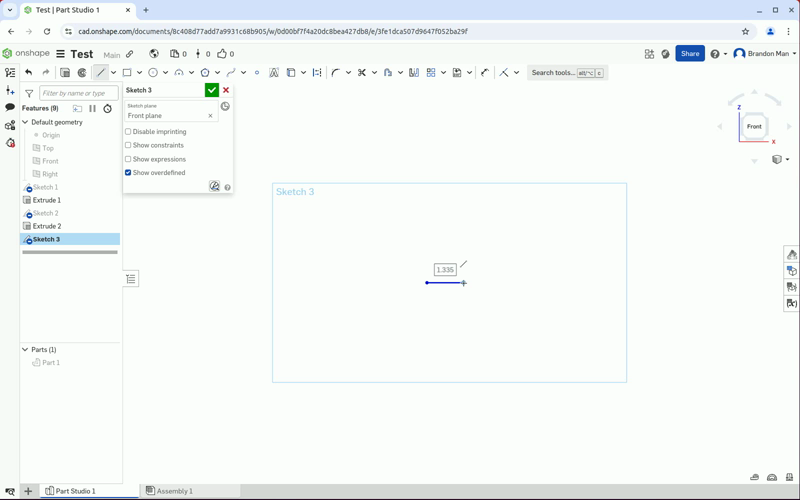
scroll(-6)
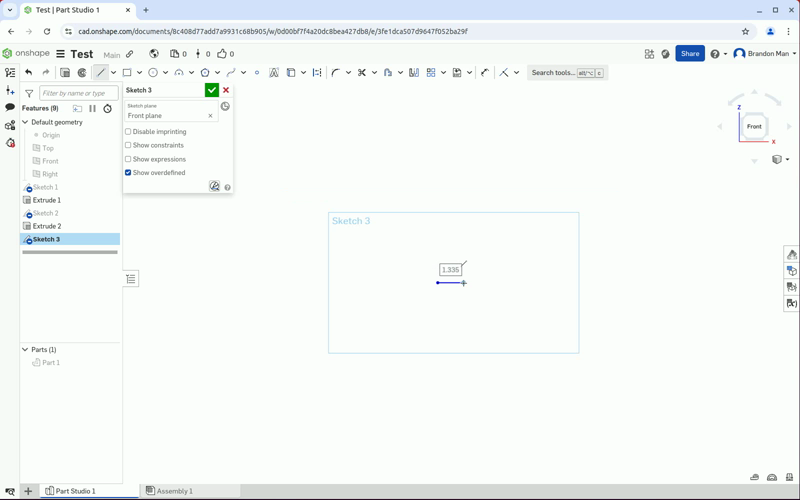
scroll(-6)
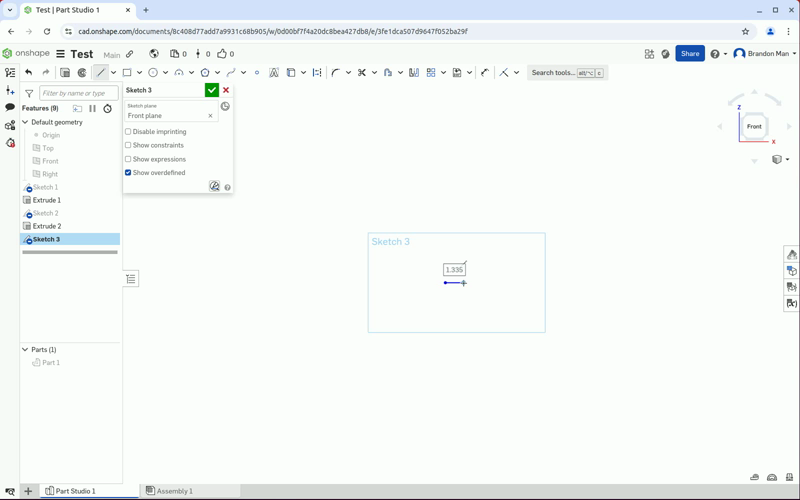
scroll(-6)
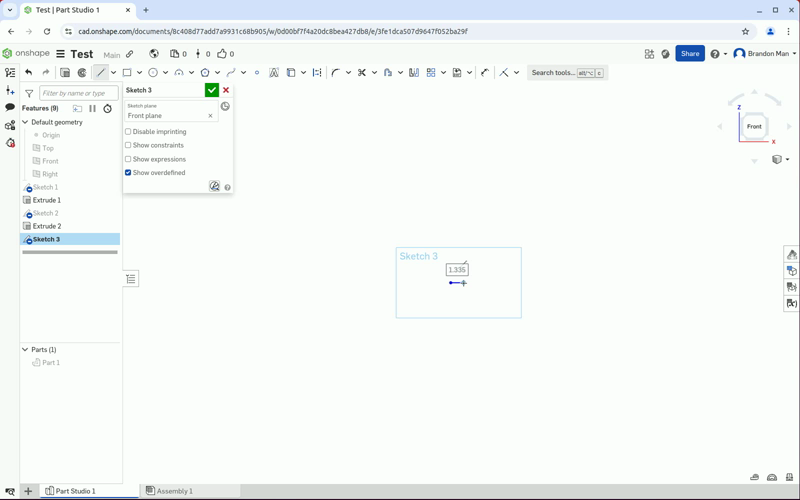
scroll(-6)
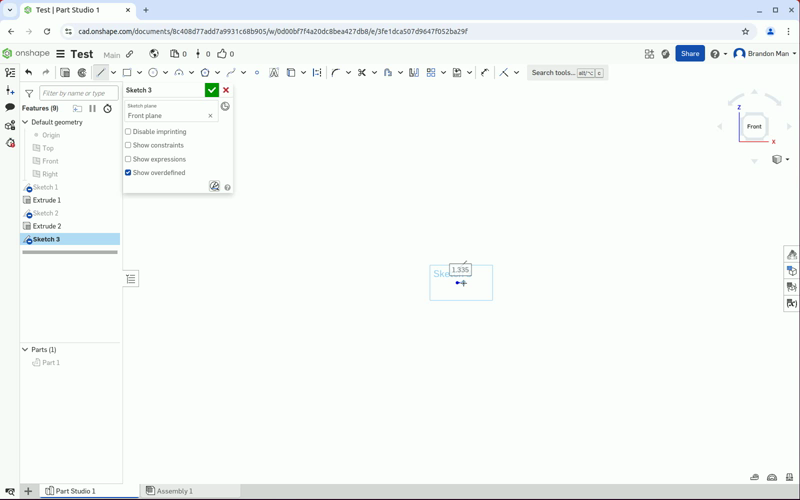
key_up(shift)
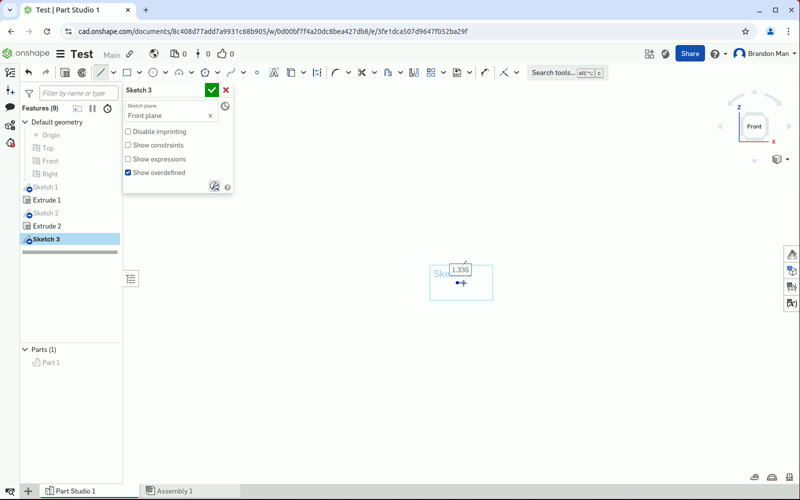
key_down(shift)
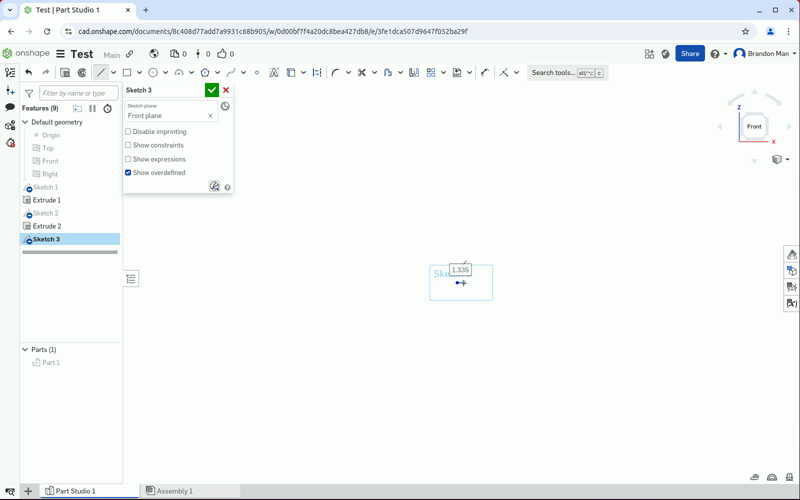
mouse_move(493, 282)
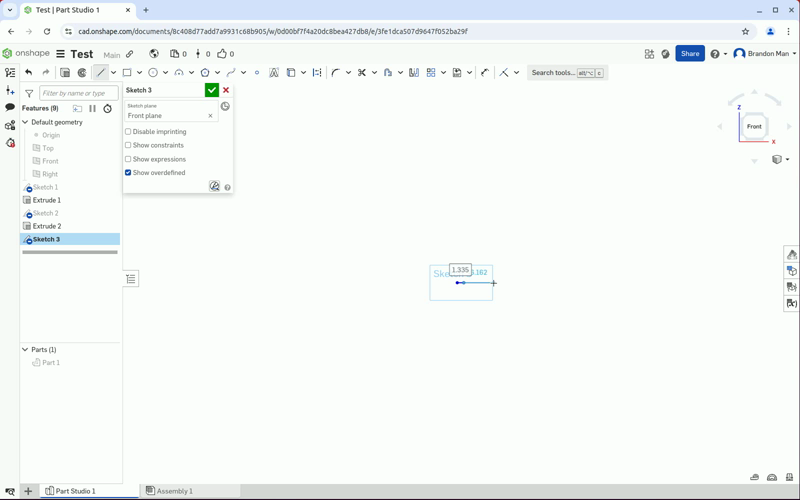
mouse_move(463, 250)
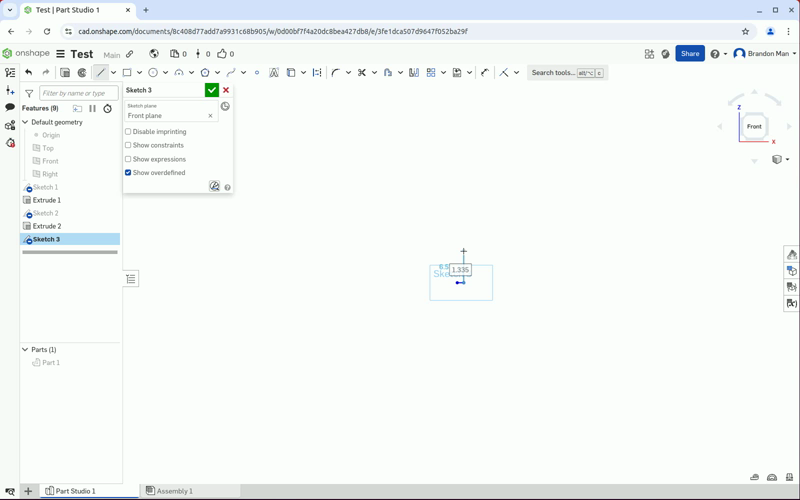
click(463, 250)
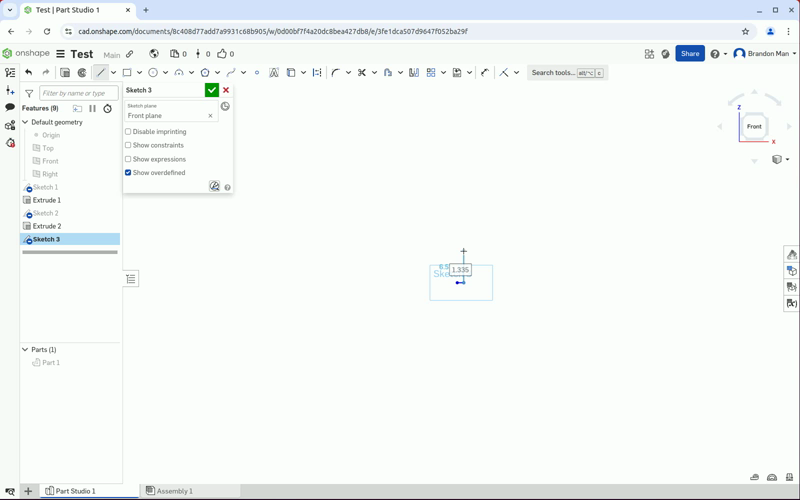
key_up(shift)
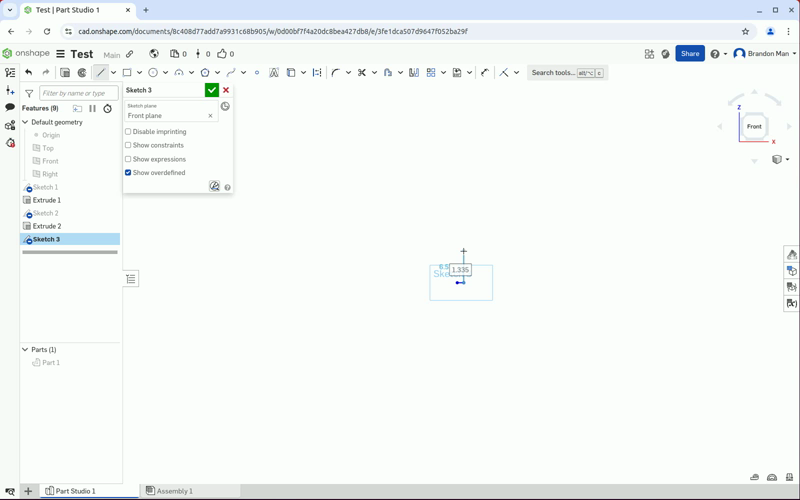
key_down(shift)
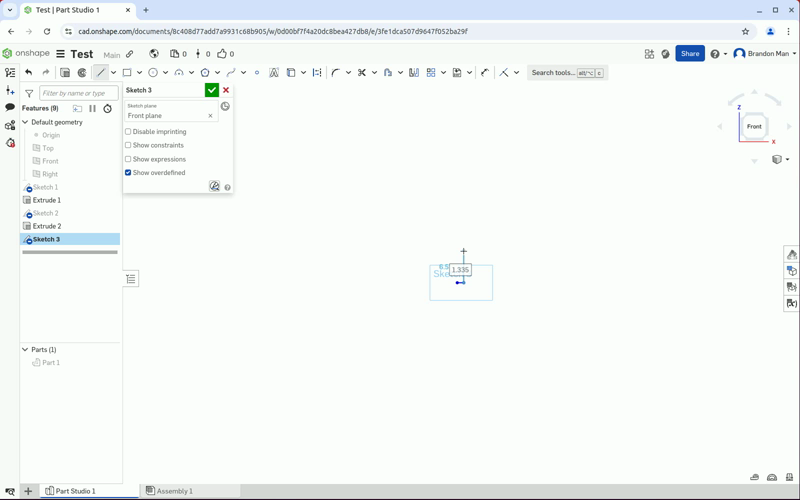
mouse_move(493, 250)
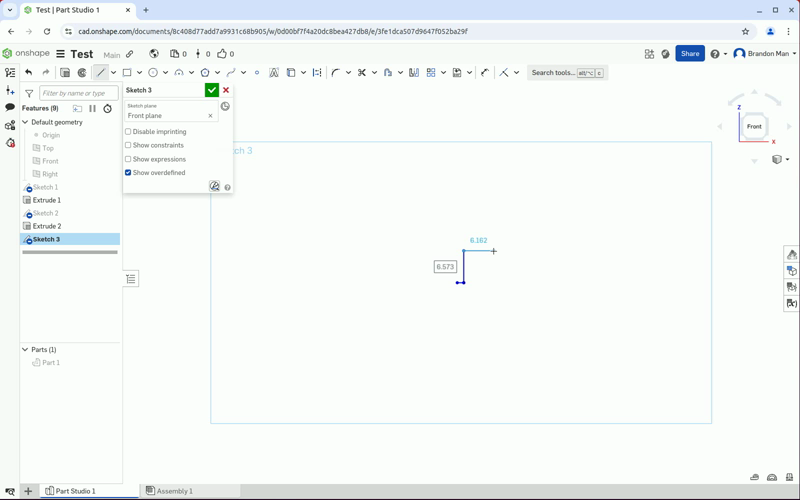
mouse_move(457, 250)
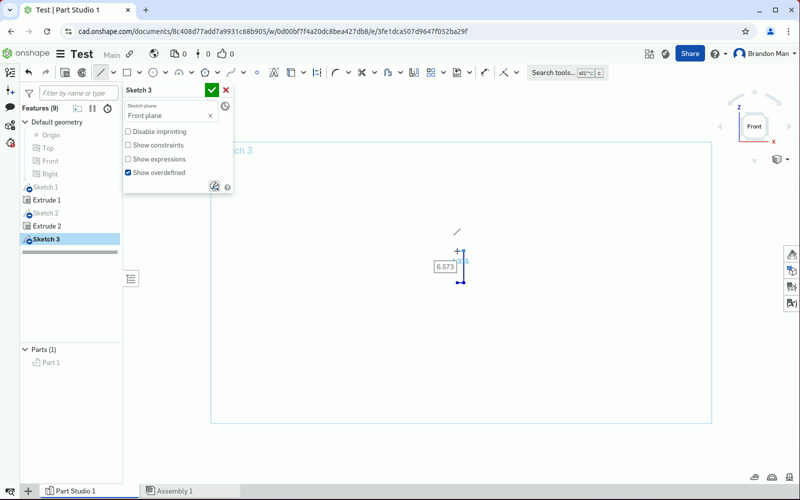
scroll(6)
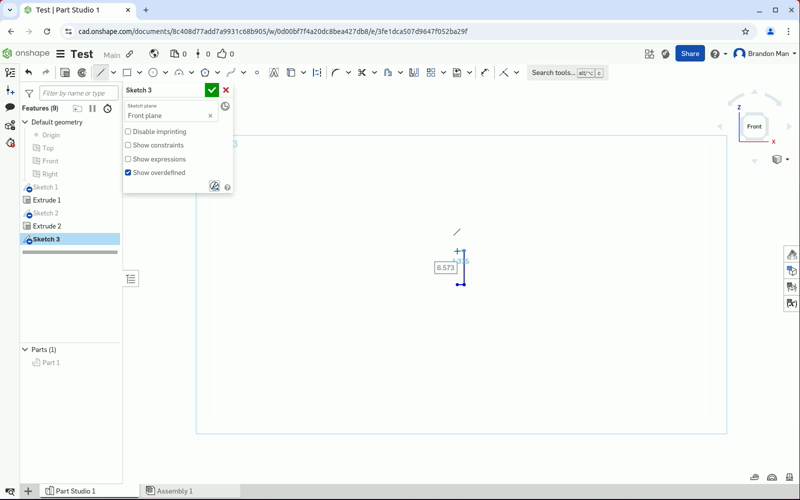
scroll(6)
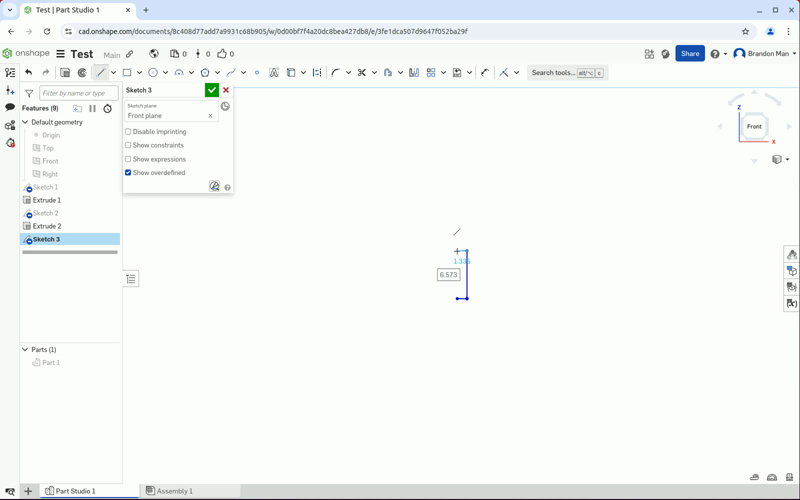
scroll(6)
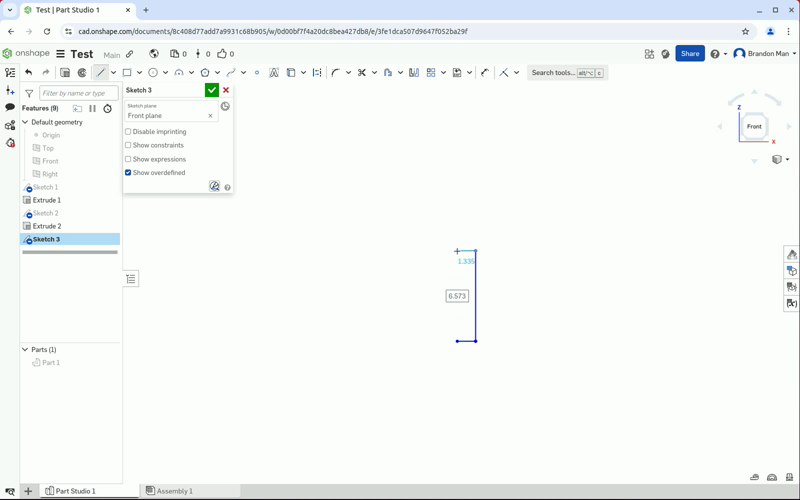
scroll(6)
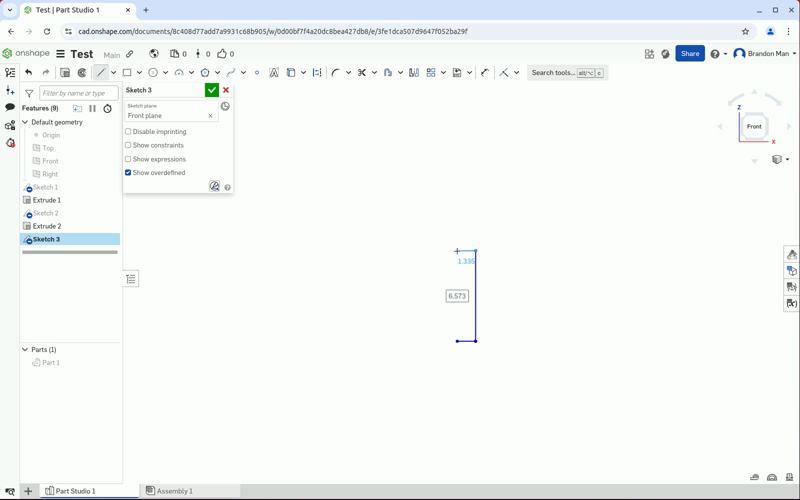
scroll(6)
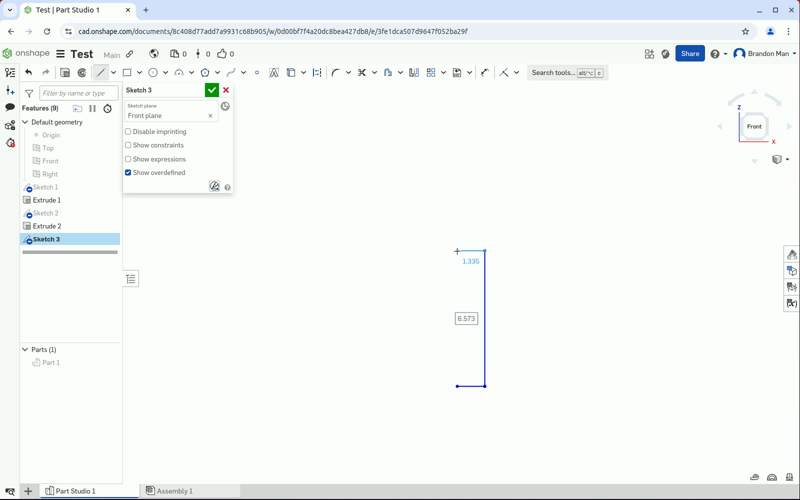
scroll(6)
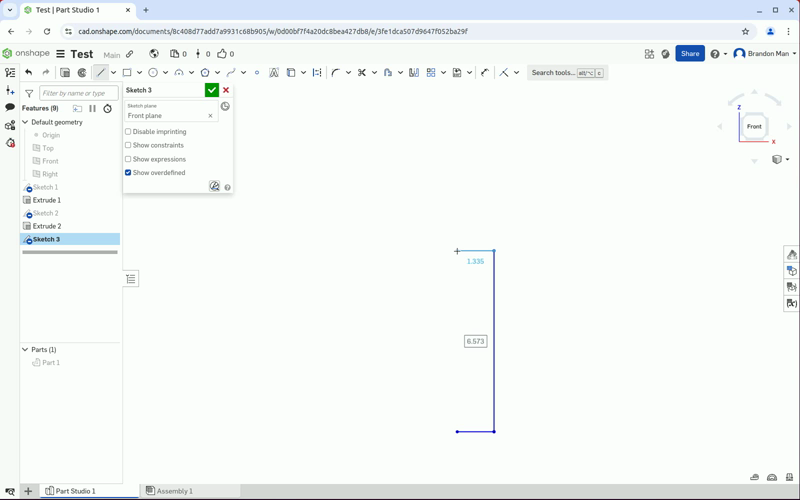
scroll(6)
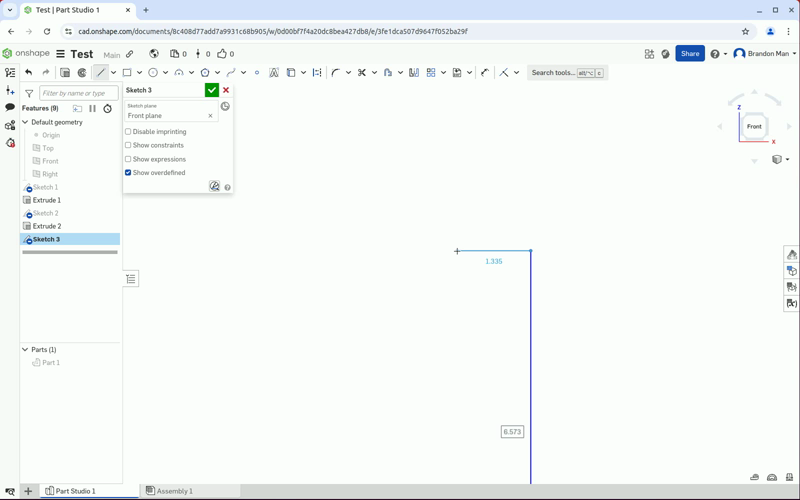
click(457, 250)
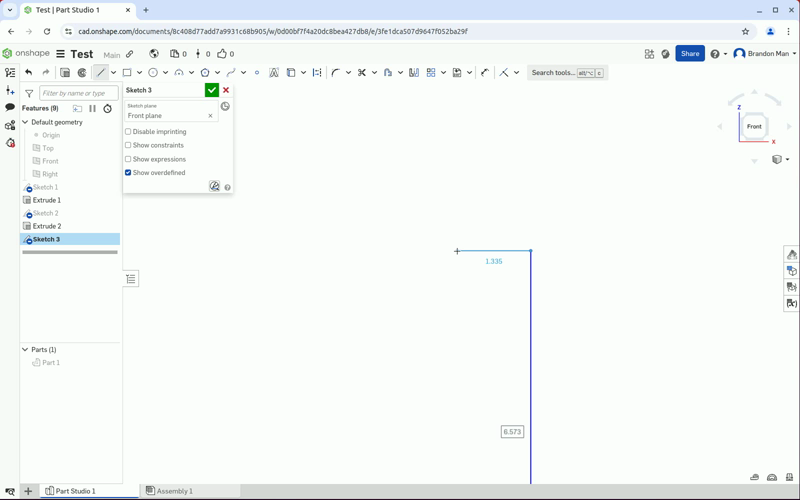
scroll(-6)
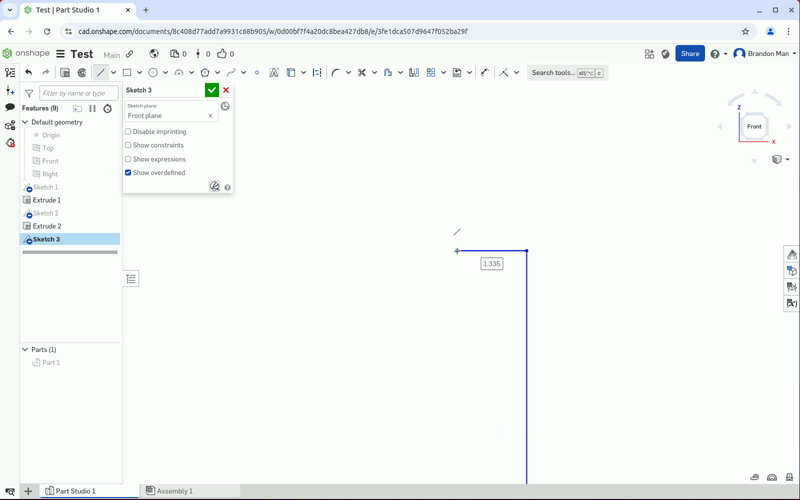
scroll(-6)
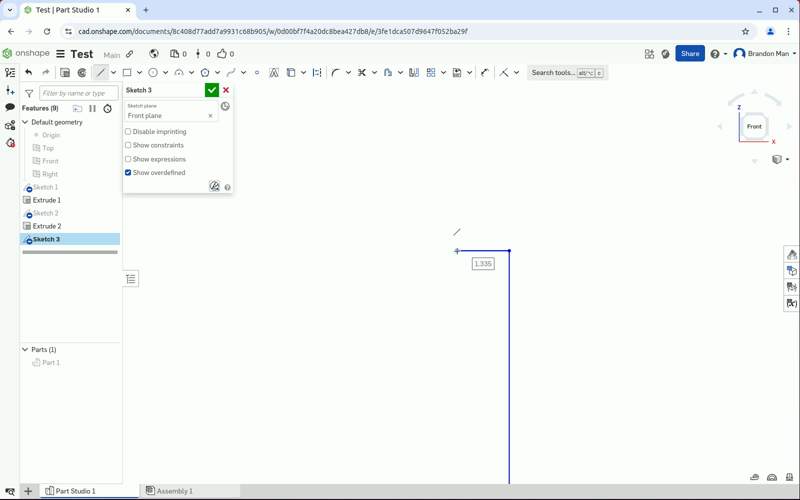
scroll(-6)
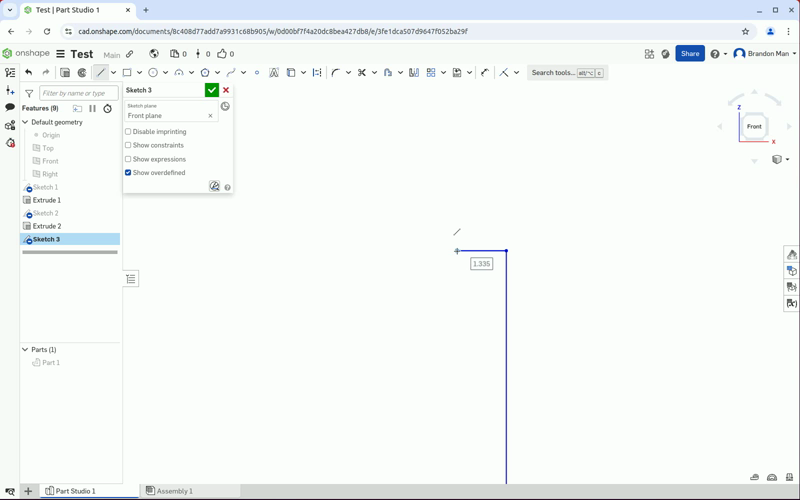
scroll(-6)
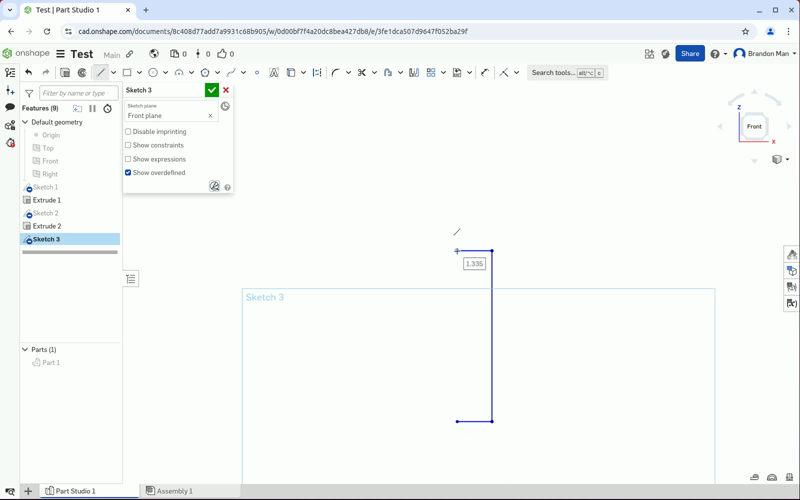
scroll(-6)
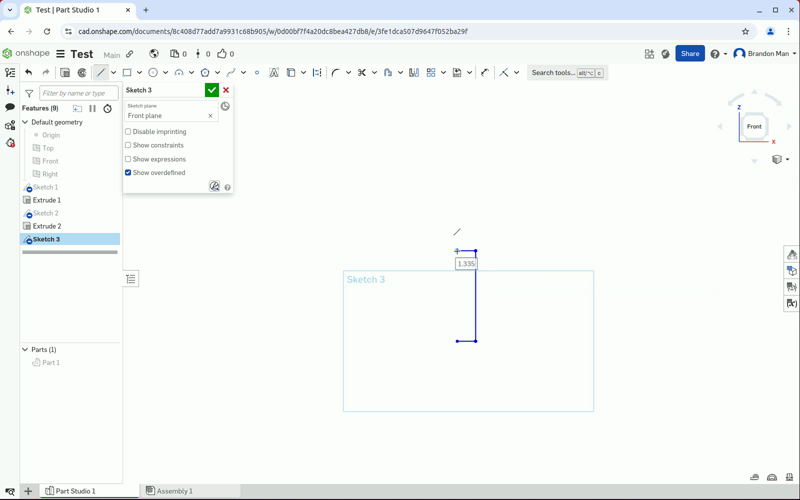
scroll(-6)
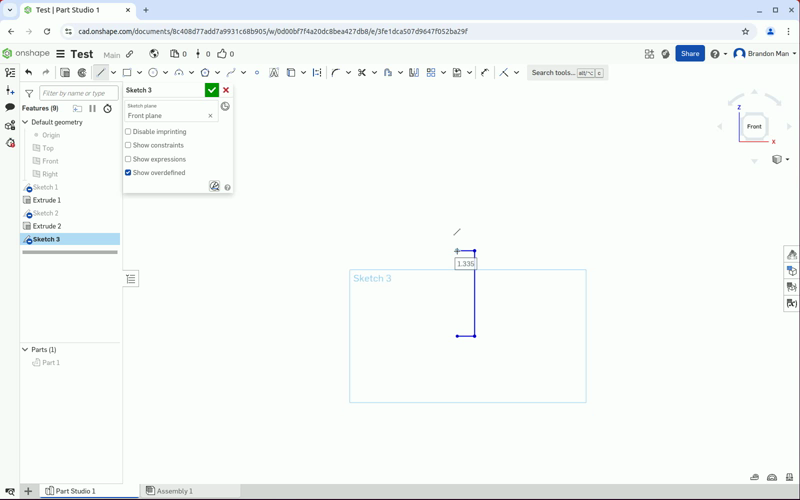
scroll(-6)
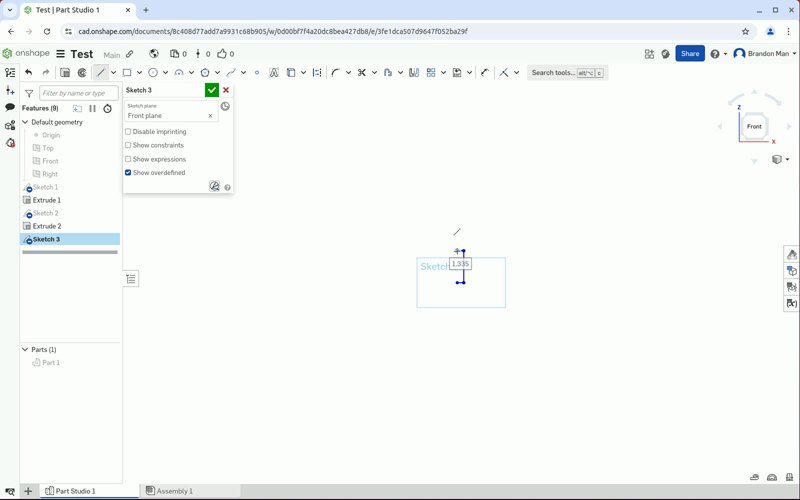
key_up(shift)
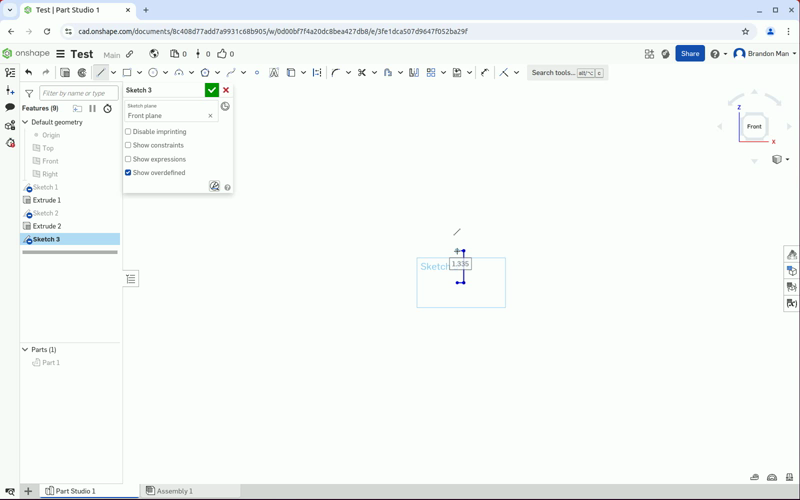
mouse_move(487, 250)
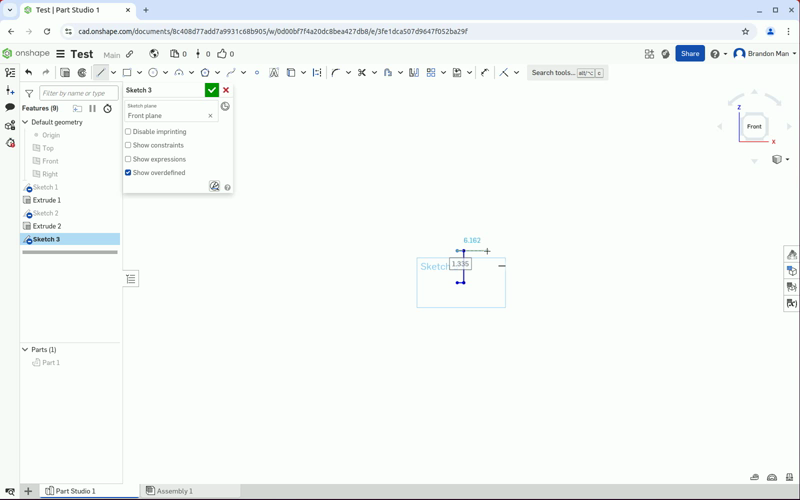
key_down(shift)
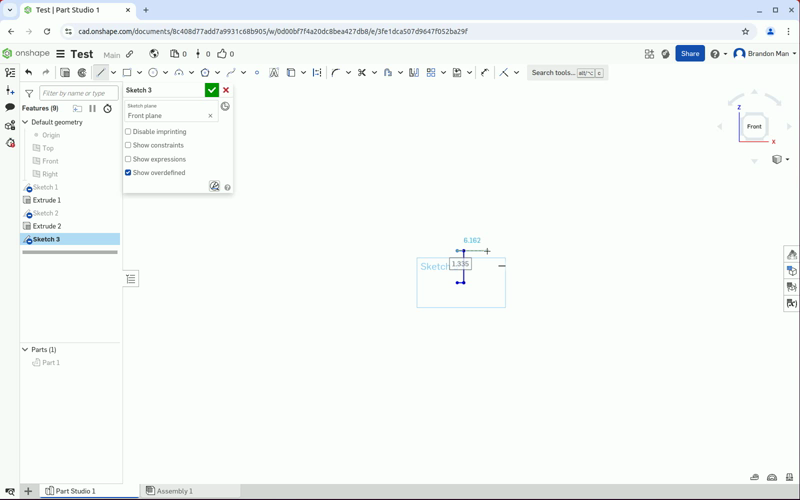
mouse_move(457, 282)
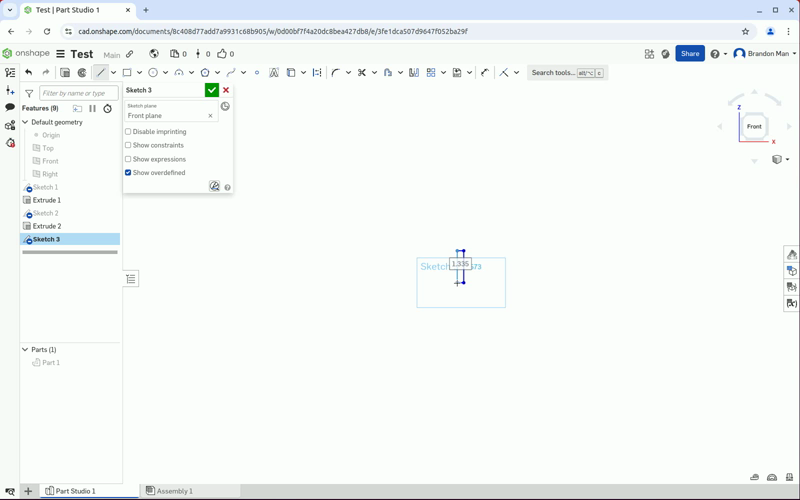
key_up(shift)
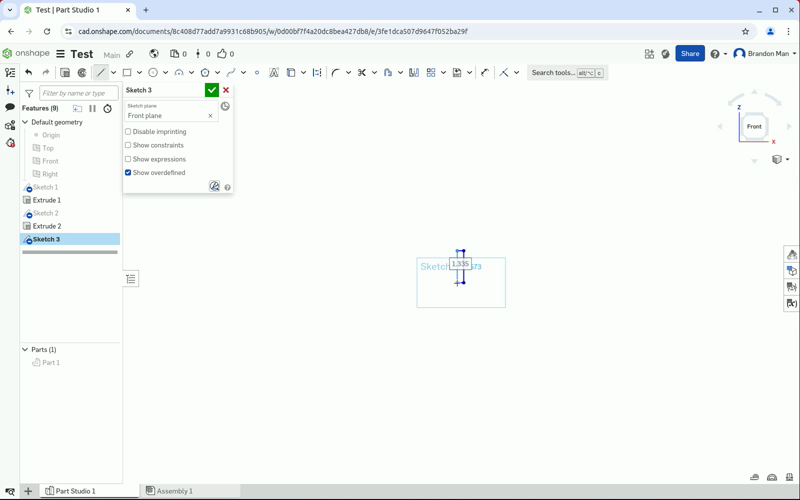
click(457, 282)
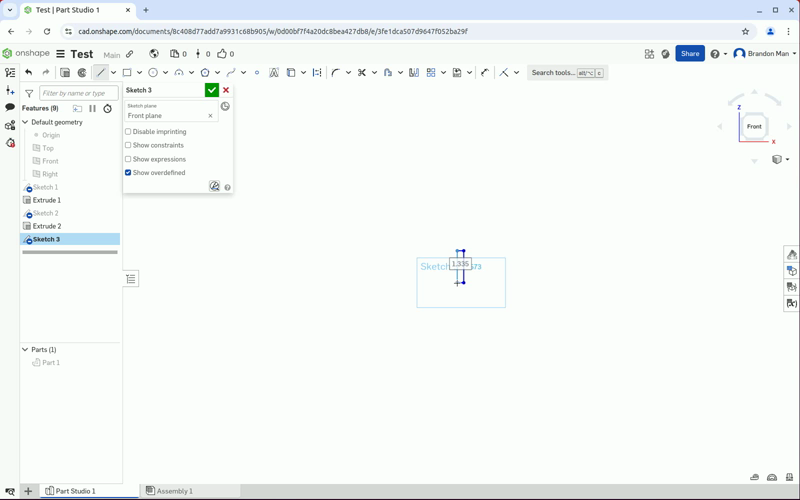
key(esc)
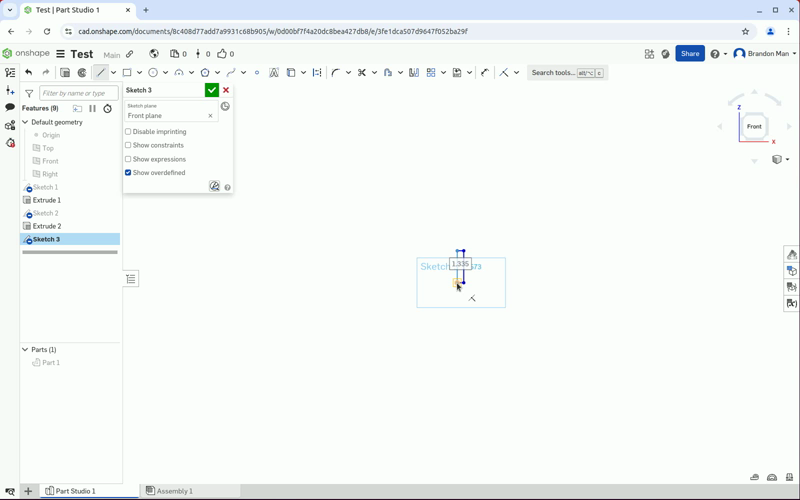
mouse_move(462, 272)
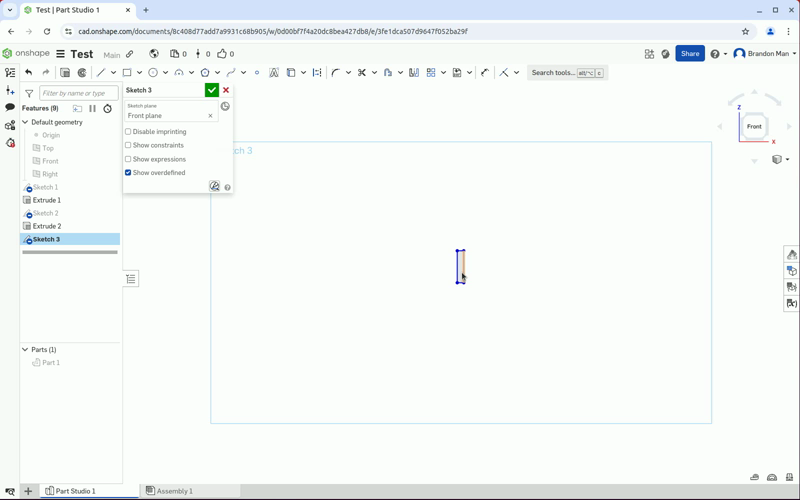
scroll(6)
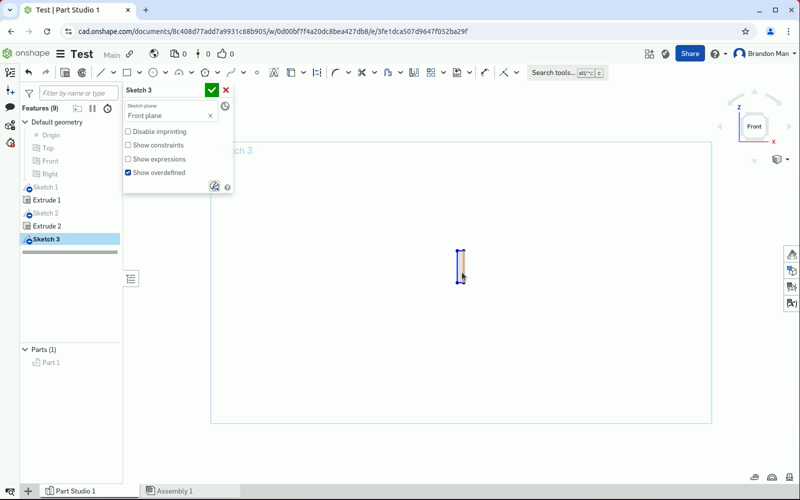
scroll(6)
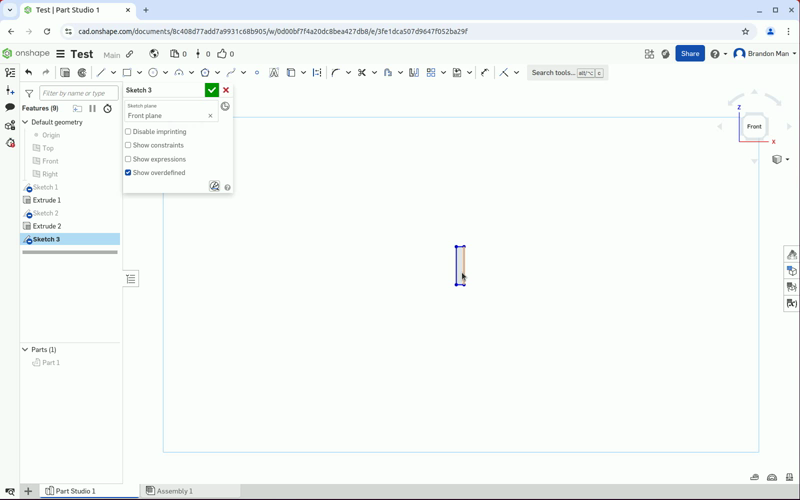
scroll(6)
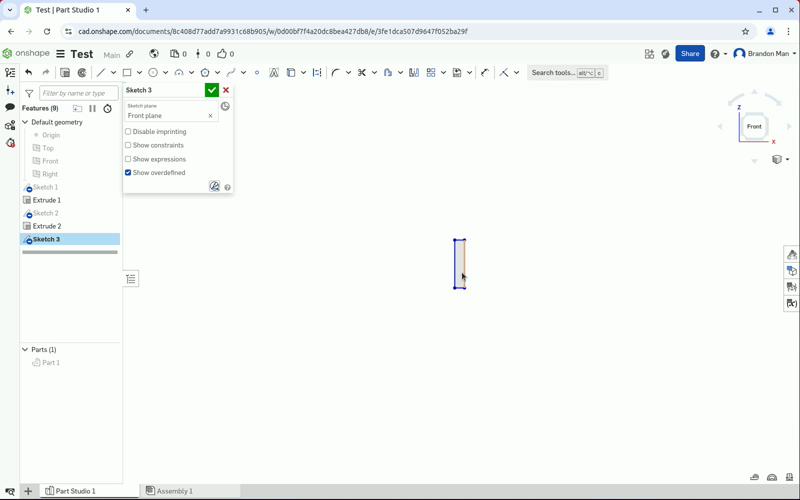
scroll(6)
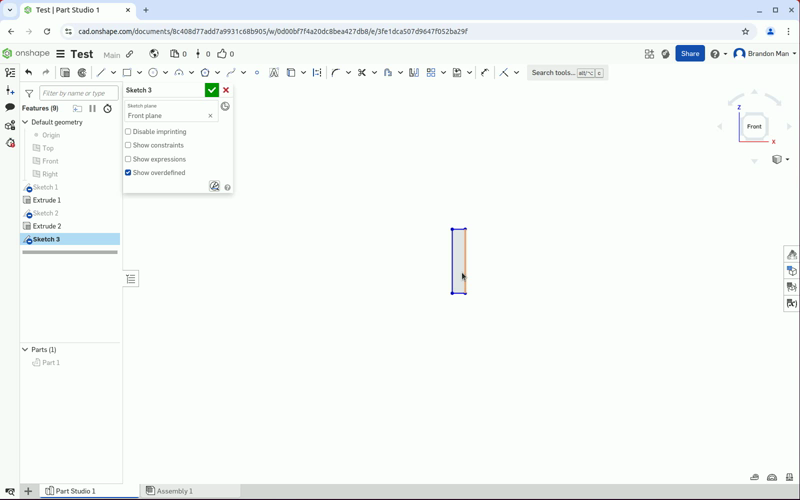
scroll(6)
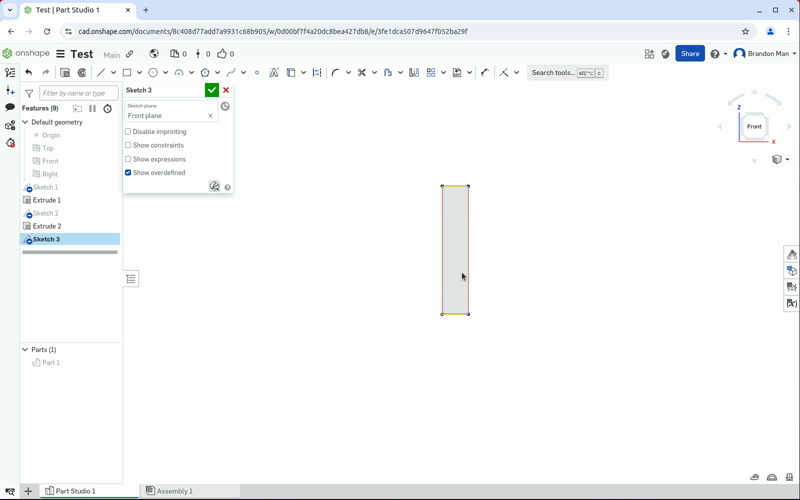
scroll(6)
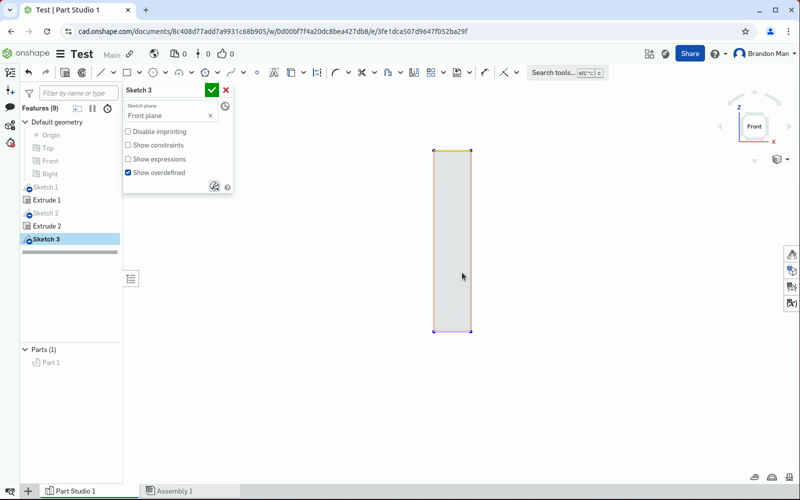
scroll(6)
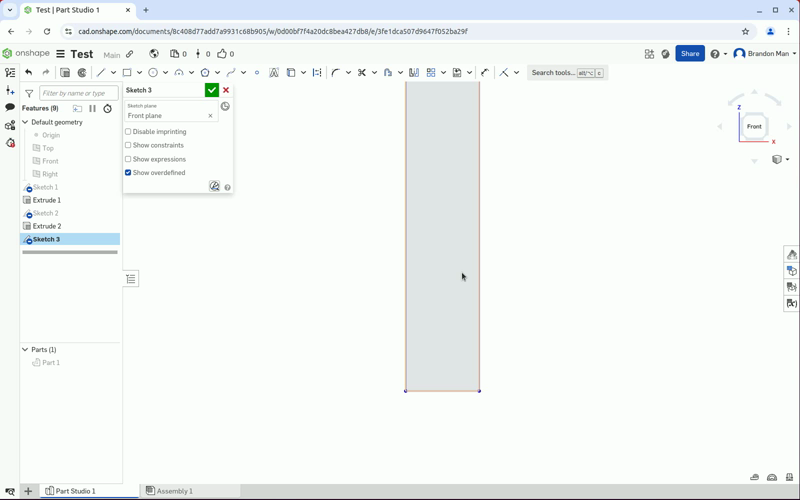
click(462, 272)
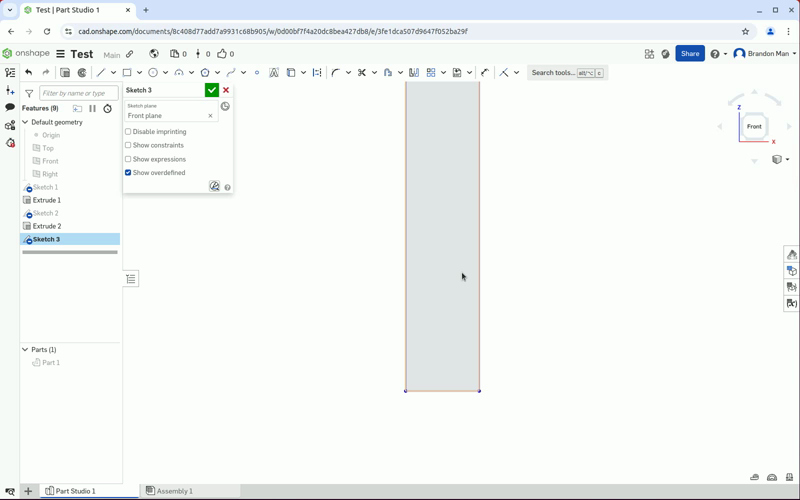
scroll(-6)
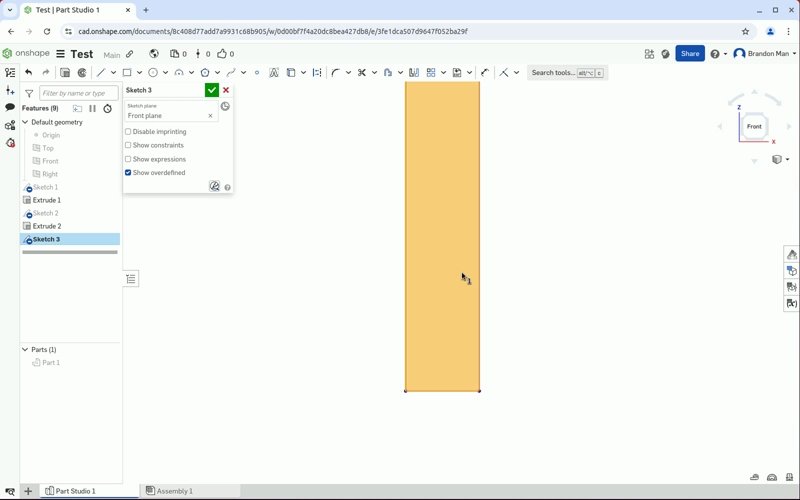
scroll(-6)
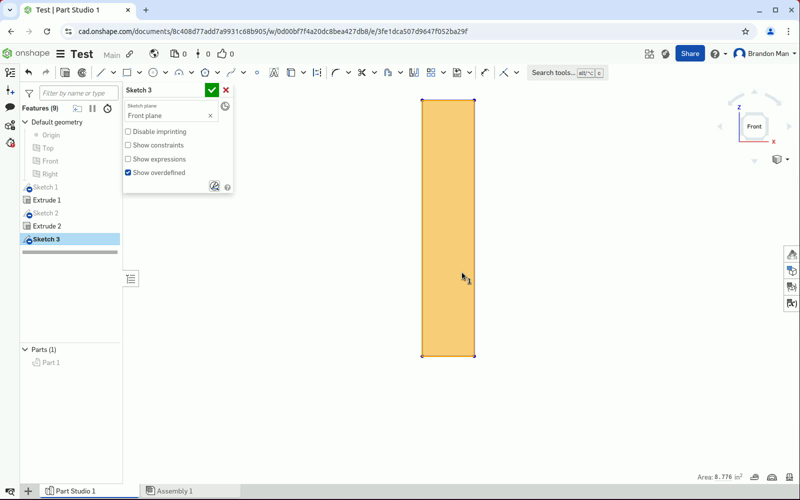
scroll(-6)
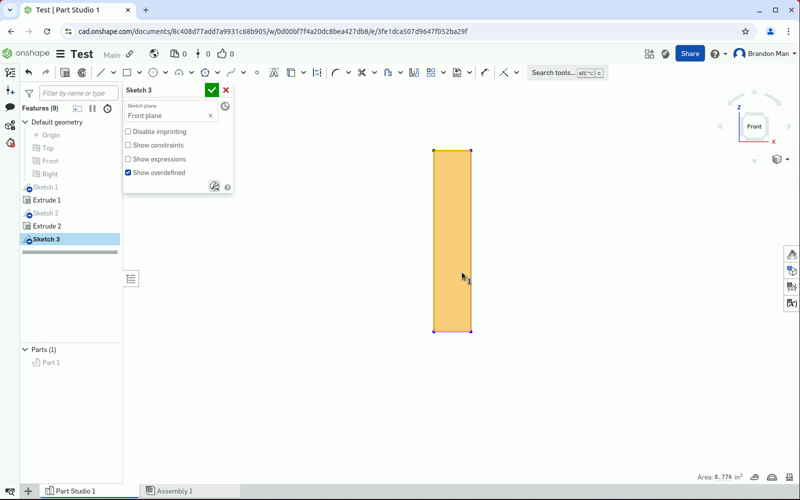
scroll(-6)
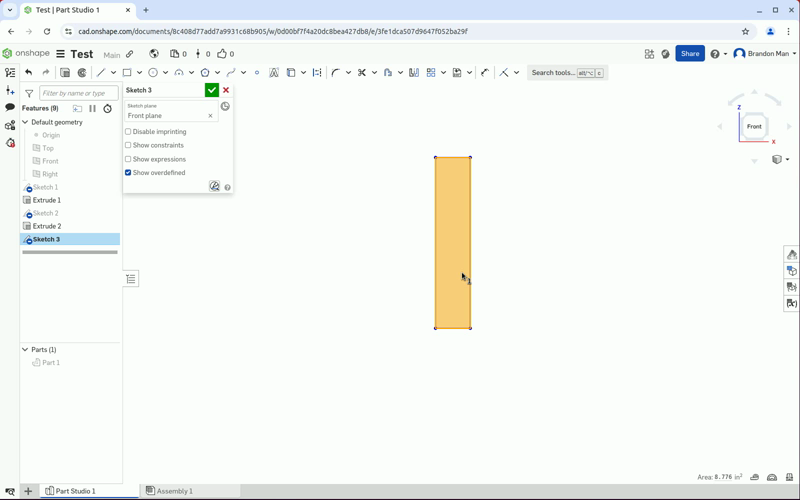
scroll(-6)
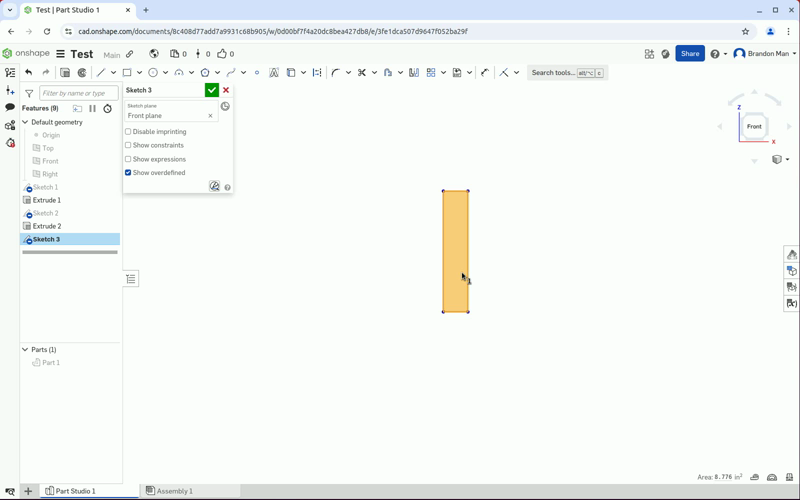
scroll(-6)
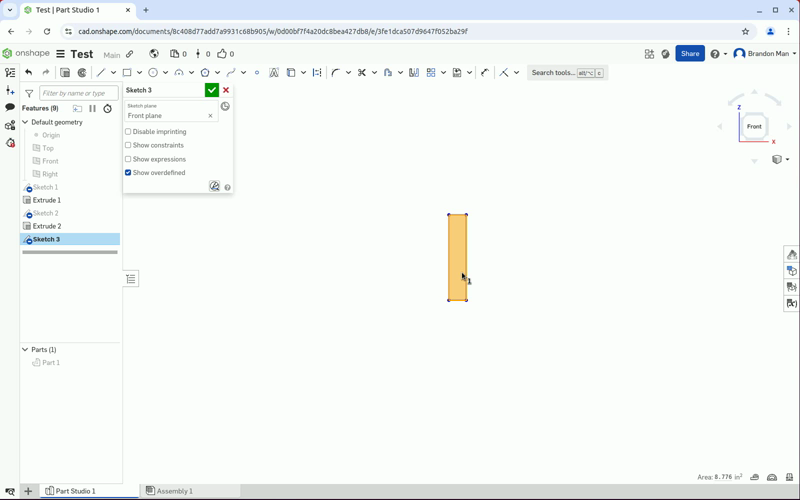
scroll(-6)
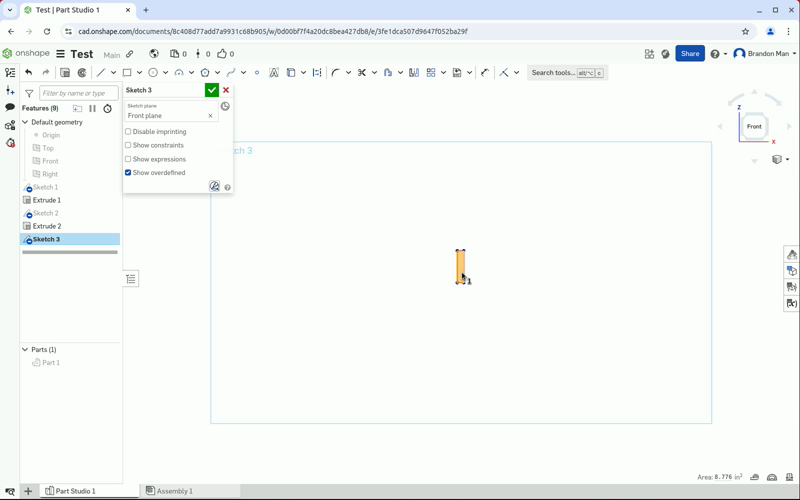
mouse_move(73, 352)
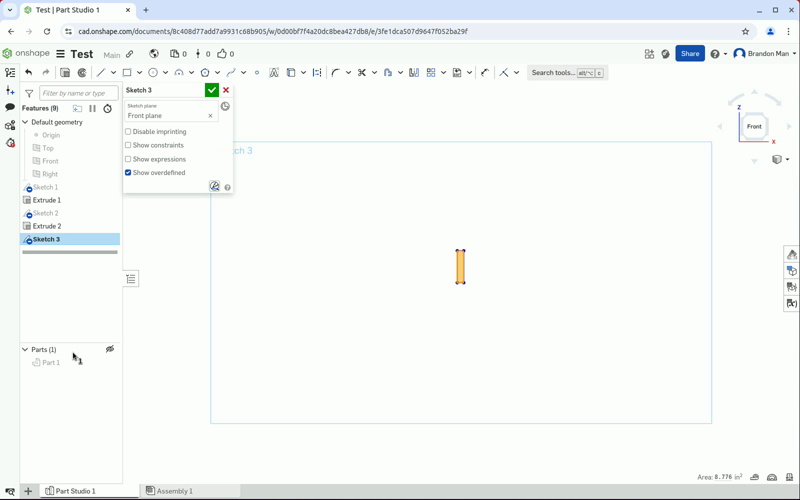
key(shift+y)
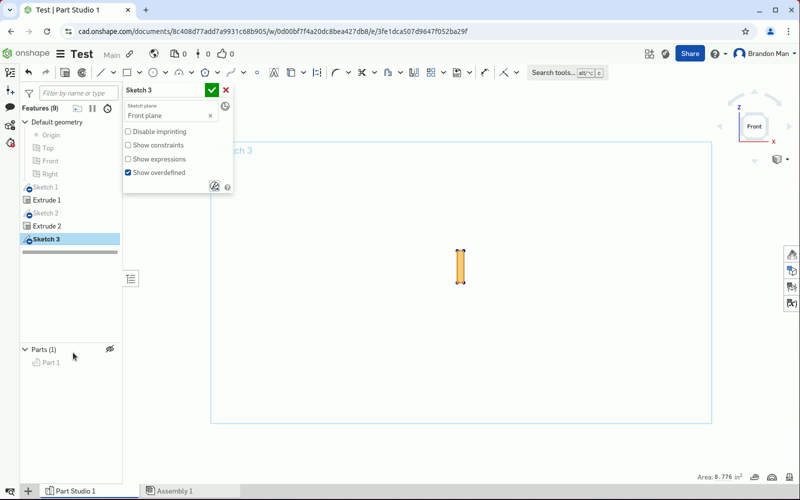
key(shift+e)
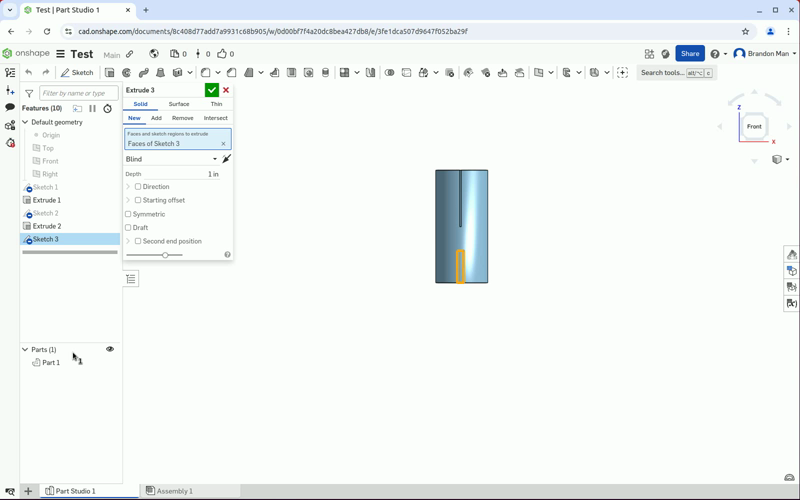
mouse_move(143, 106)
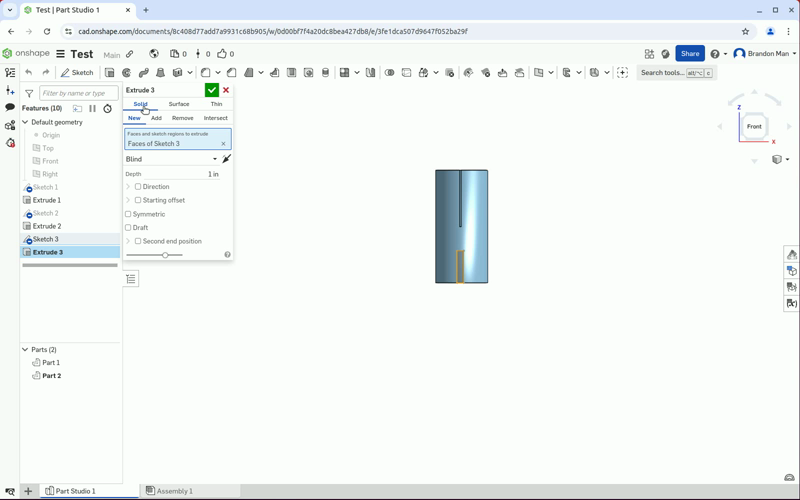
click(143, 106)
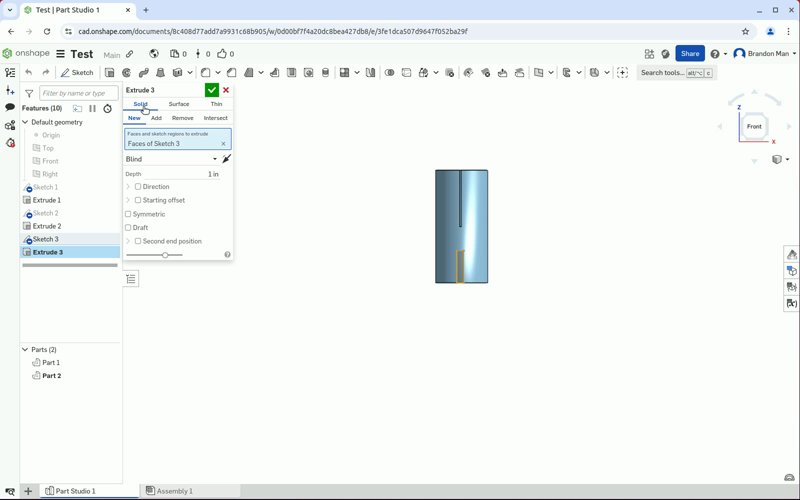
mouse_move(186, 120)
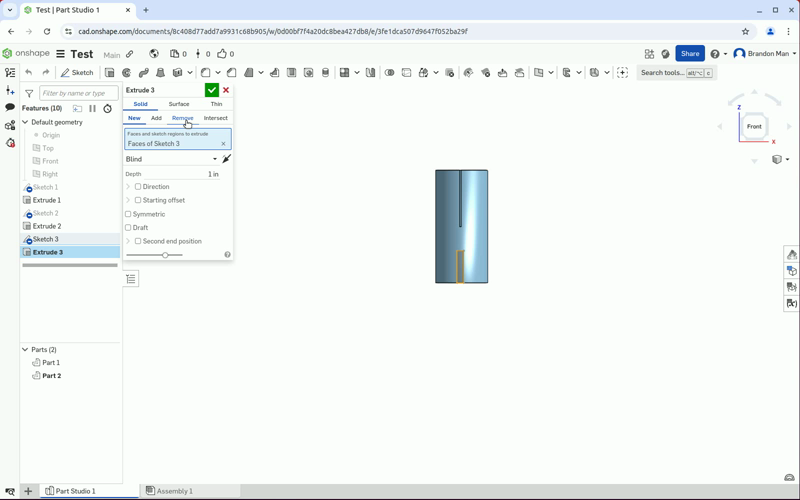
click(186, 120)
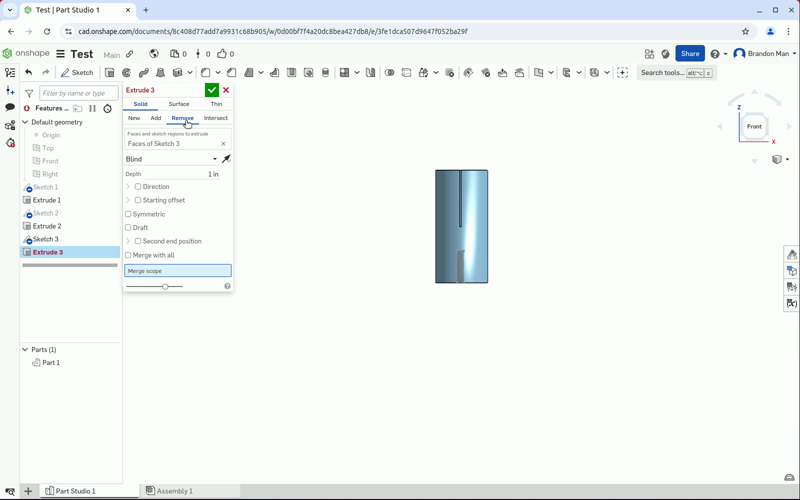
key(tab, 4)
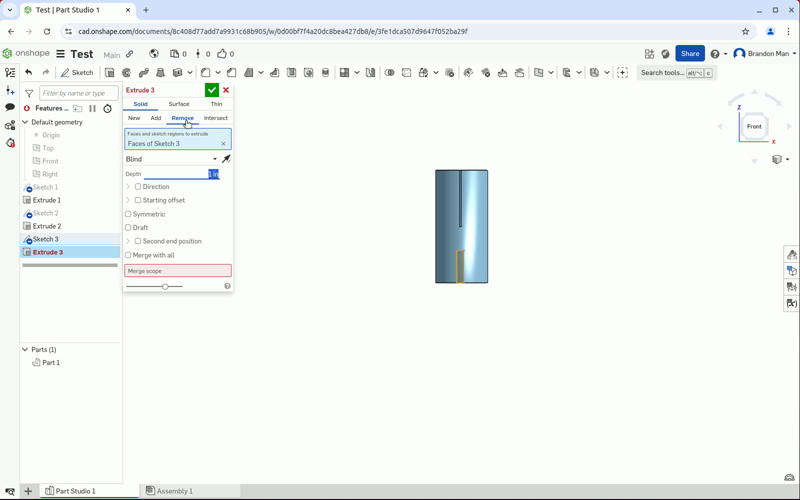
text(8.666)
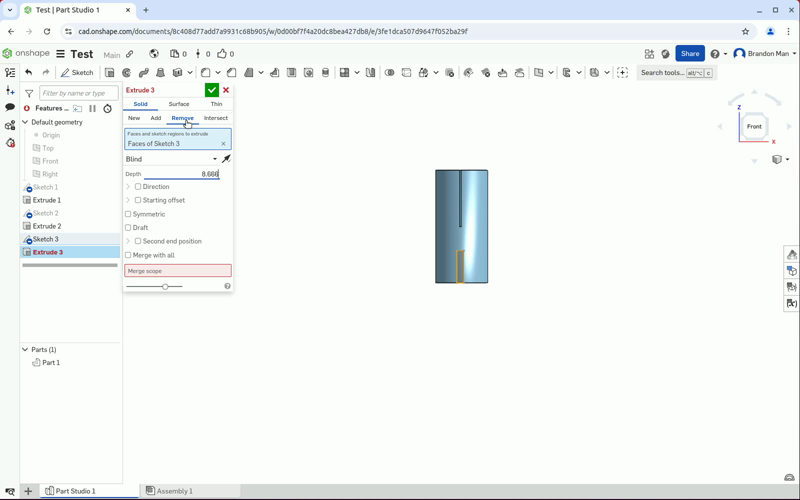
key(tab, 6)
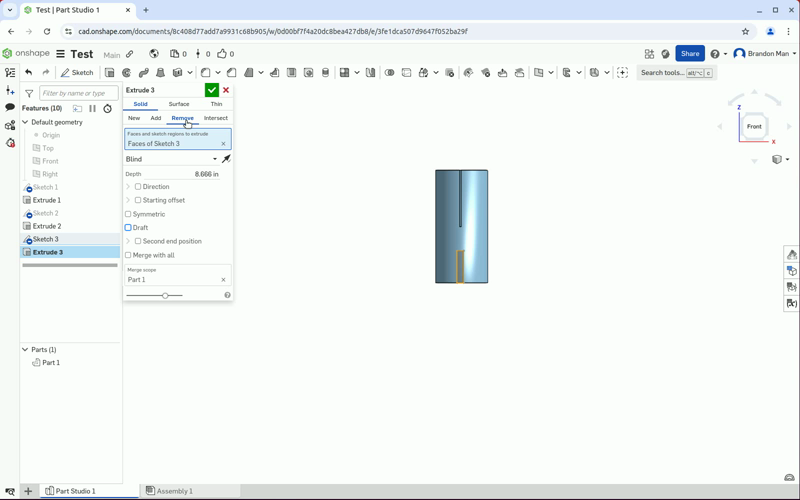
key(space)
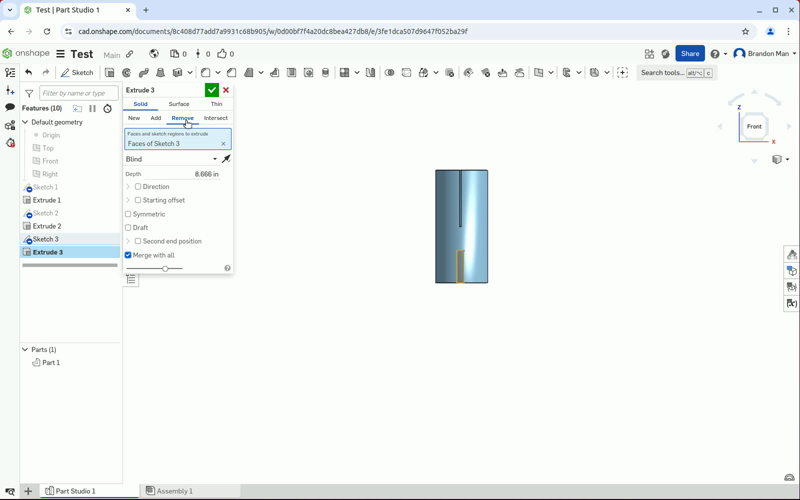
key(enter)
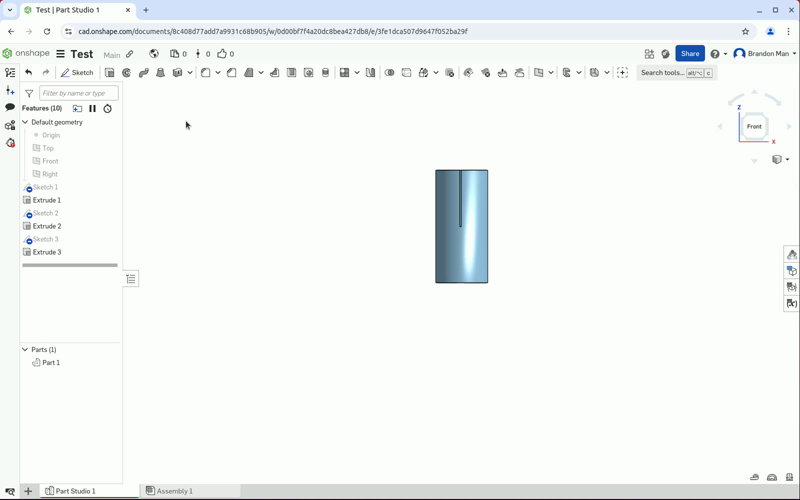
key(shift+h)
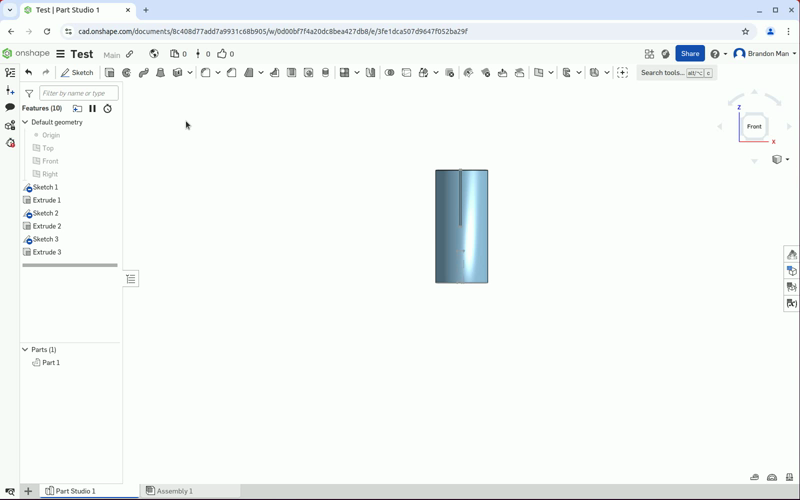
key(shift+h)
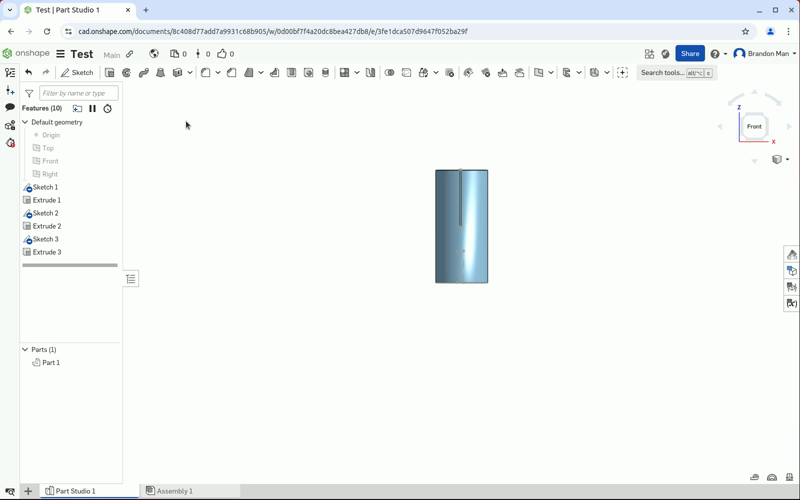
key(shift+7)
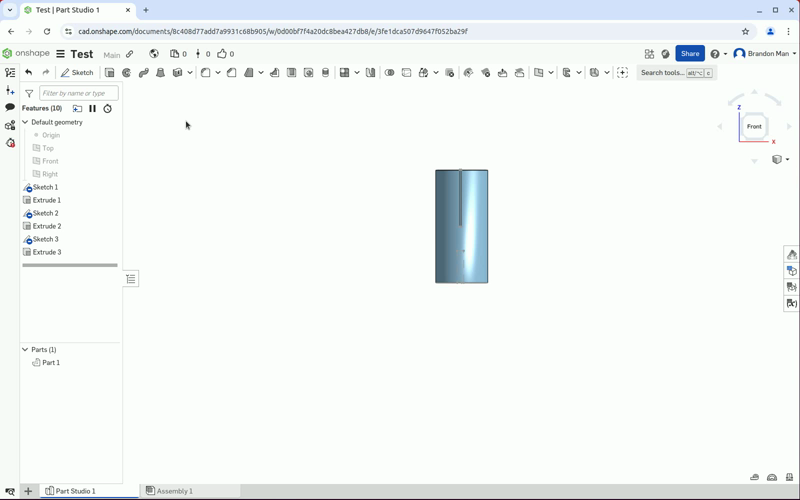
key(left, 2)
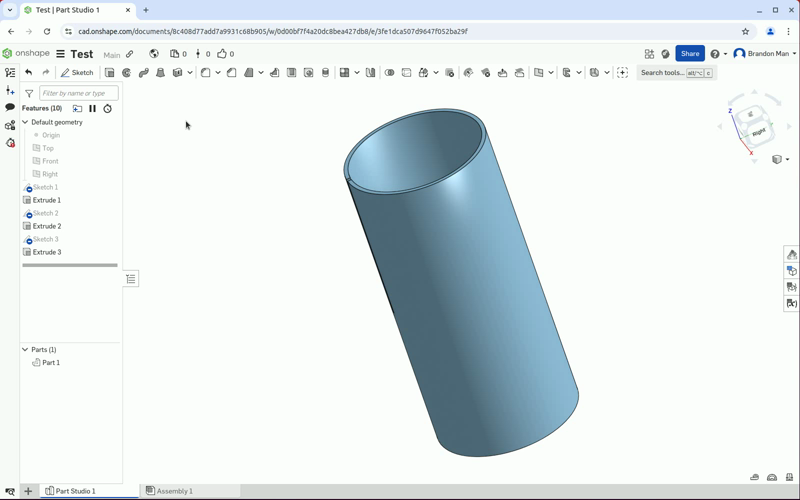
key(down, 2)
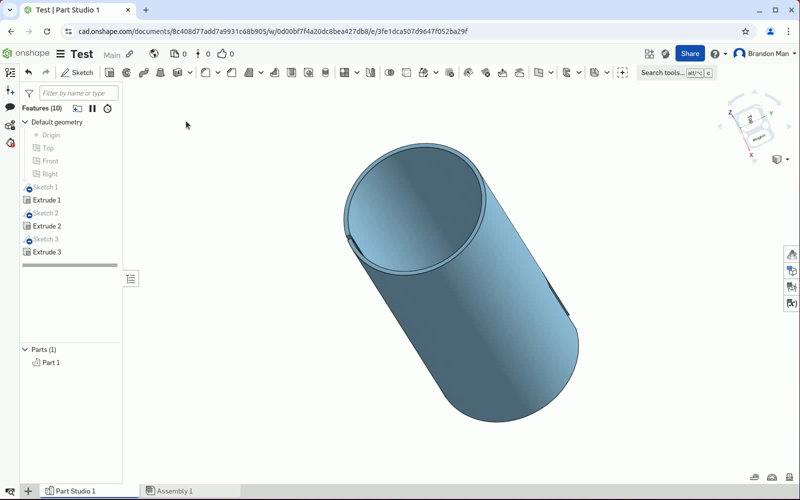
key(up, 2)
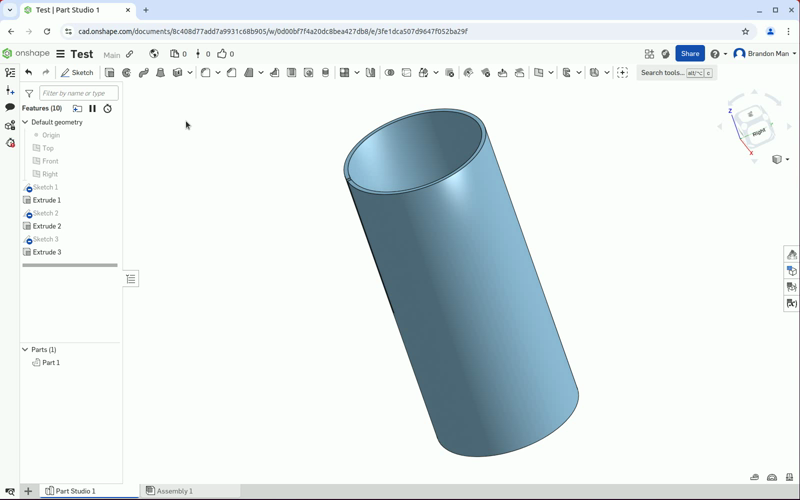
key(right, 2)
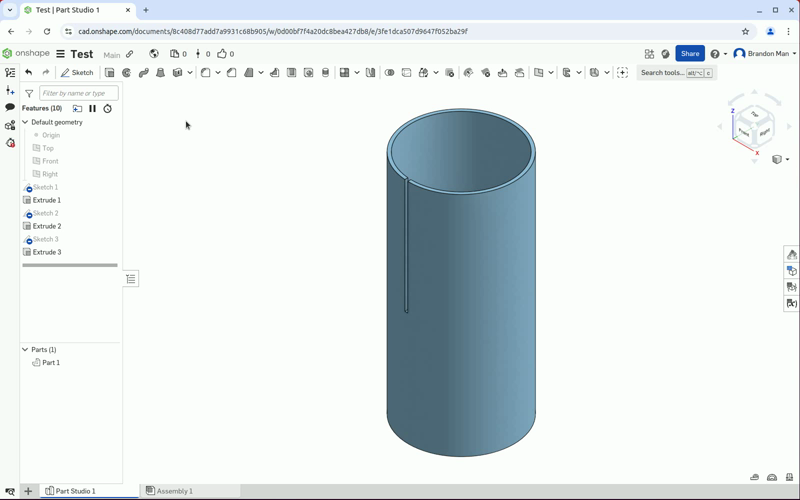
mouse_move(73, 189)
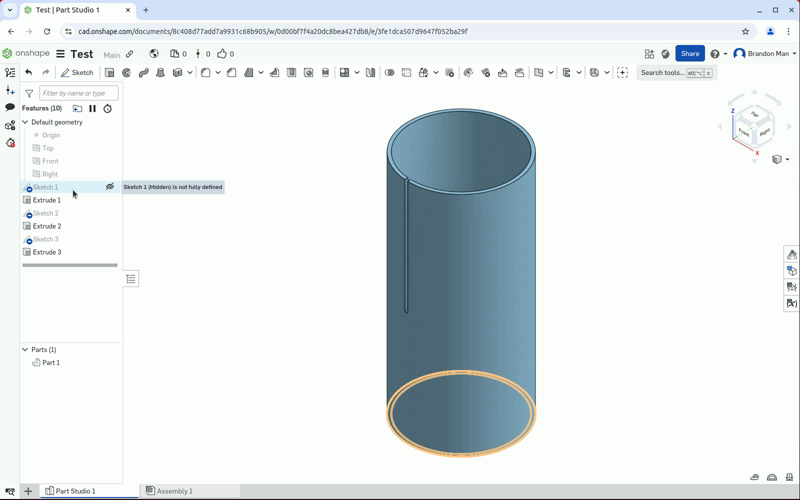
click(73, 189)